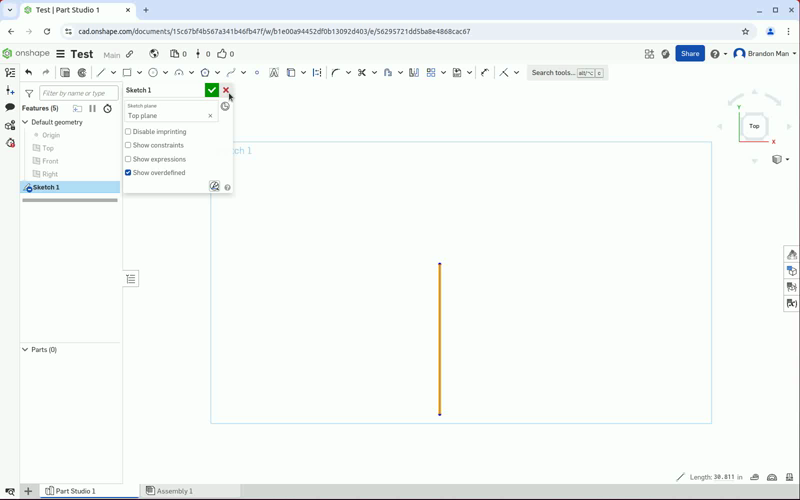
key(shift+h)
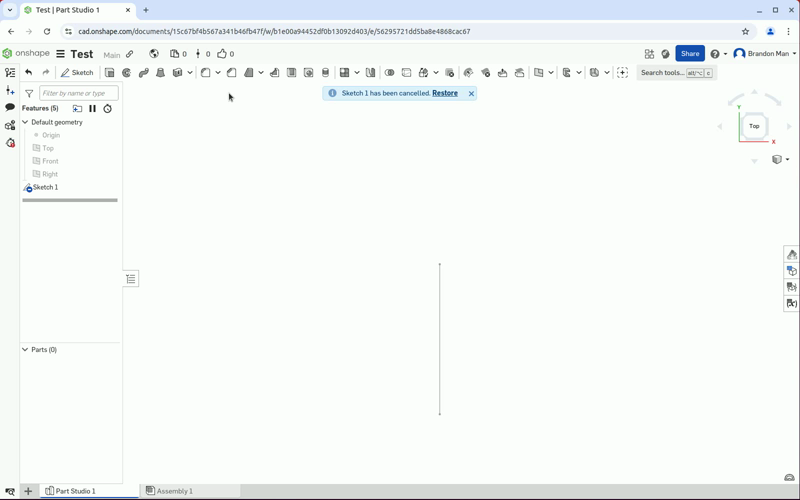
mouse_move(73, 352)
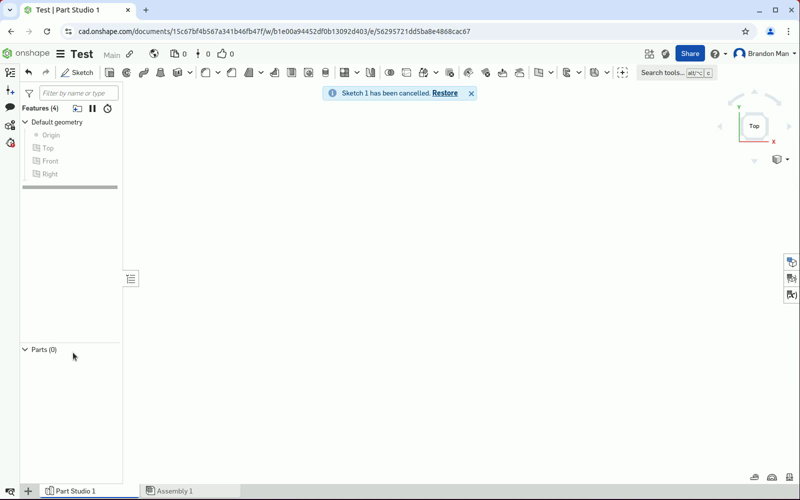
key(y)
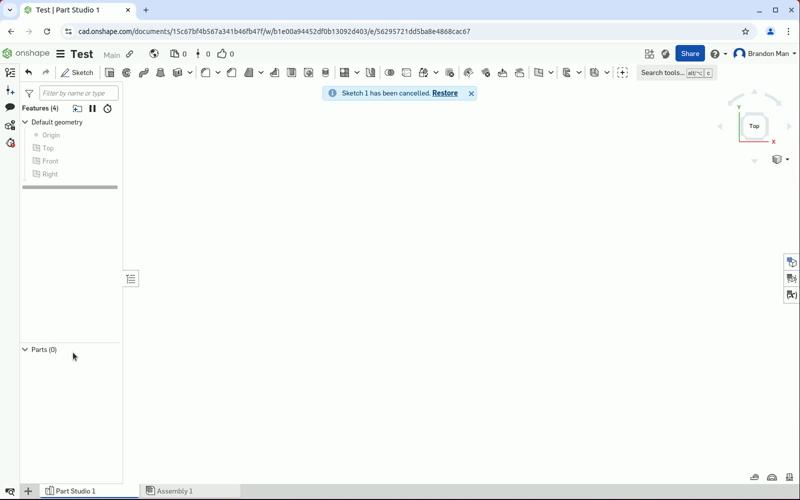
key(shift+p)
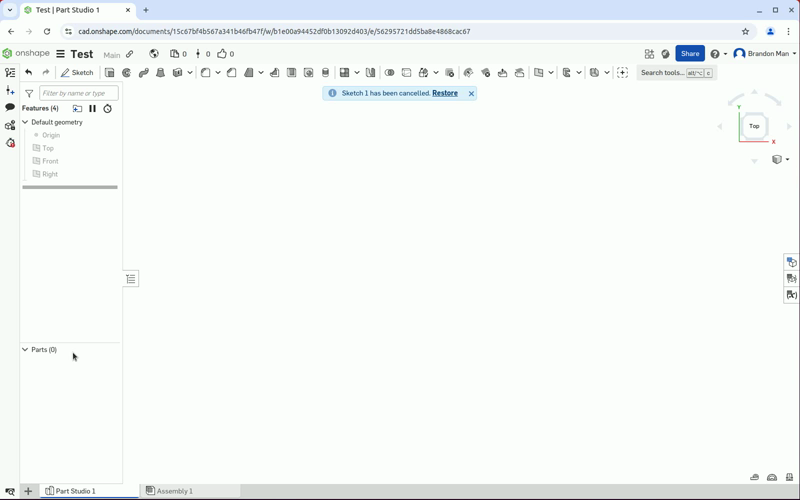
key(space)
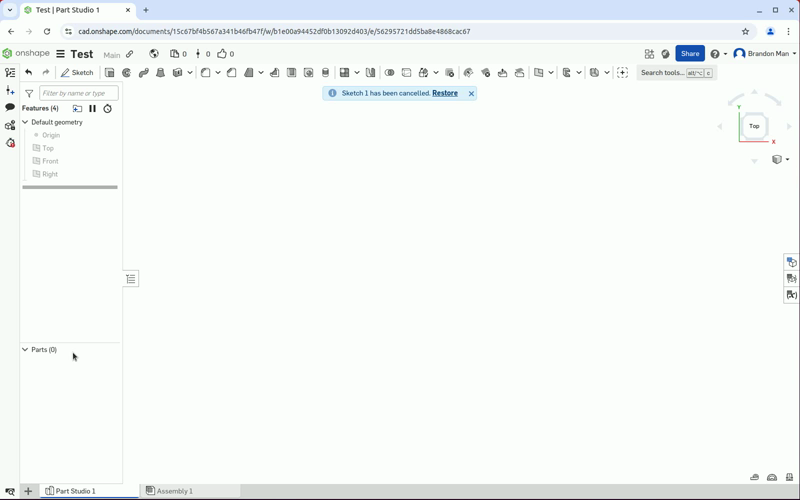
key_down(shift)
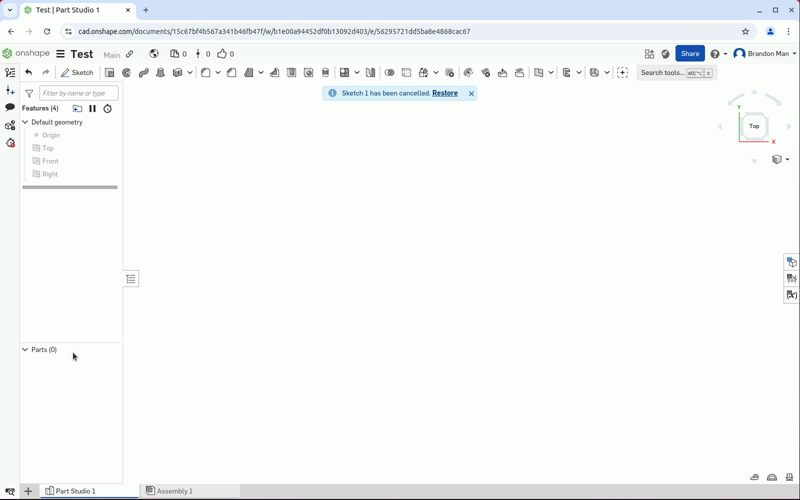
key(up)
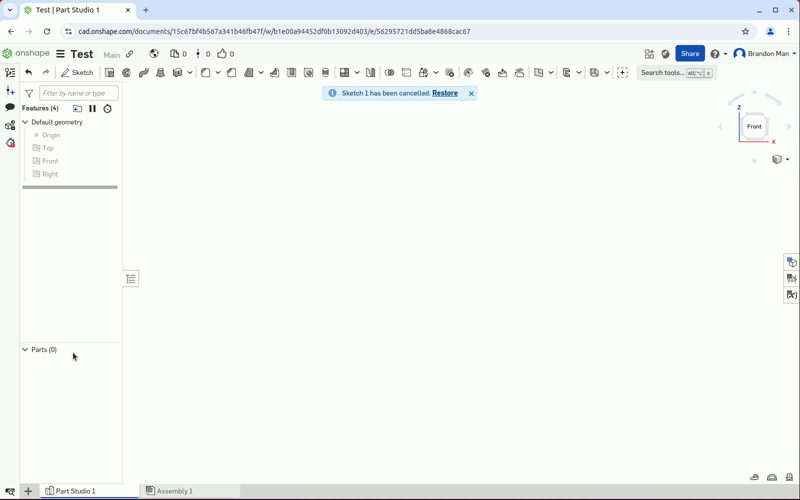
key_up(shift)
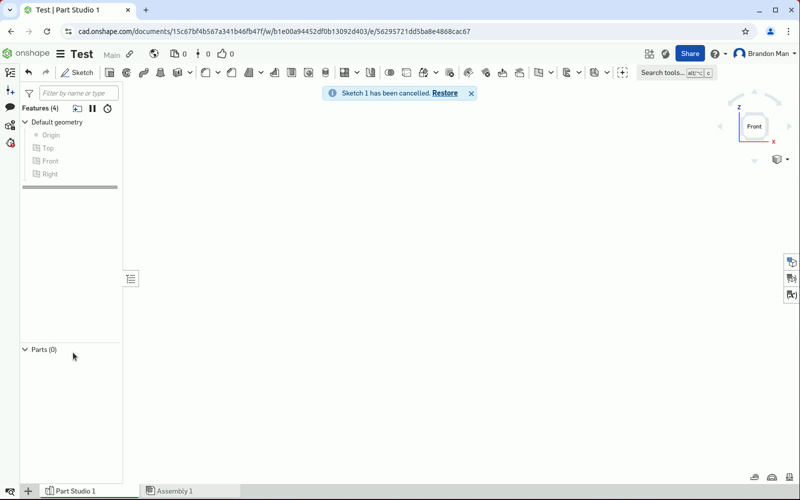
mouse_move(73, 352)
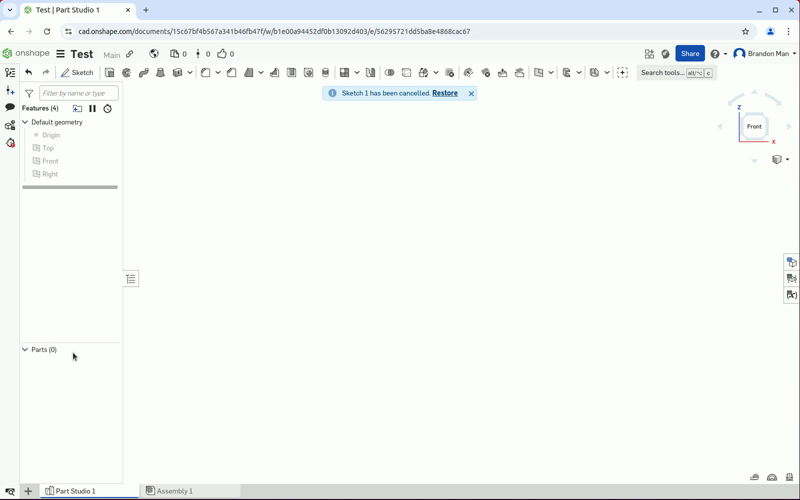
key(shift+y)
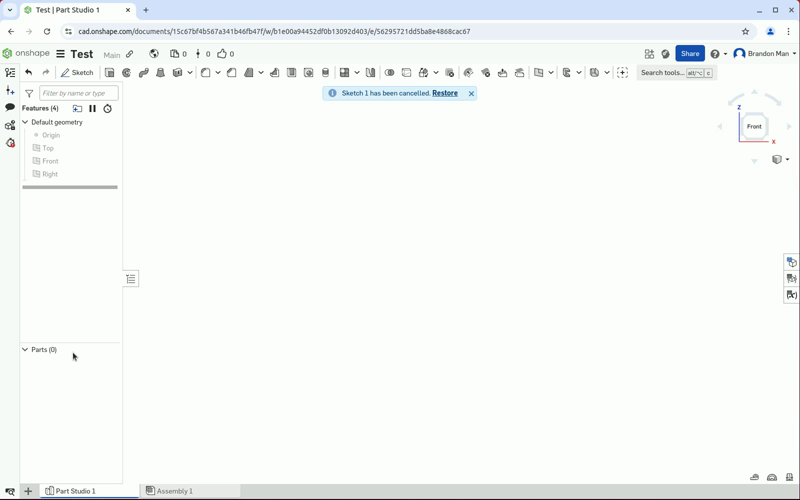
key(shift+s)
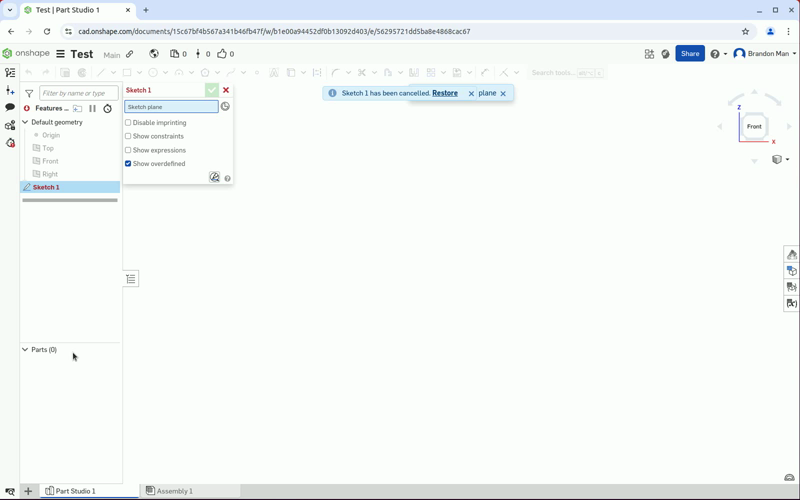
mouse_move(73, 163)
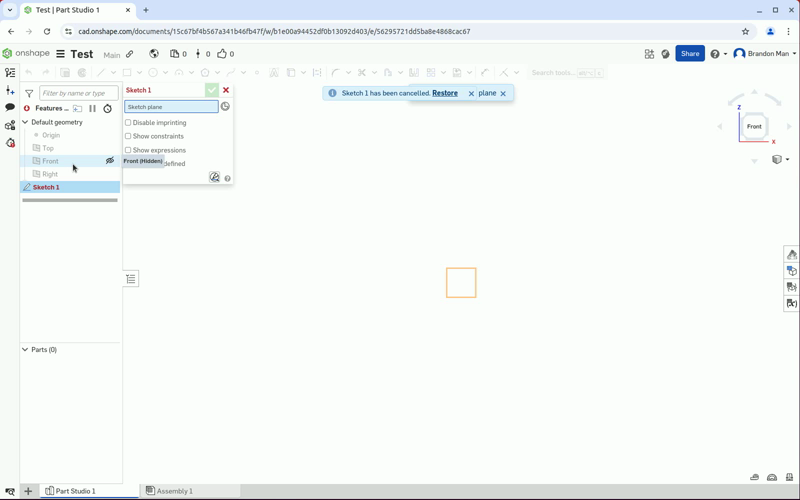
click(73, 163)
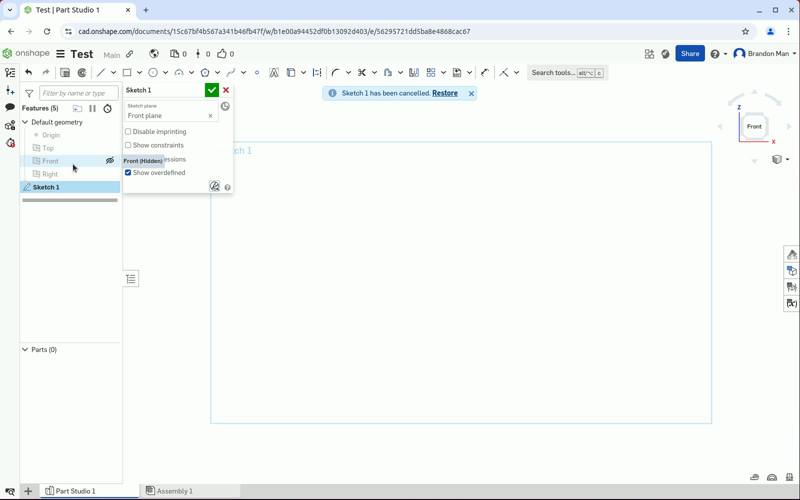
mouse_move(73, 352)
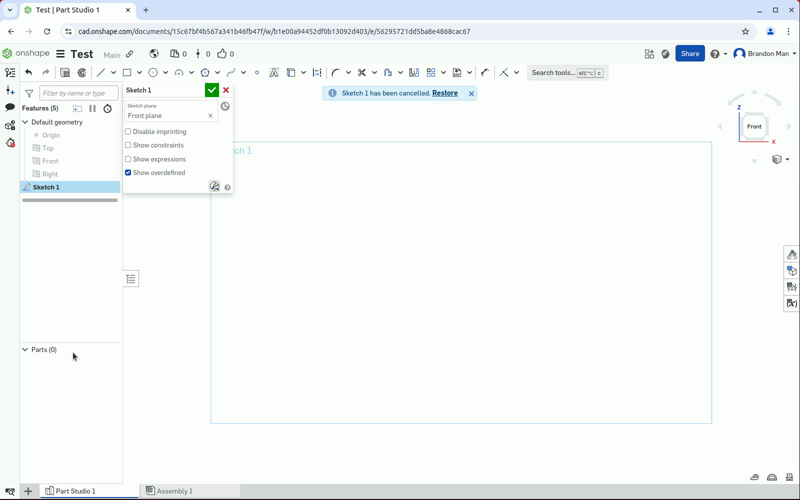
key(y)
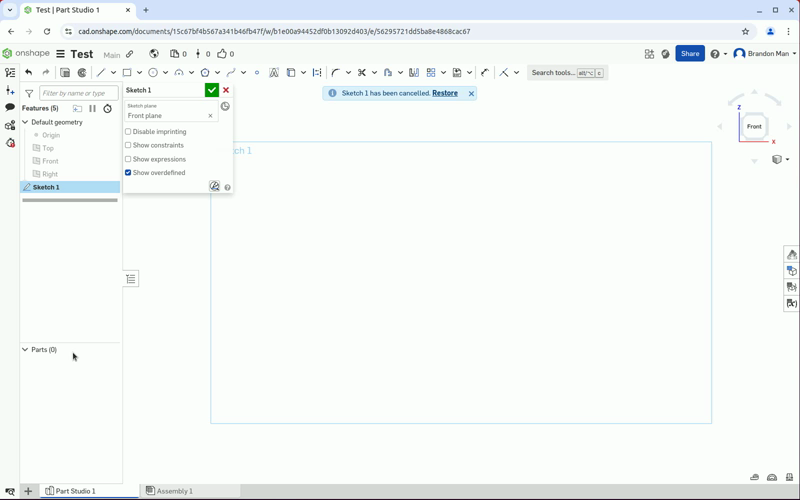
key(l)
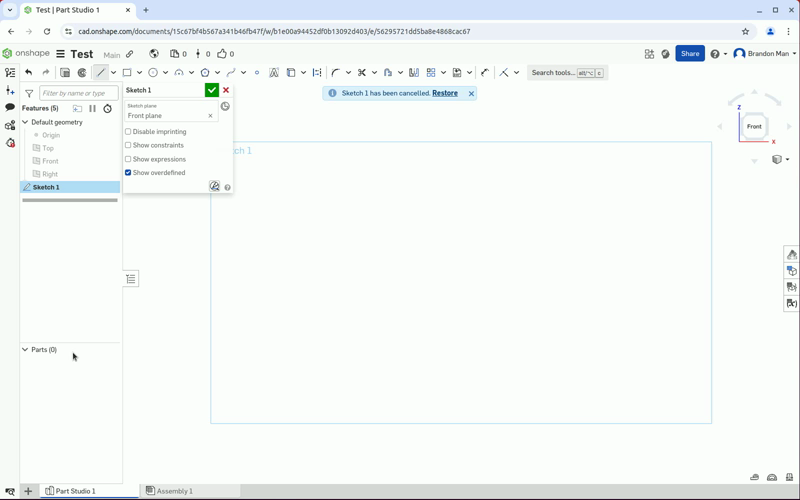
key_down(shift)
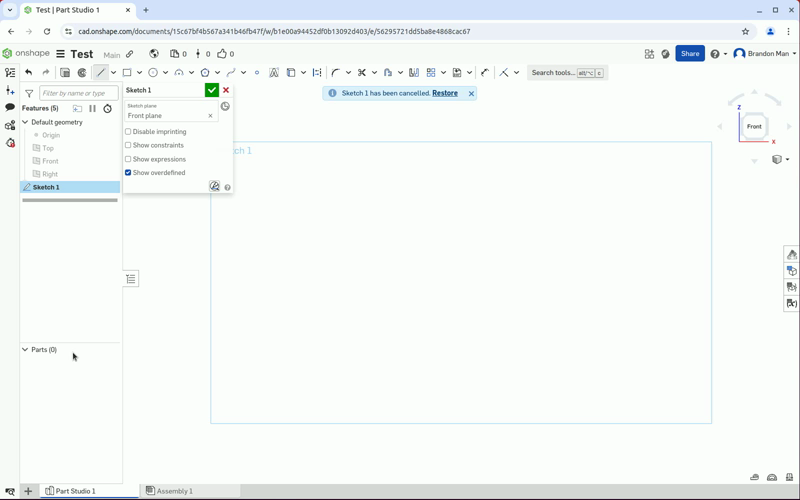
mouse_move(404, 249)
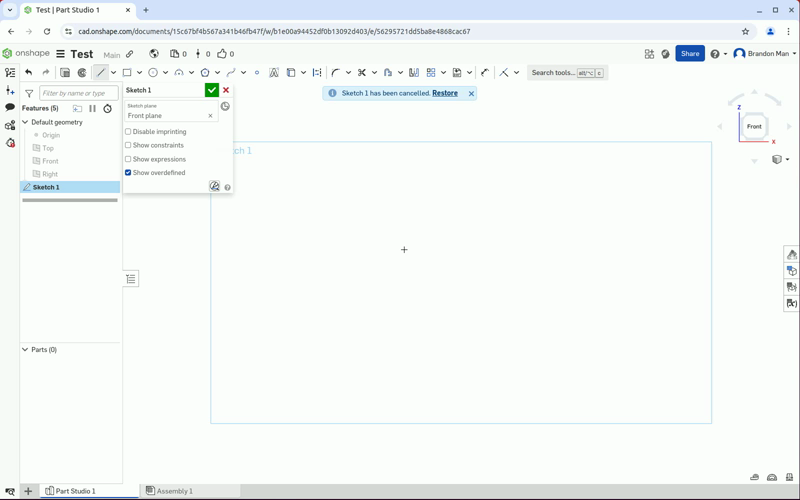
click(404, 249)
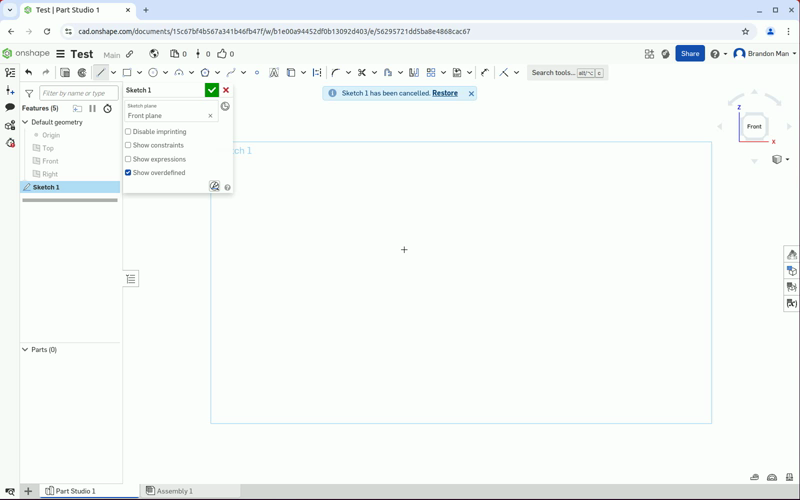
key_up(shift)
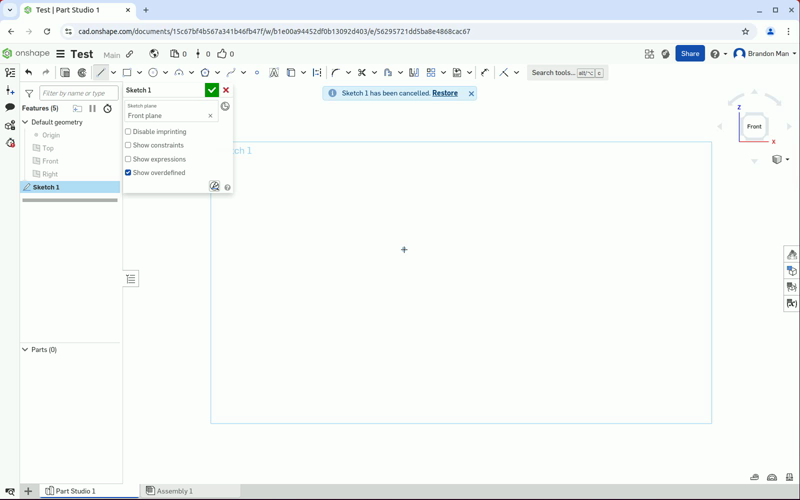
key_down(shift)
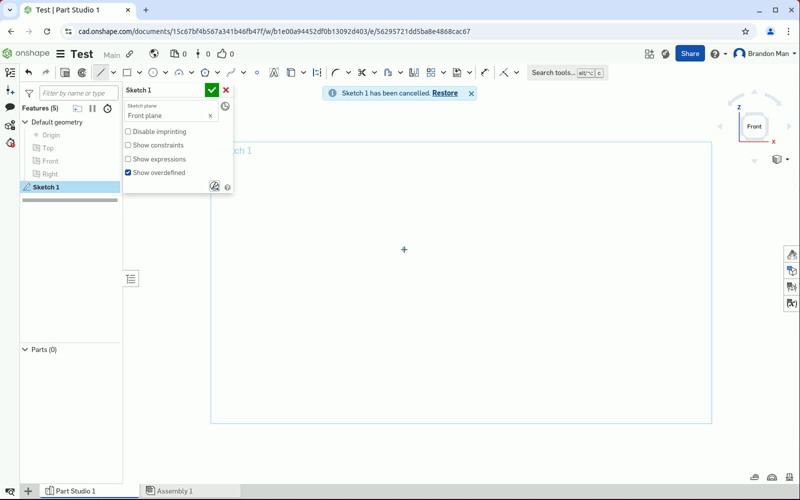
mouse_move(434, 249)
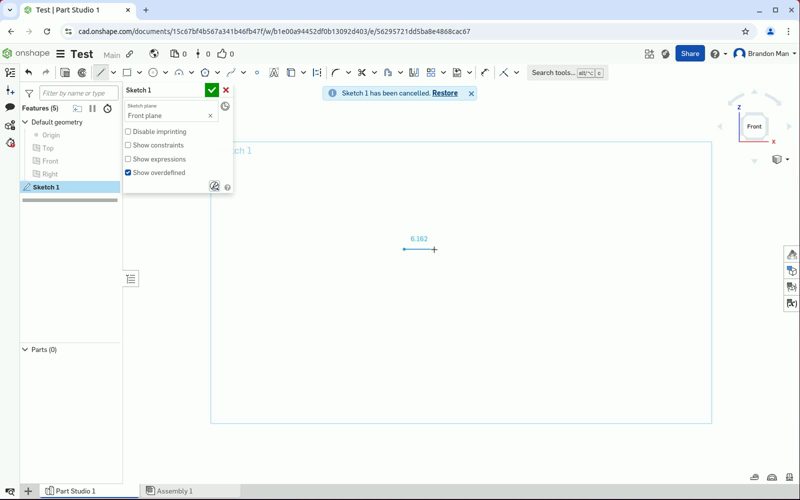
mouse_move(406, 249)
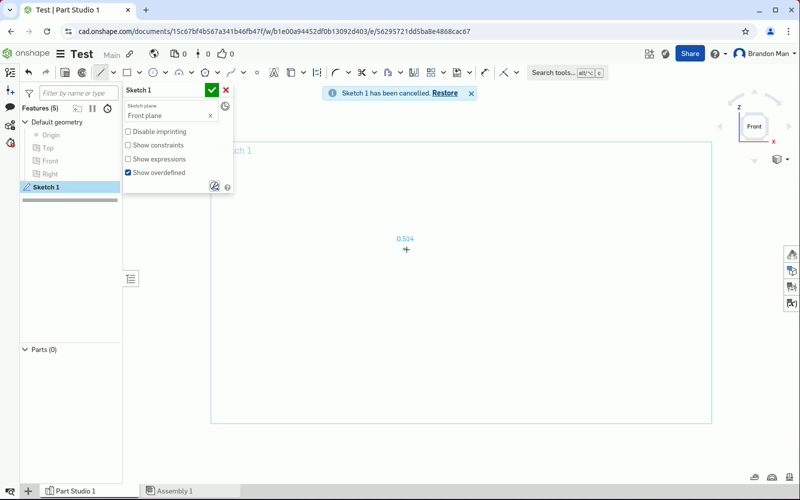
scroll(6)
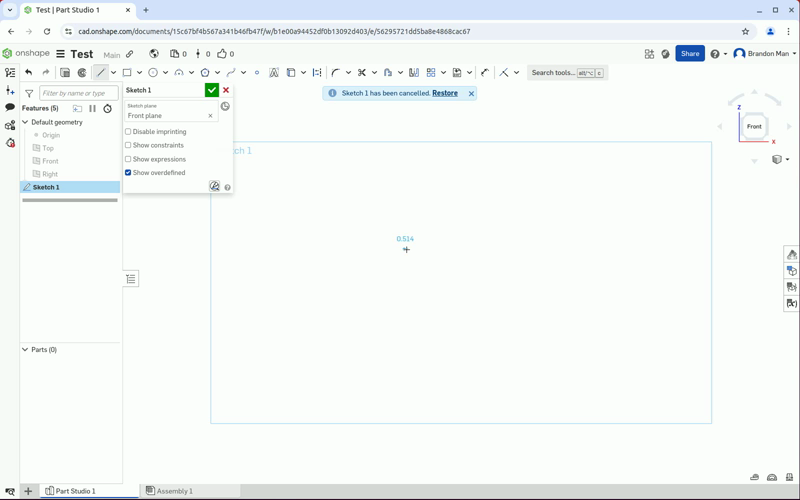
scroll(6)
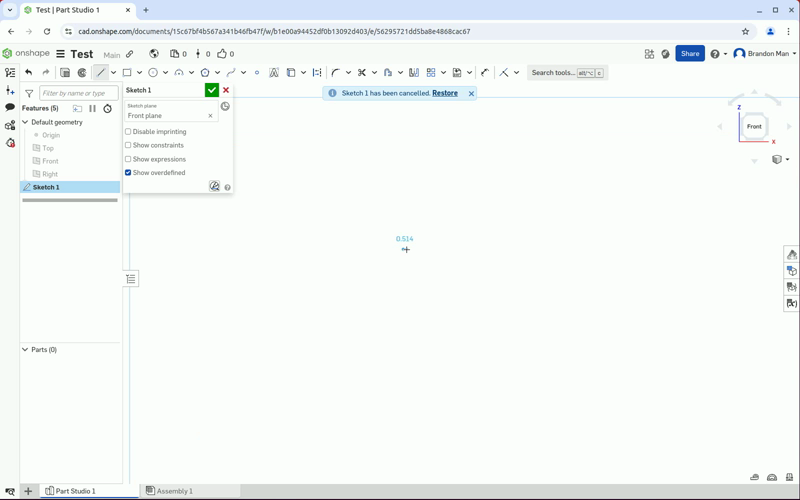
scroll(6)
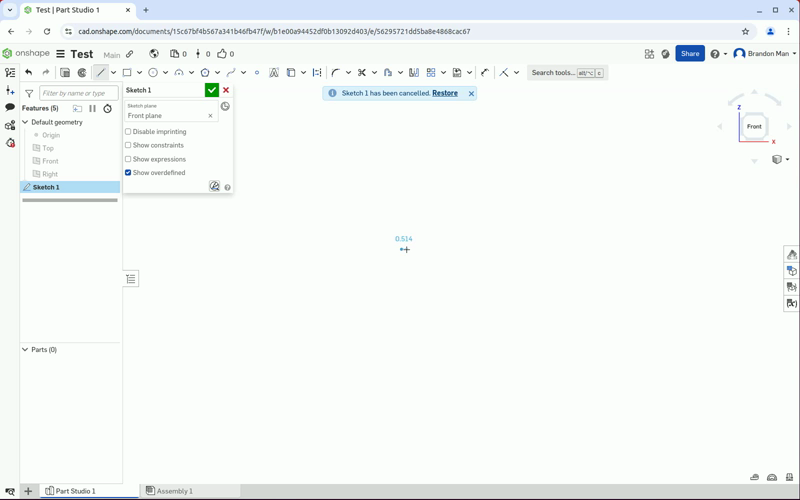
scroll(6)
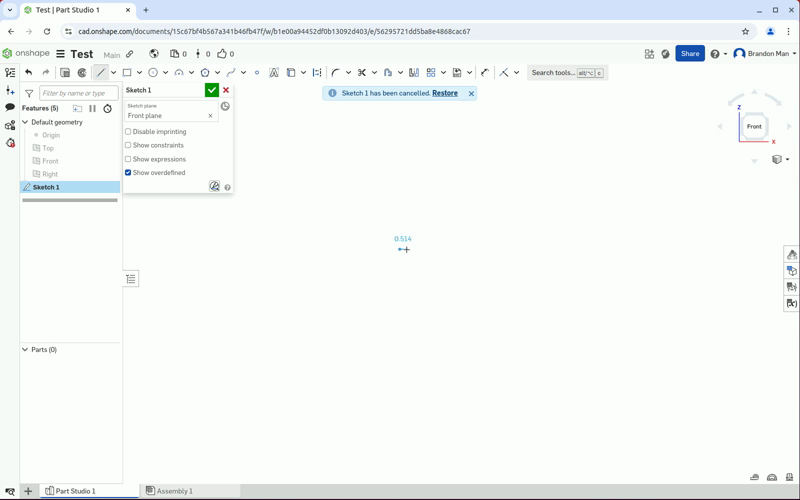
scroll(6)
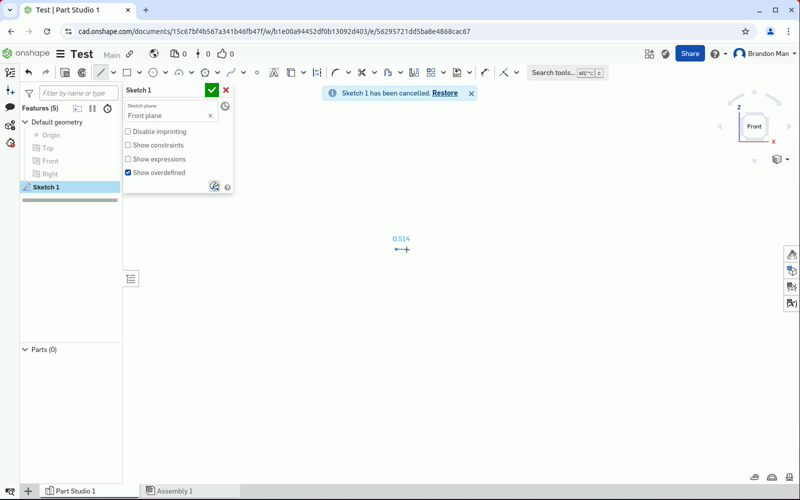
scroll(6)
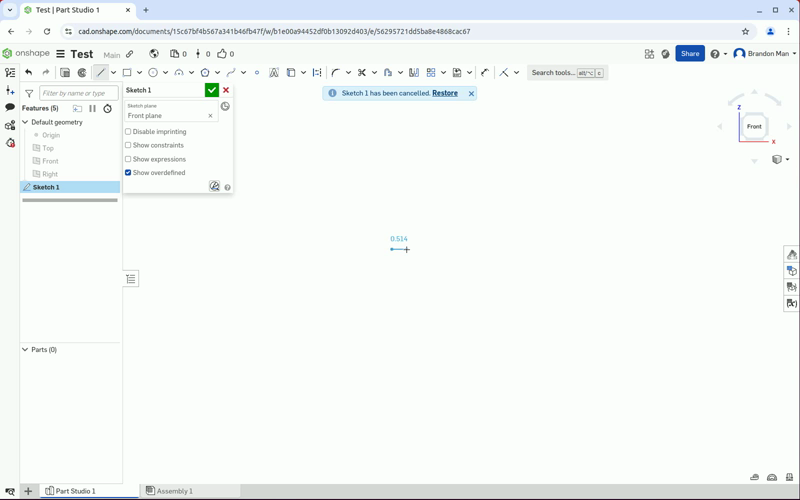
scroll(6)
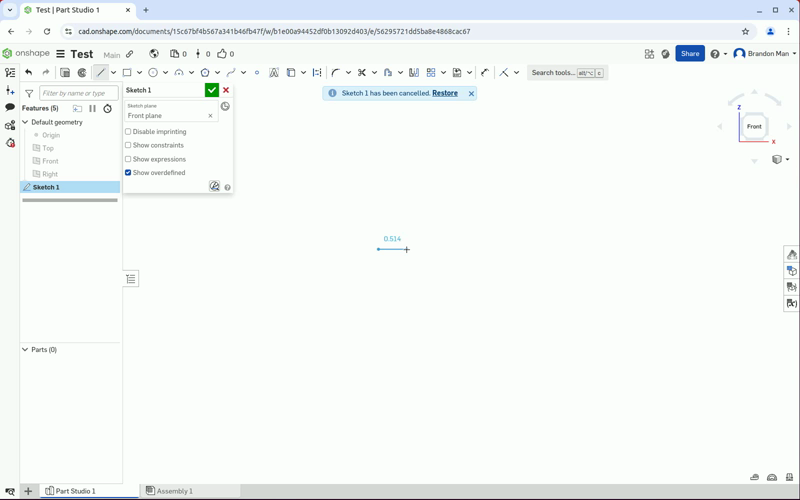
click(406, 249)
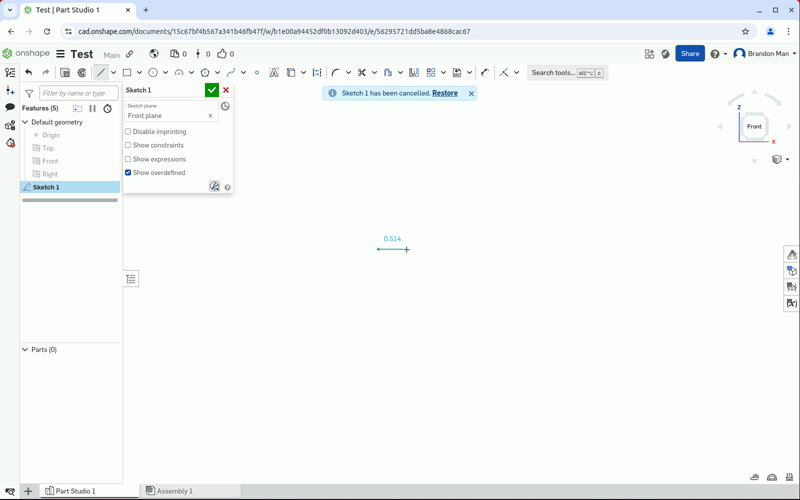
scroll(-6)
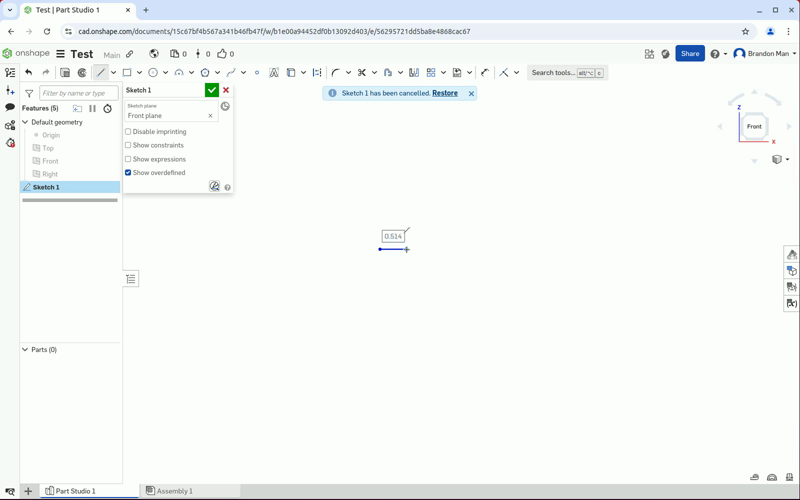
scroll(-6)
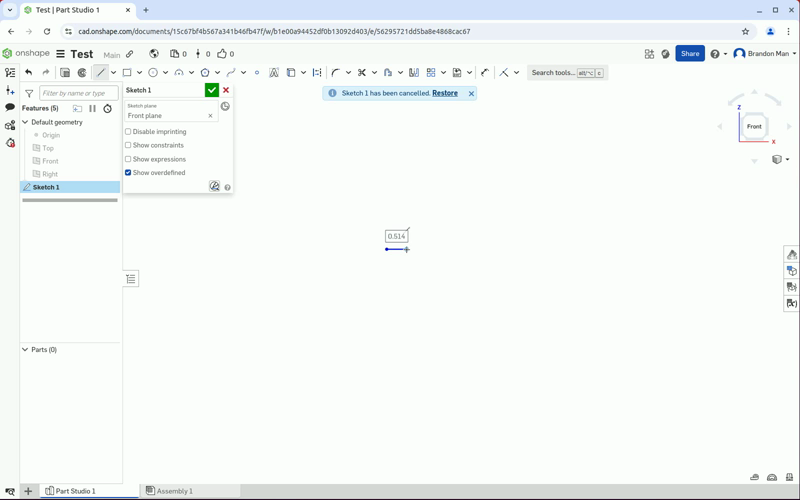
scroll(-6)
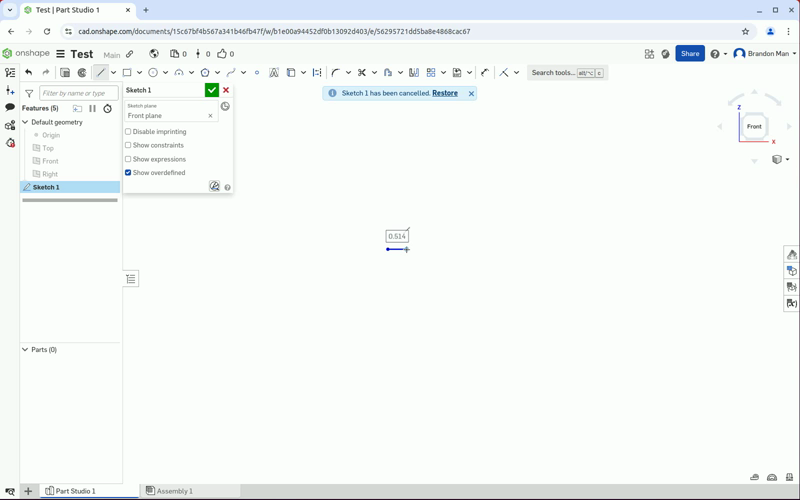
scroll(-6)
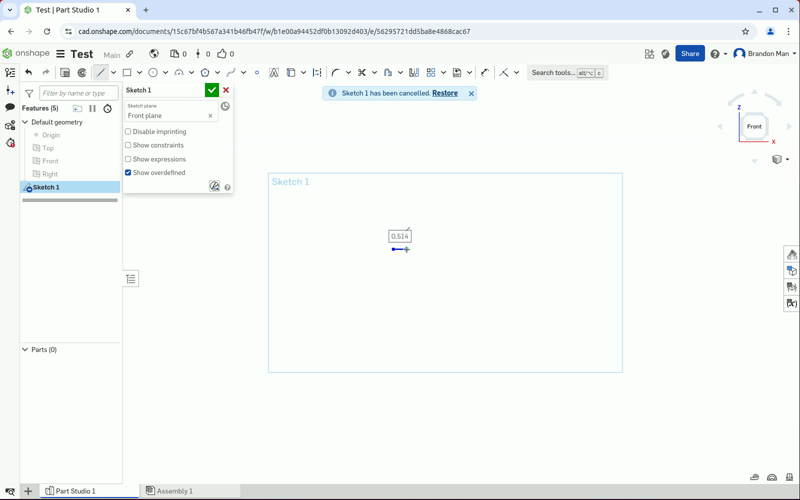
scroll(-6)
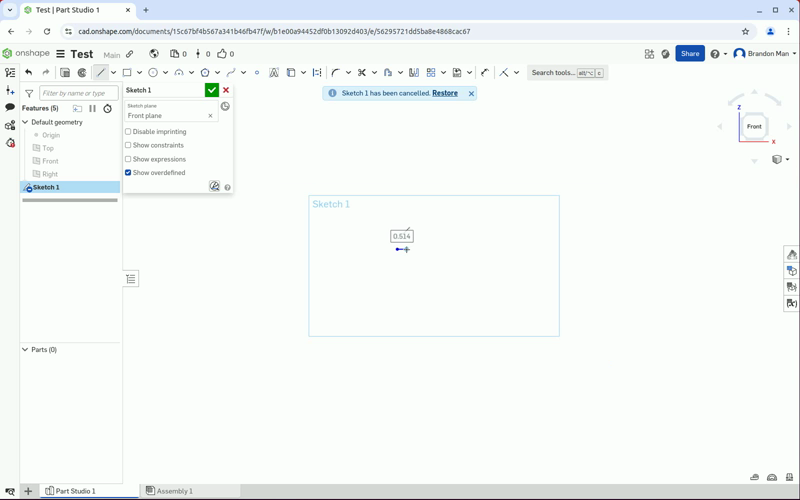
scroll(-6)
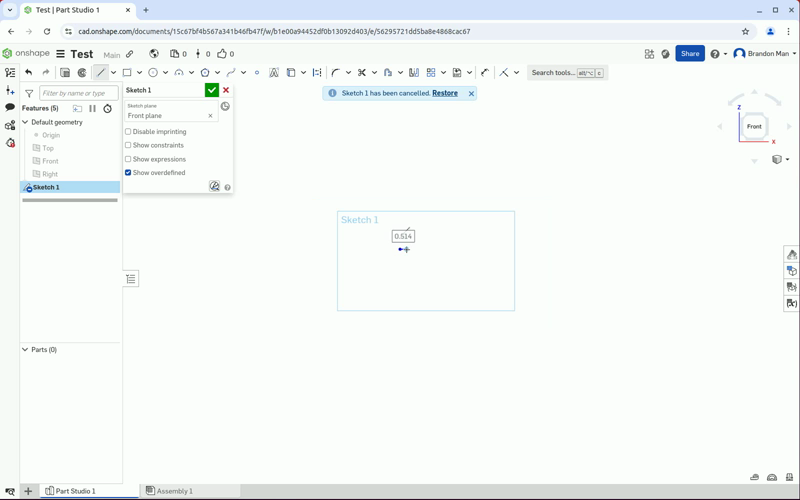
scroll(-6)
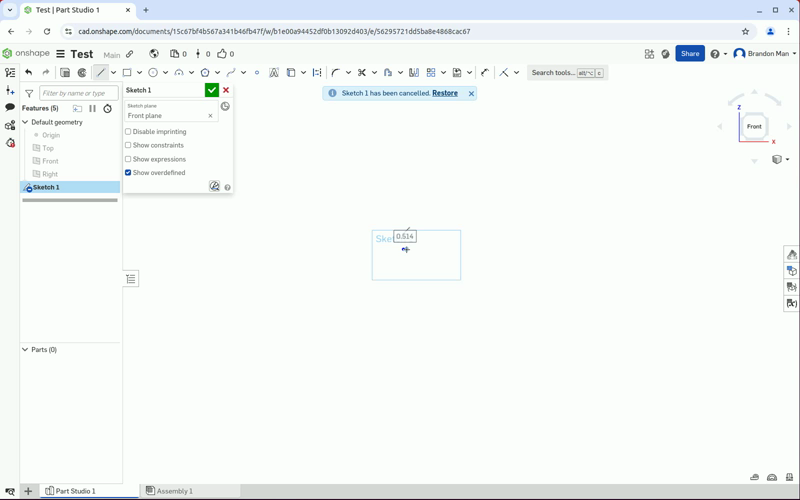
key_up(shift)
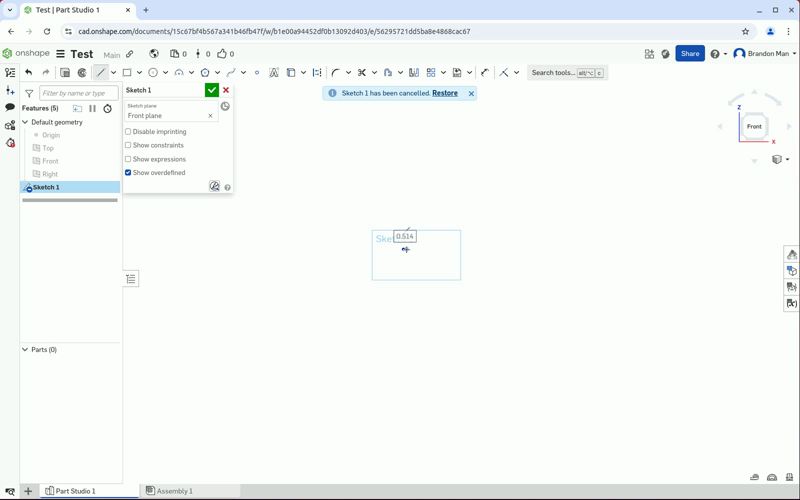
key(esc)
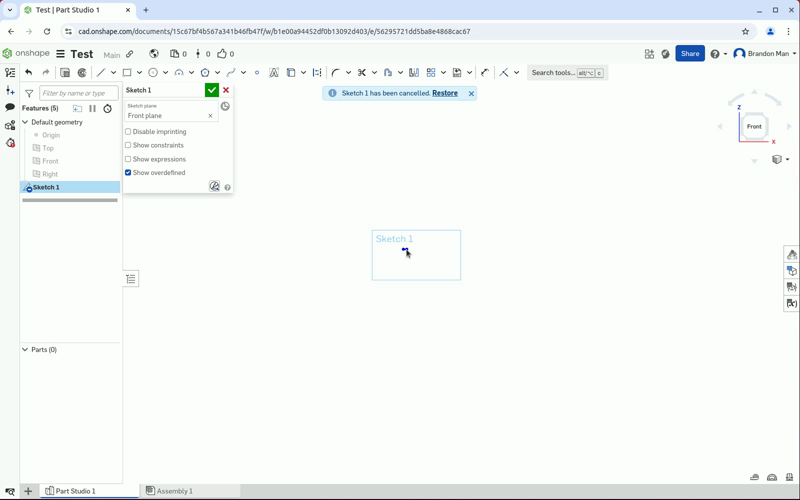
key(a)
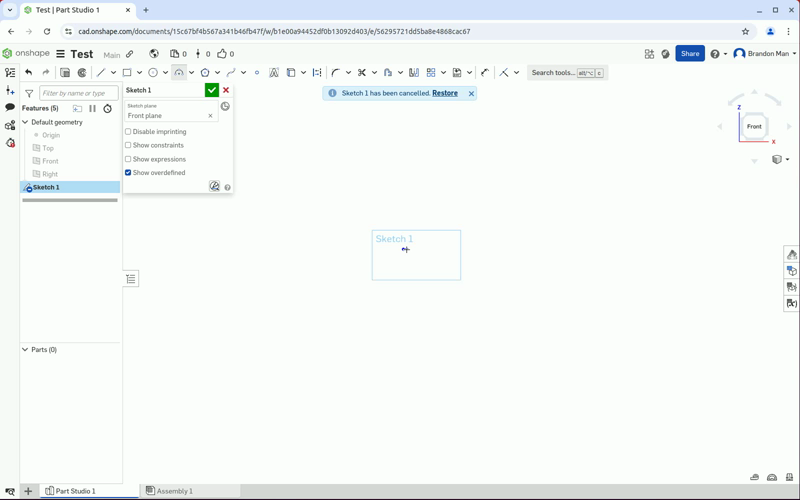
mouse_move(406, 249)
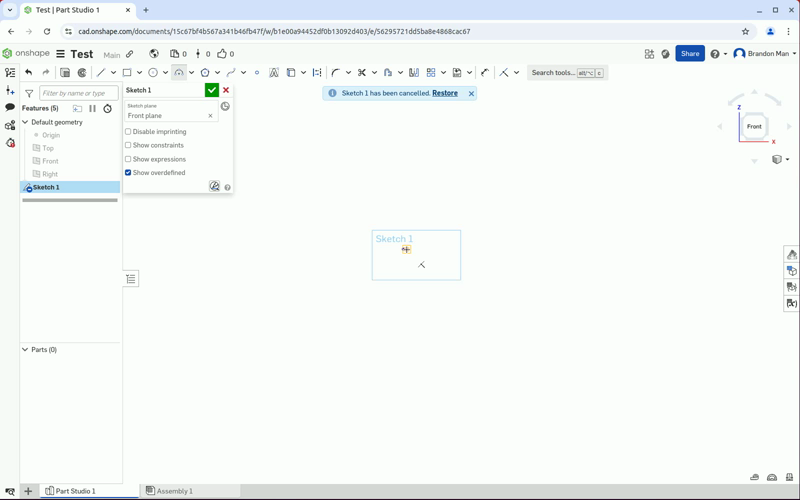
scroll(6)
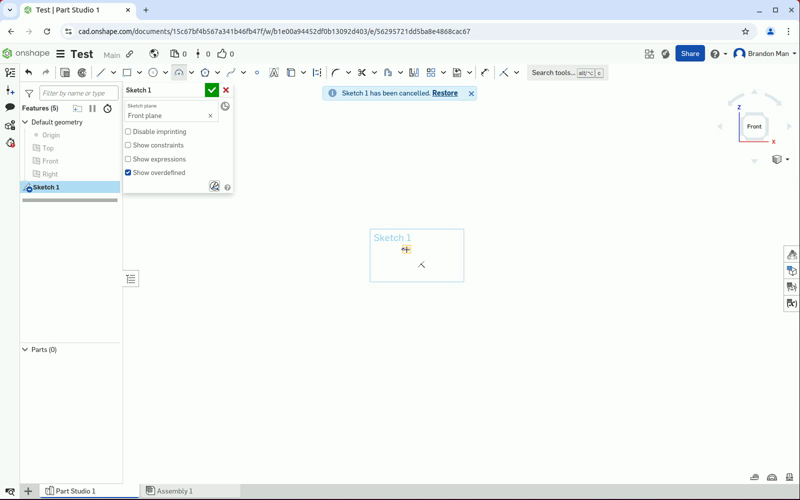
scroll(6)
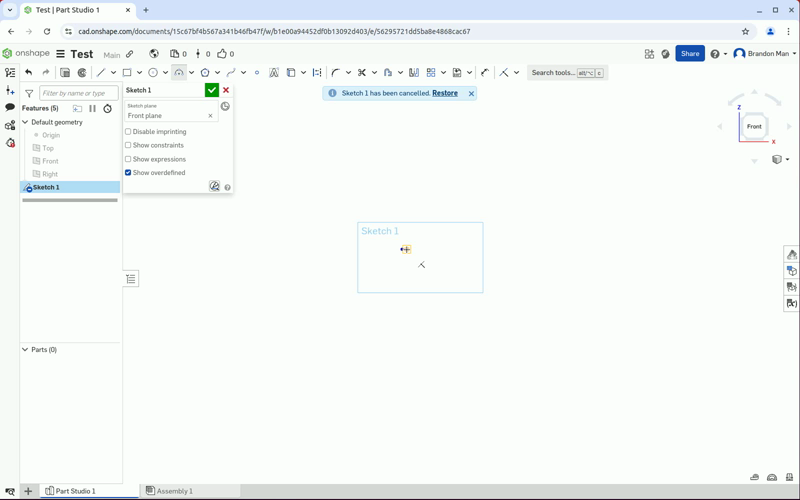
scroll(6)
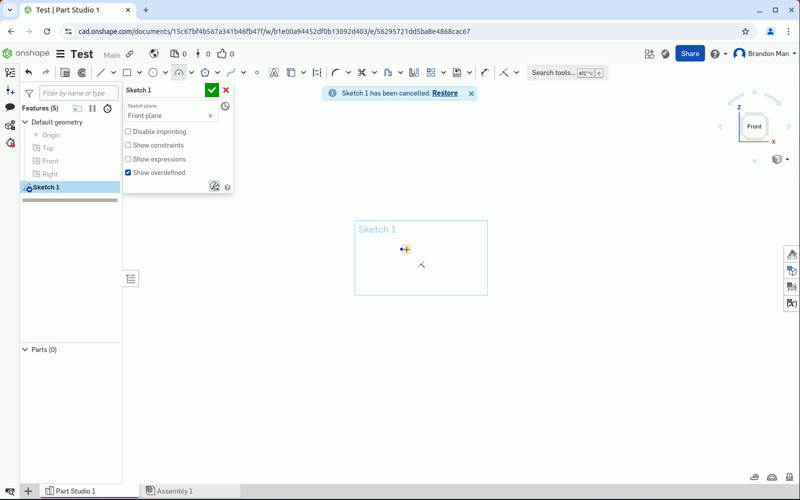
scroll(6)
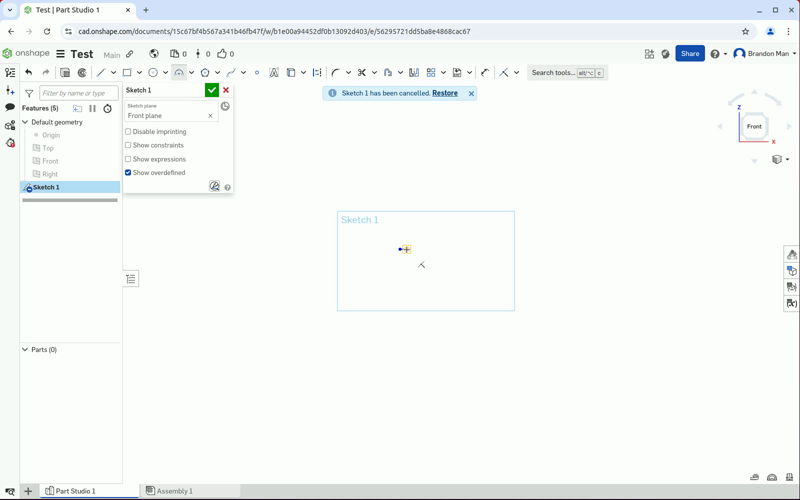
scroll(6)
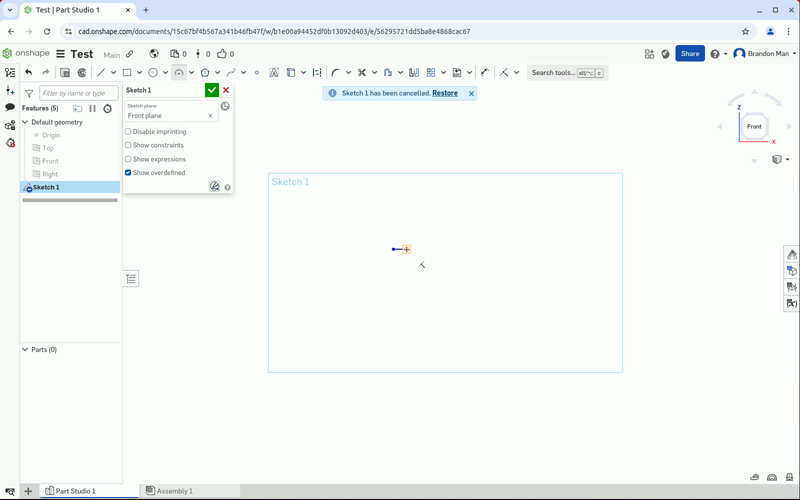
scroll(6)
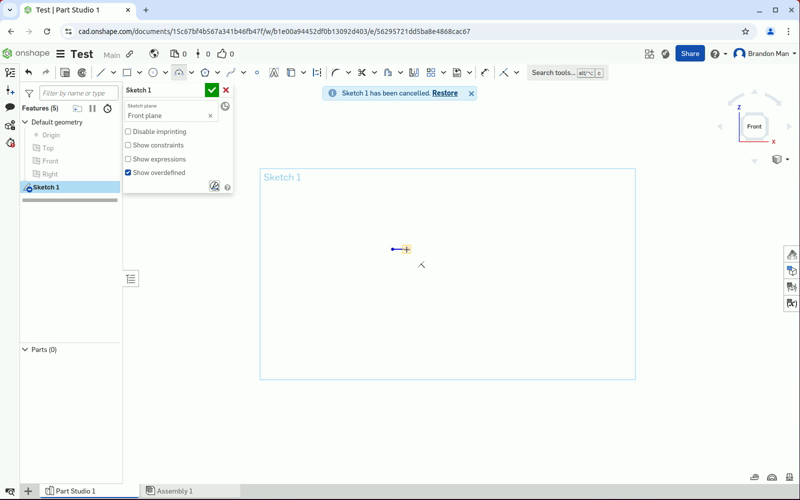
scroll(6)
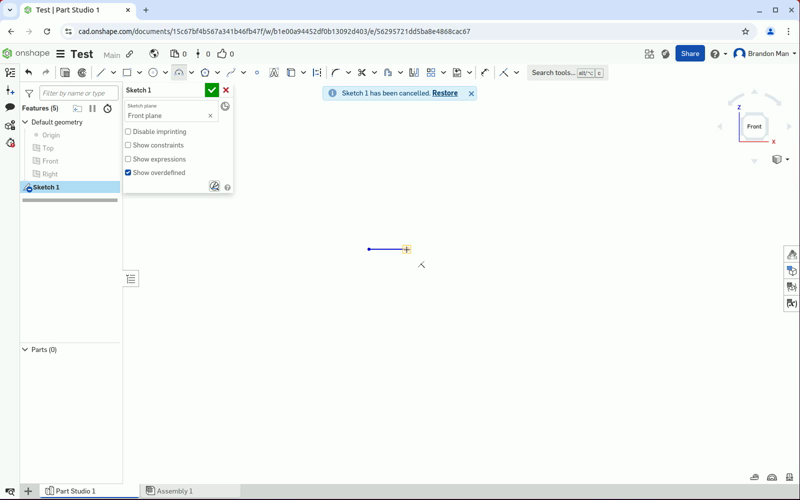
click(406, 249)
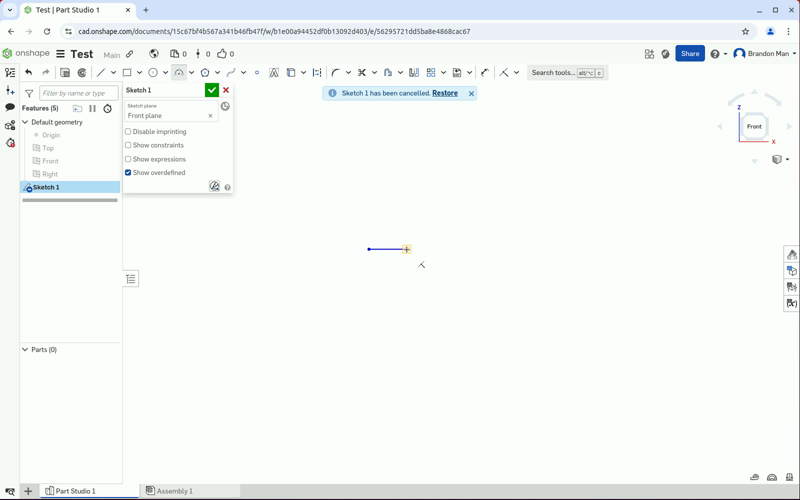
scroll(-6)
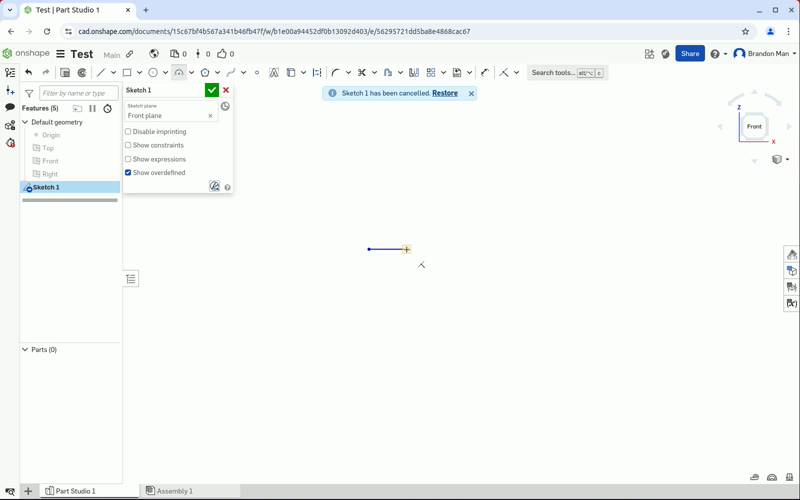
scroll(-6)
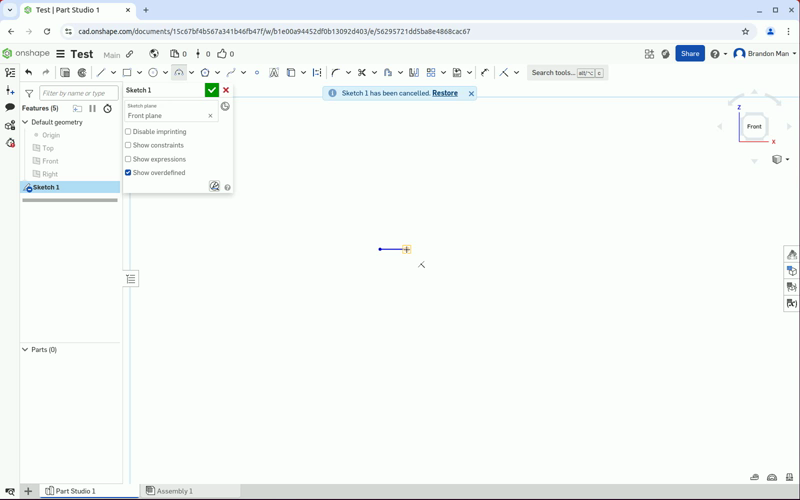
scroll(-6)
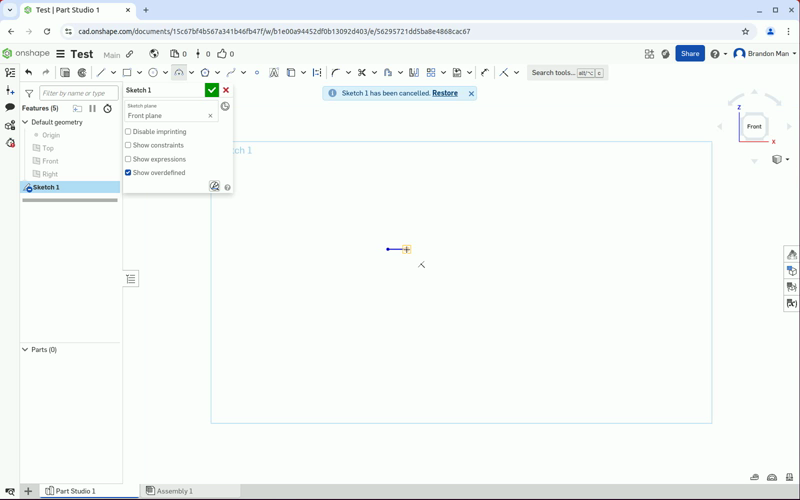
scroll(-6)
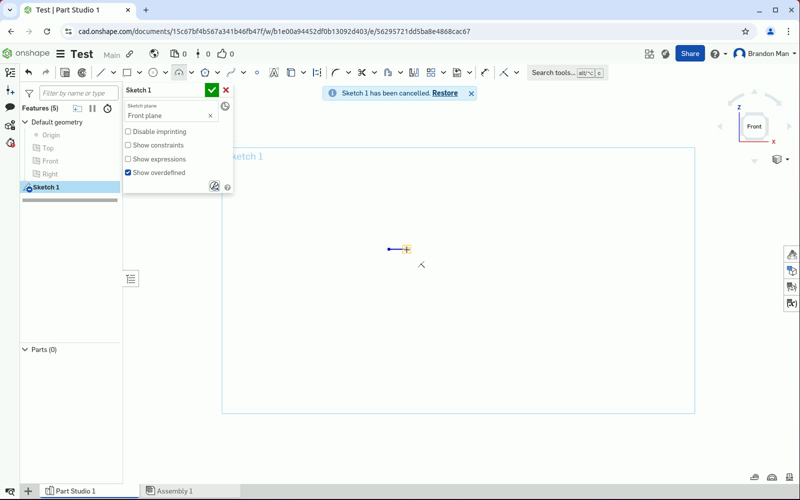
scroll(-6)
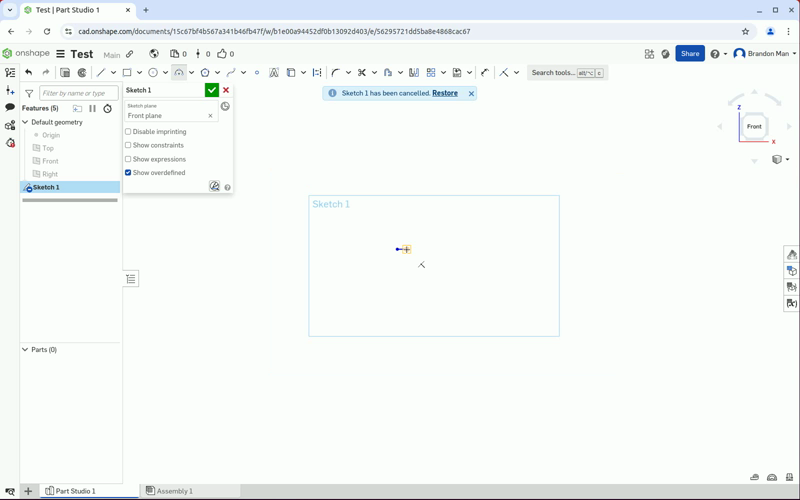
scroll(-6)
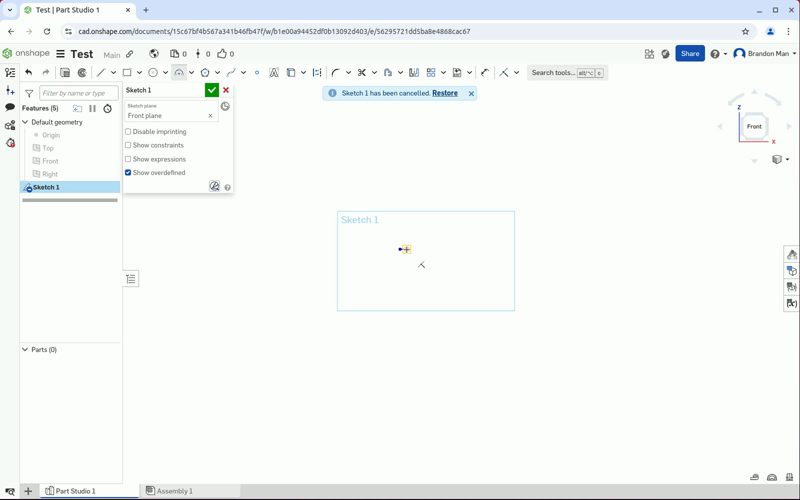
scroll(-6)
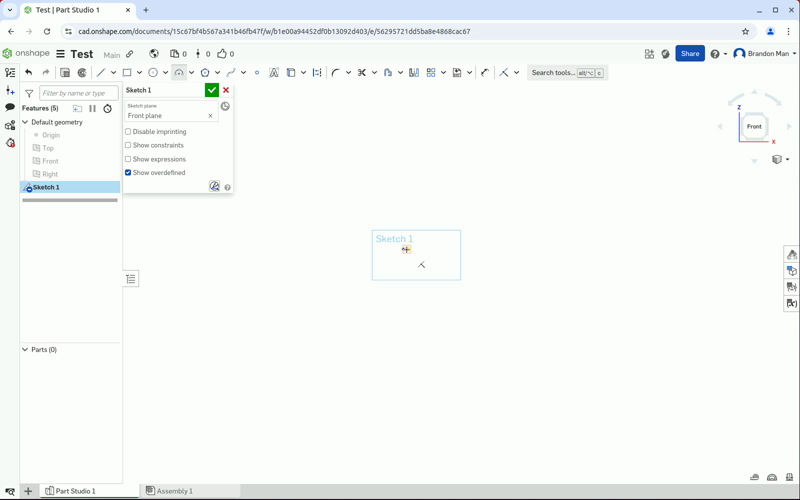
mouse_move(404, 249)
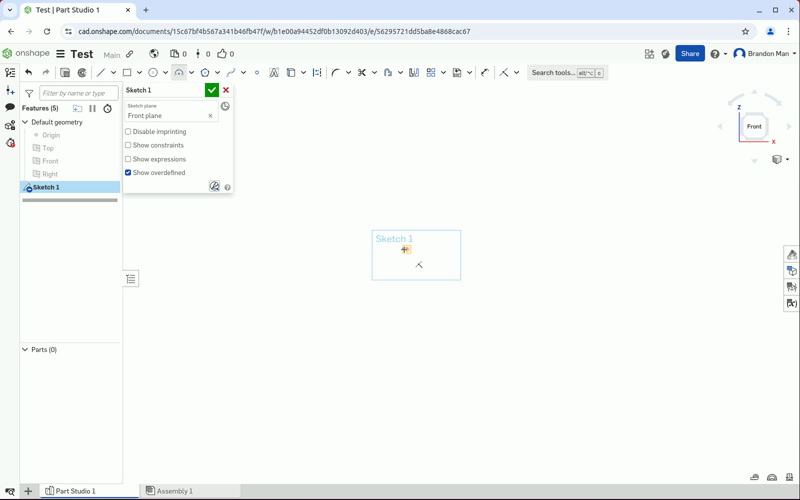
scroll(6)
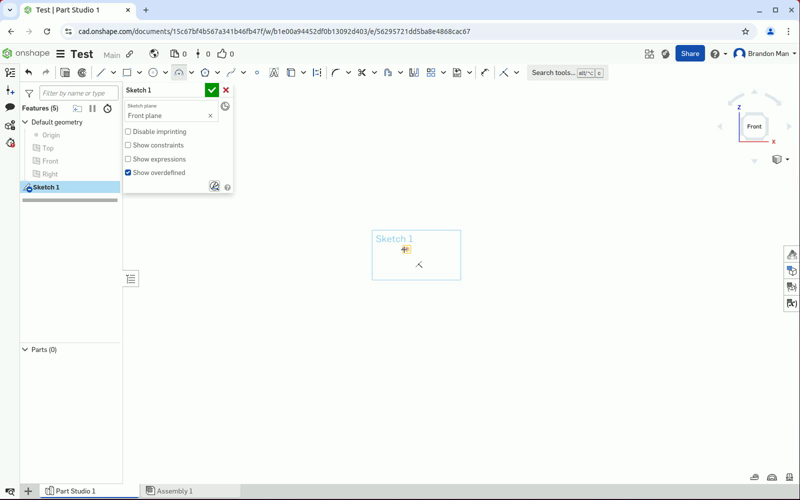
scroll(6)
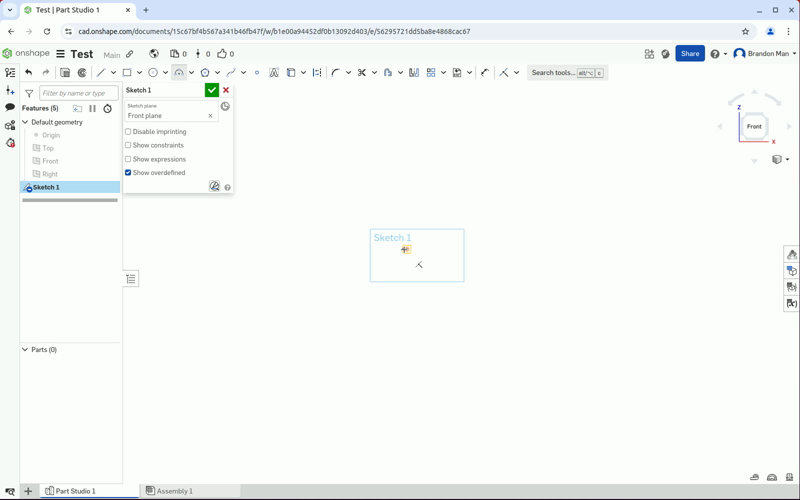
scroll(6)
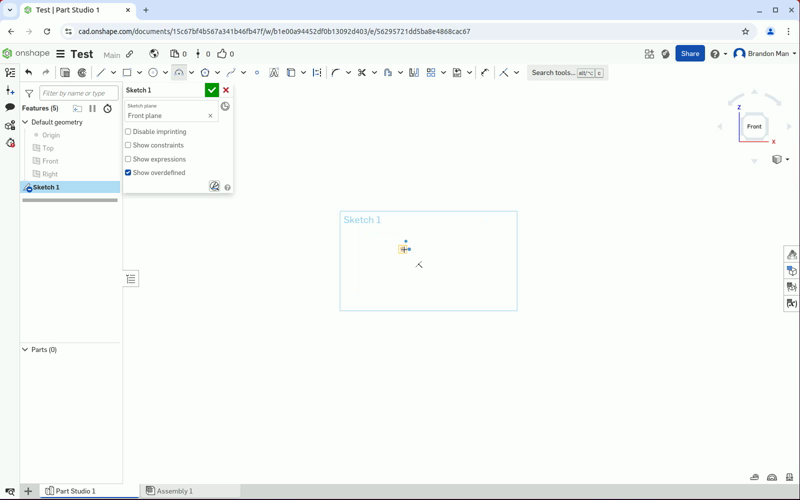
scroll(6)
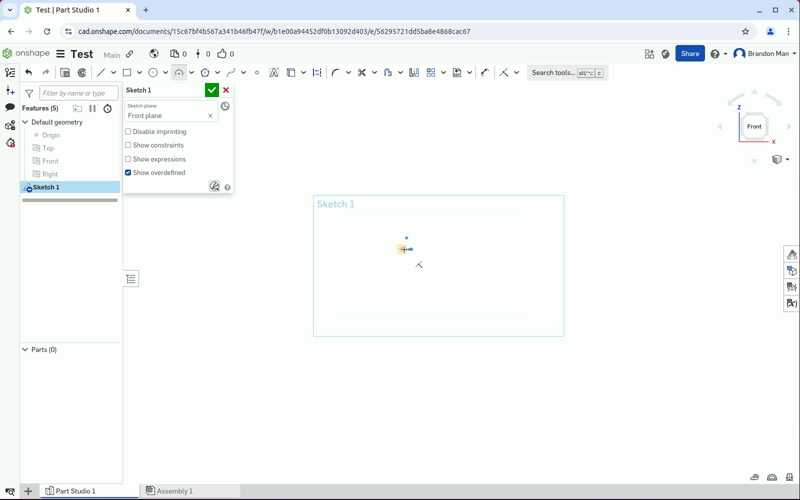
scroll(6)
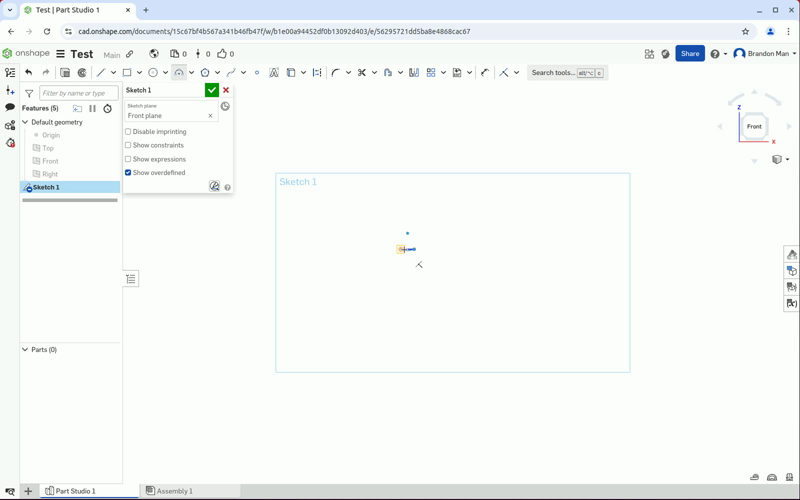
scroll(6)
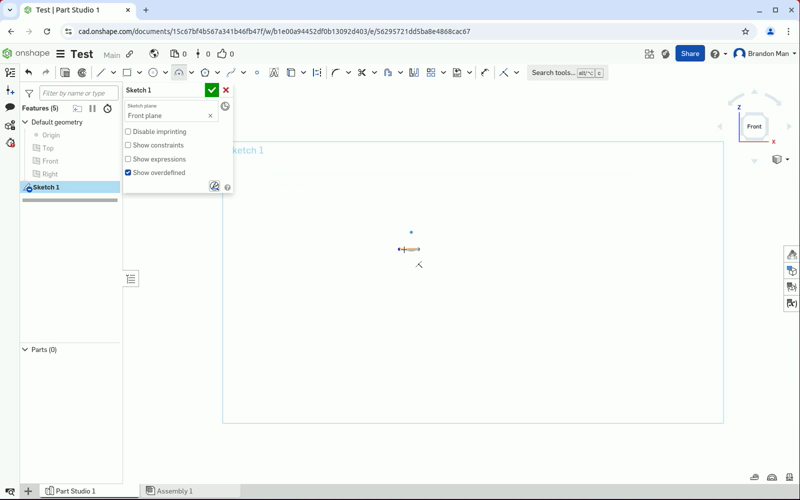
scroll(6)
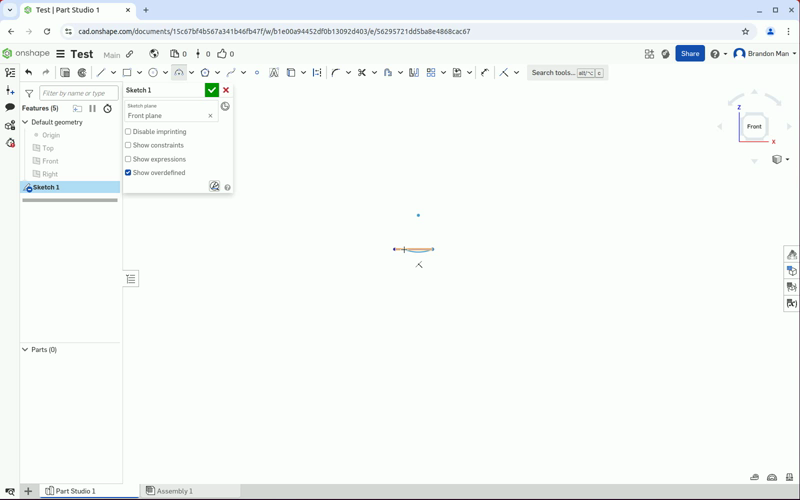
click(404, 249)
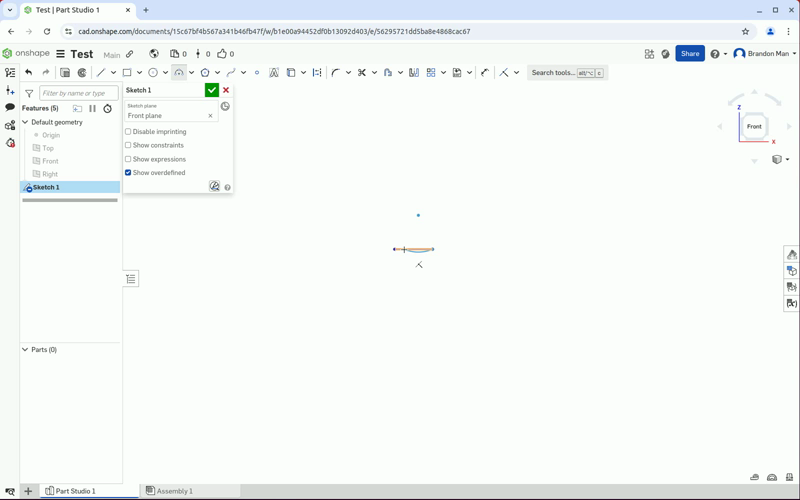
scroll(-6)
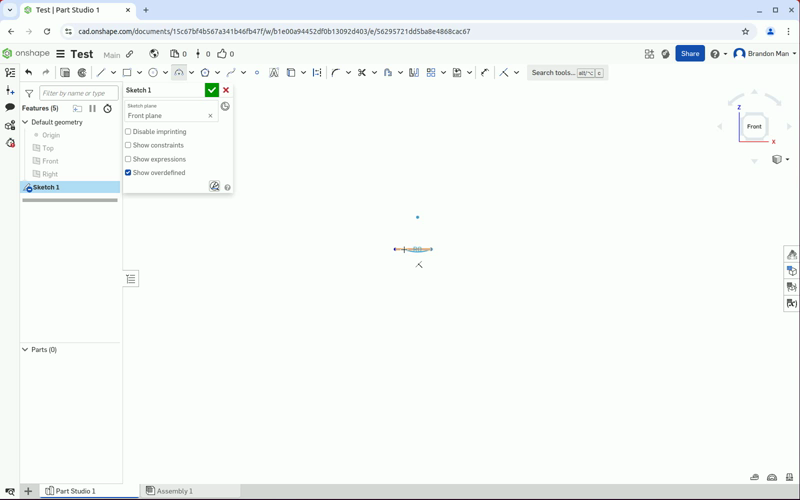
scroll(-6)
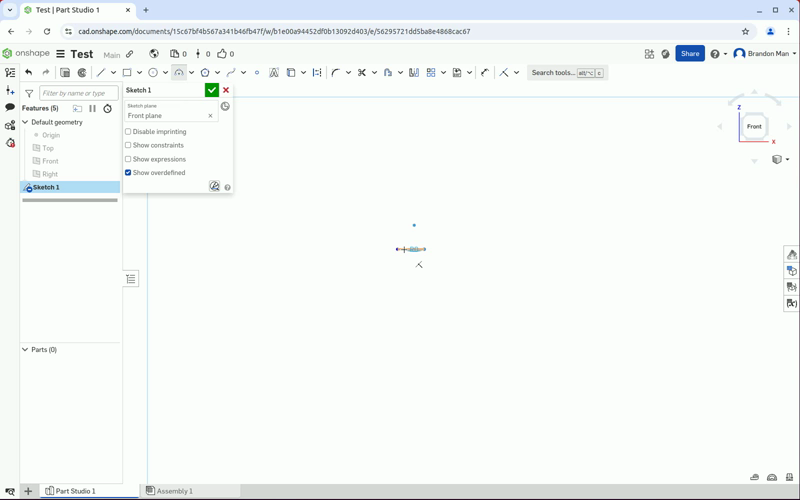
scroll(-6)
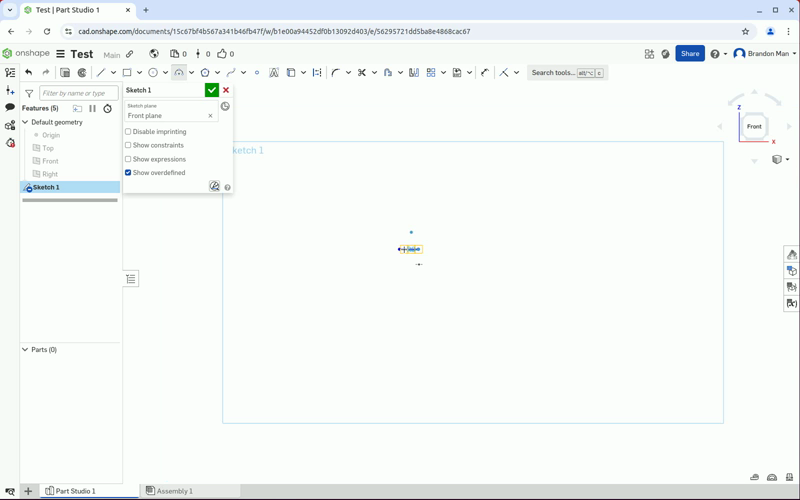
scroll(-6)
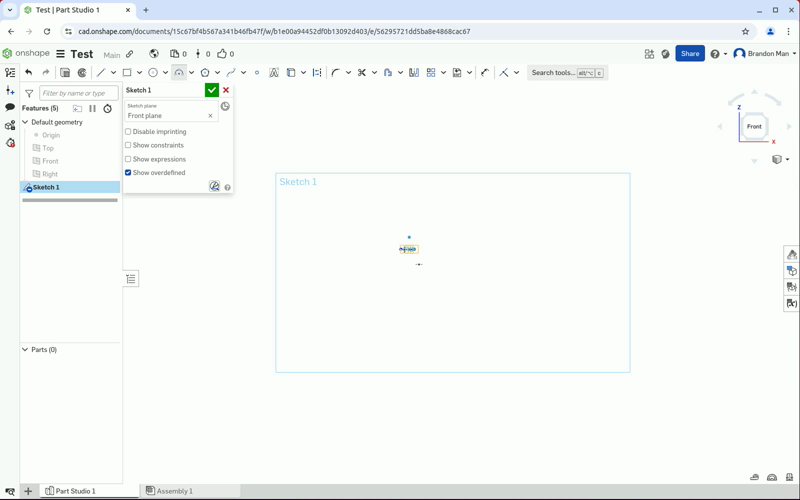
scroll(-6)
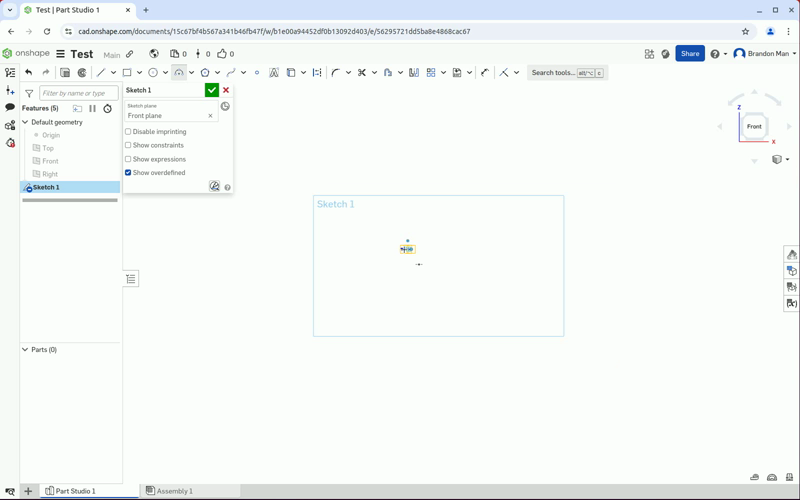
scroll(-6)
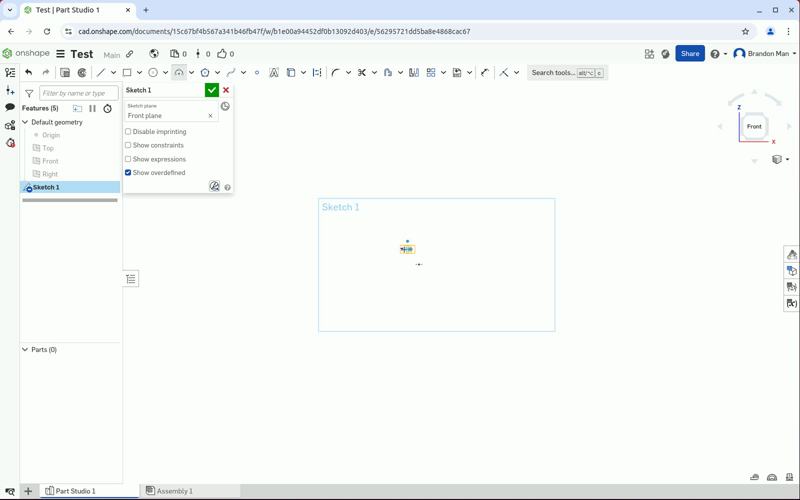
scroll(-6)
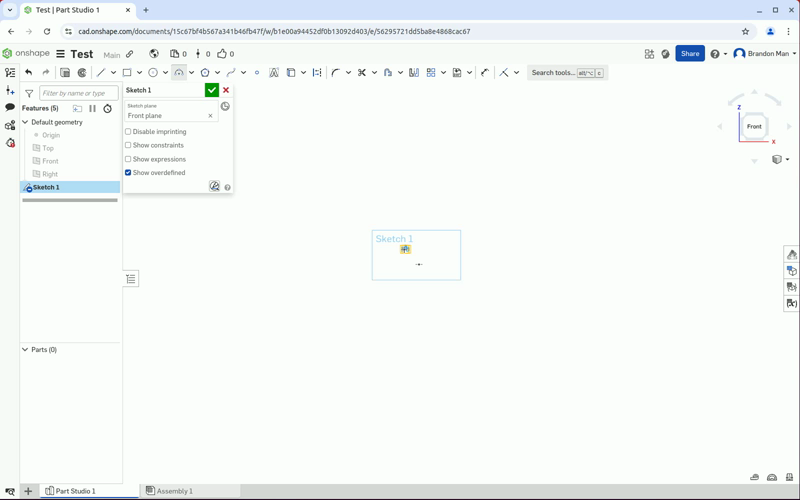
key_down(shift)
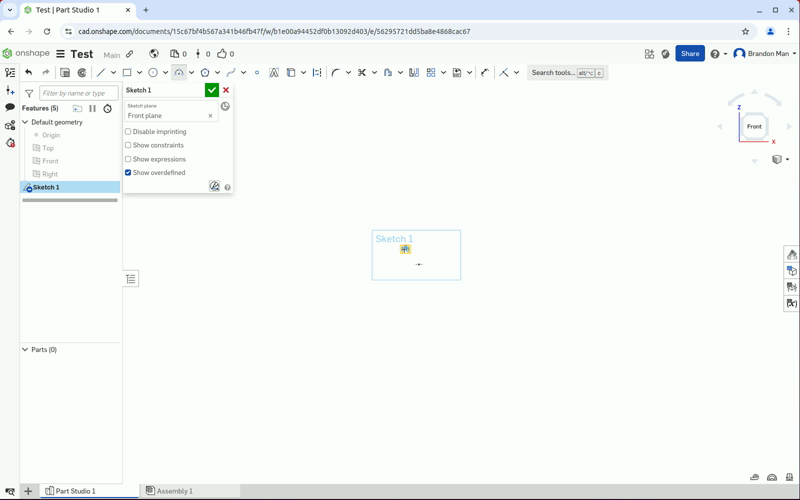
mouse_move(405, 248)
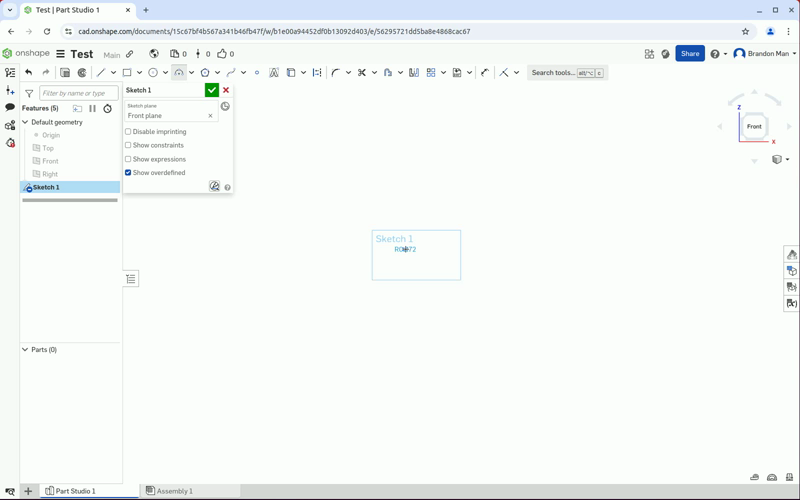
scroll(6)
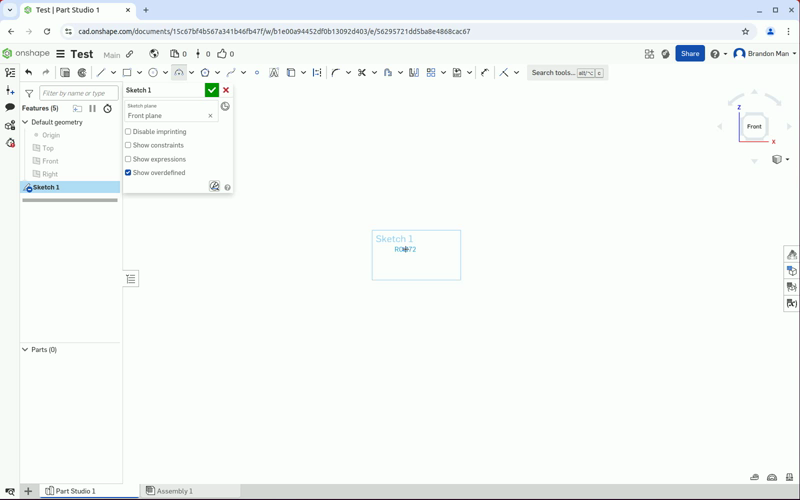
scroll(6)
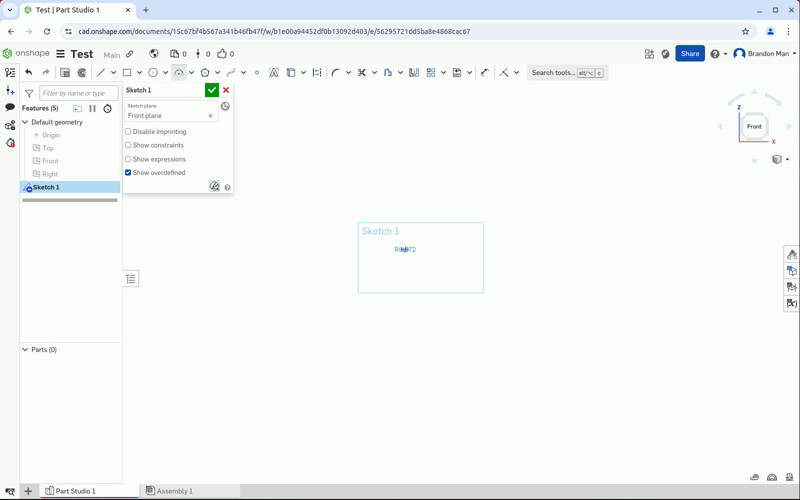
scroll(6)
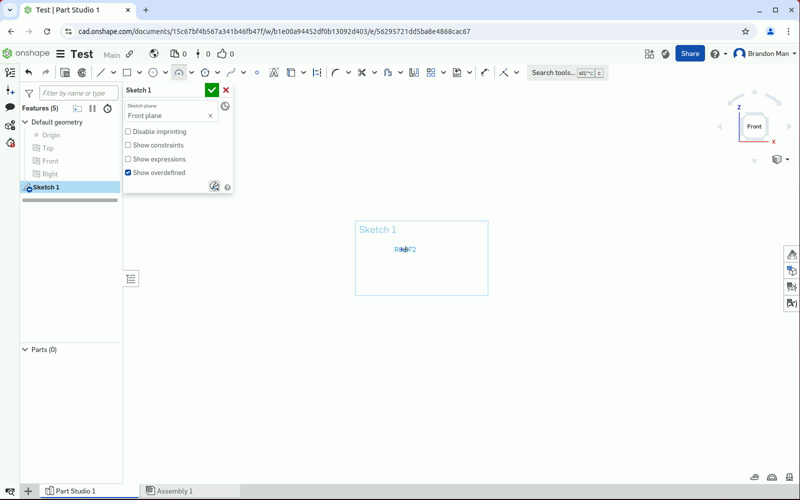
scroll(6)
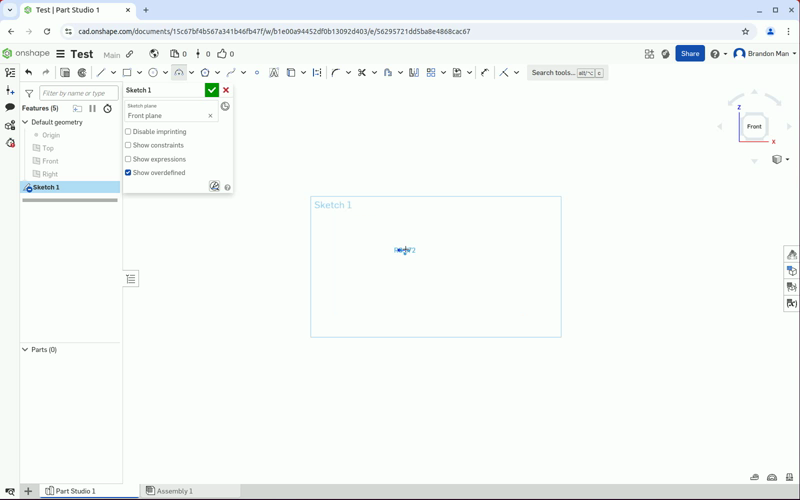
scroll(6)
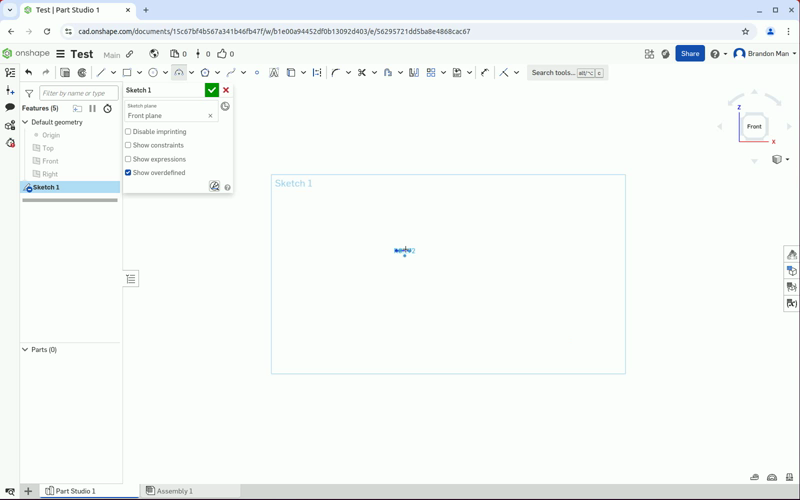
scroll(6)
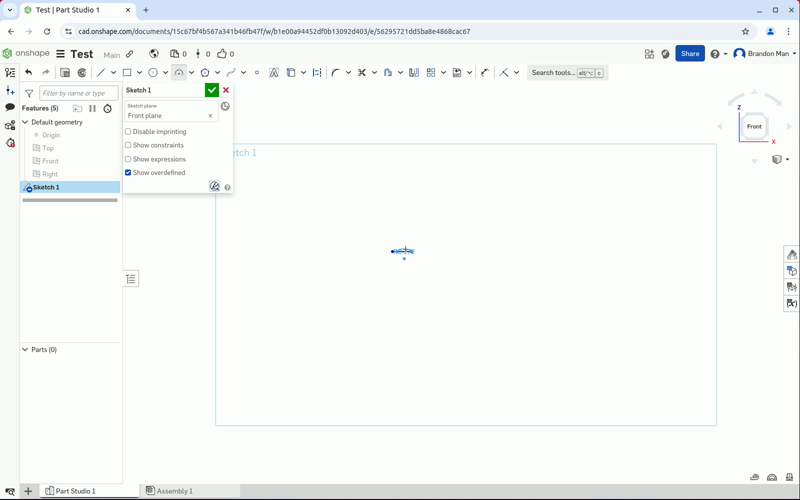
scroll(6)
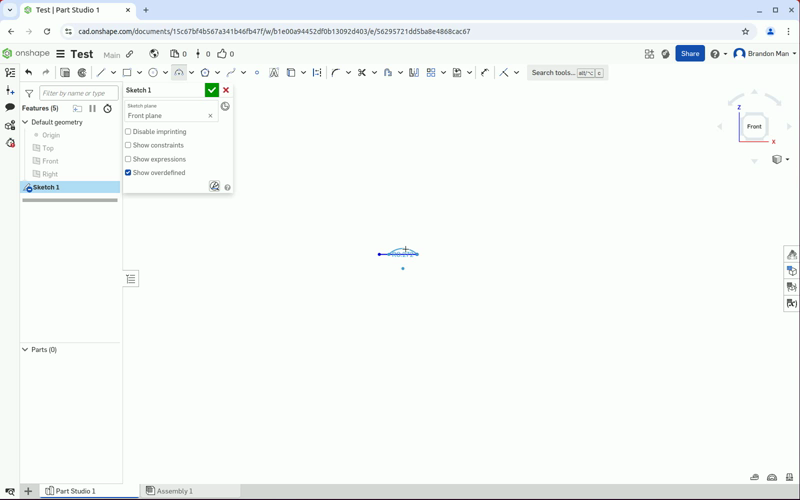
click(405, 248)
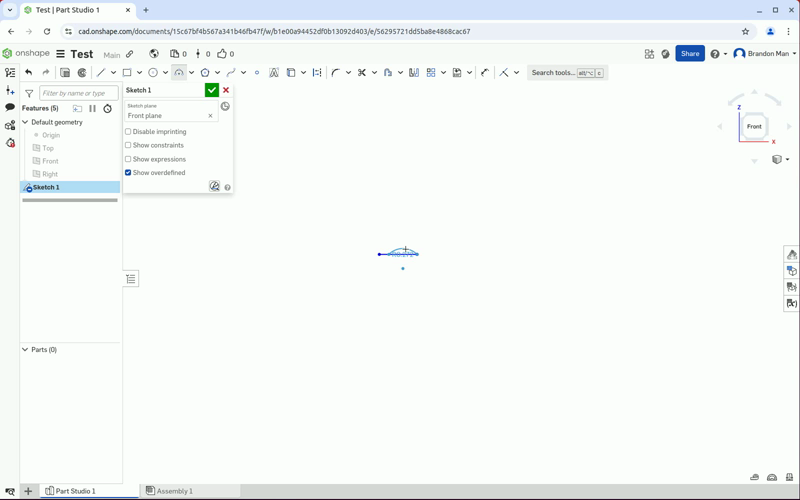
scroll(-6)
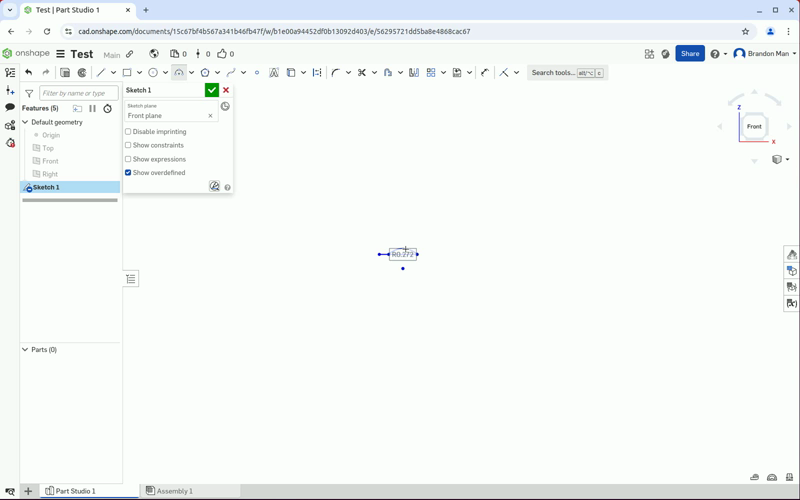
scroll(-6)
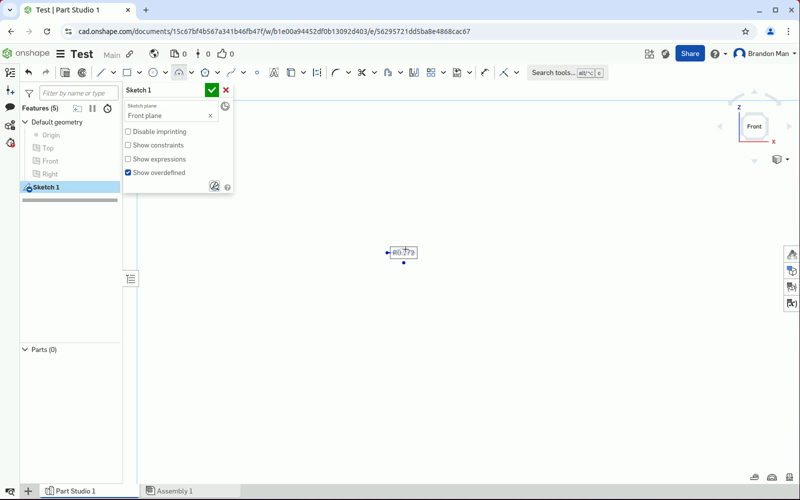
scroll(-6)
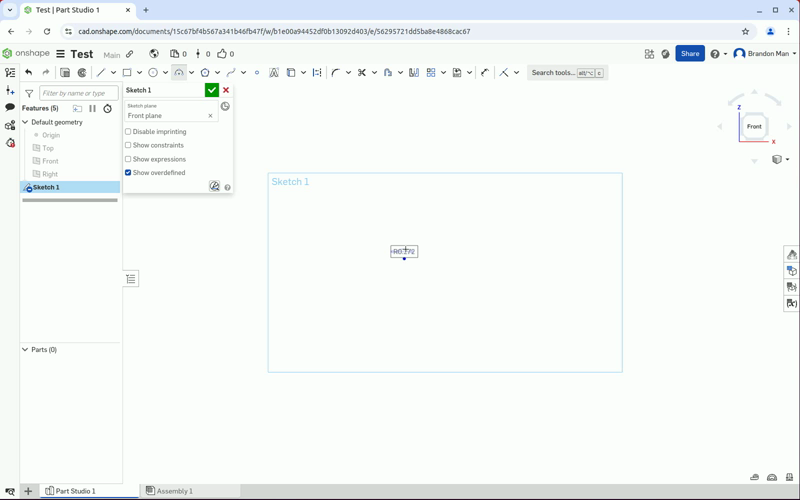
scroll(-6)
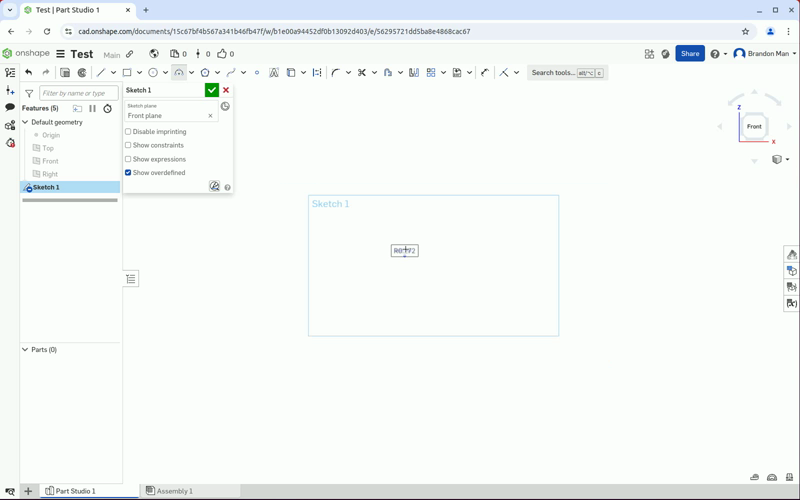
scroll(-6)
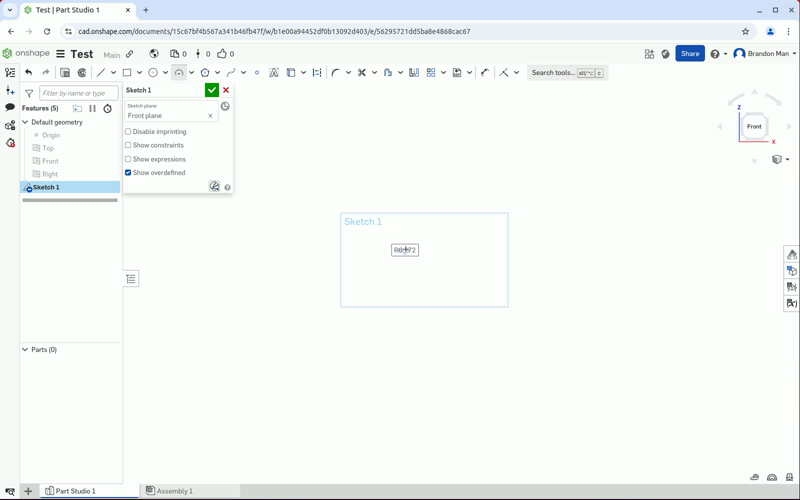
scroll(-6)
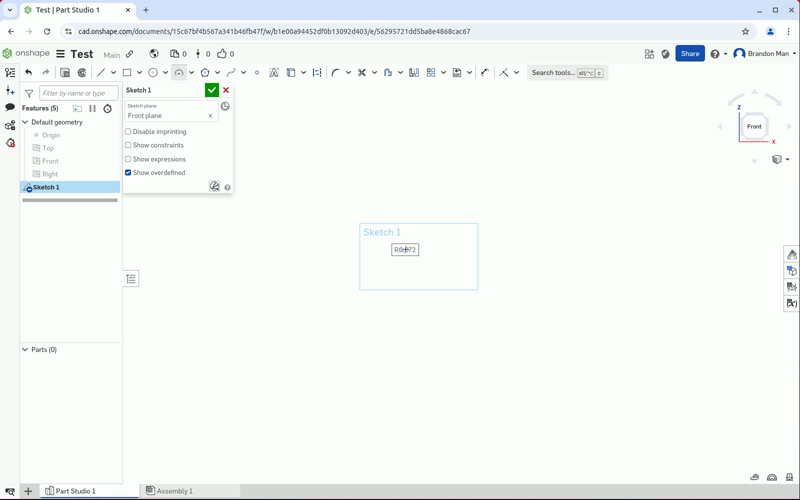
scroll(-6)
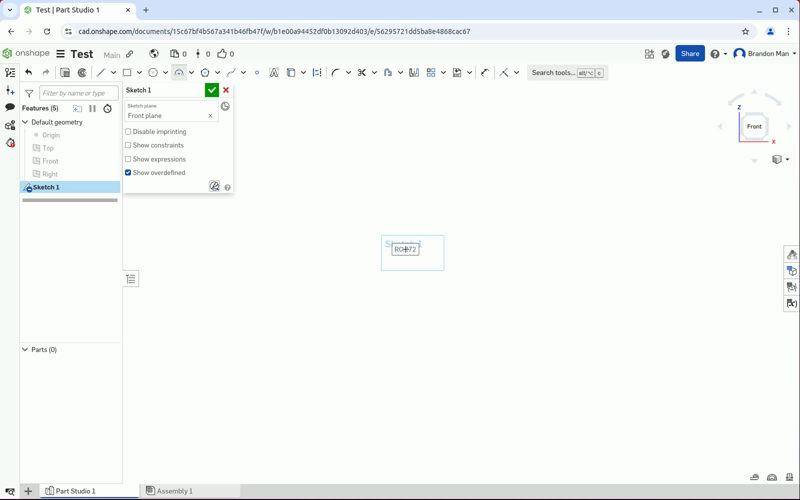
key_up(shift)
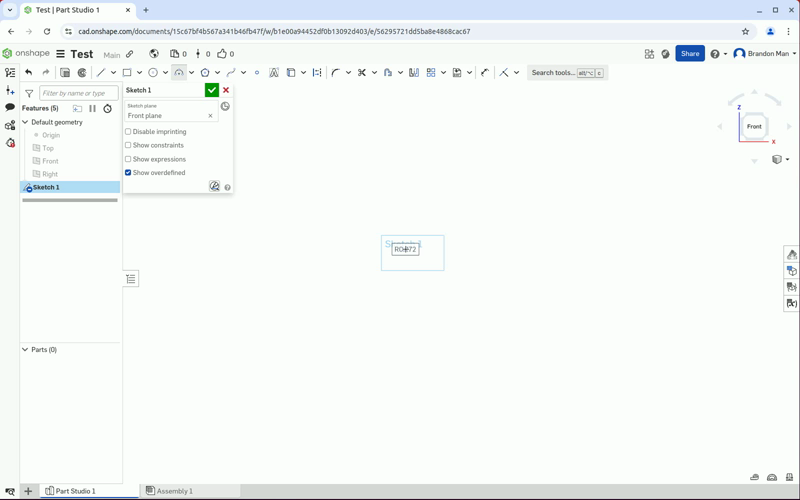
key(esc)
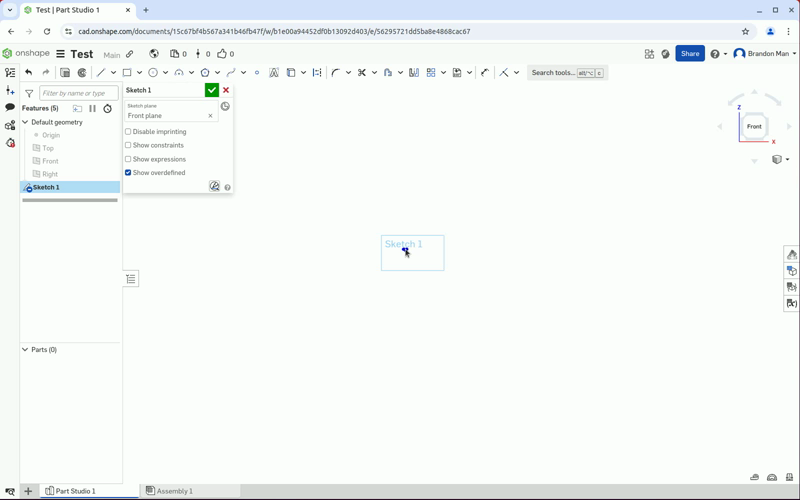
mouse_move(405, 248)
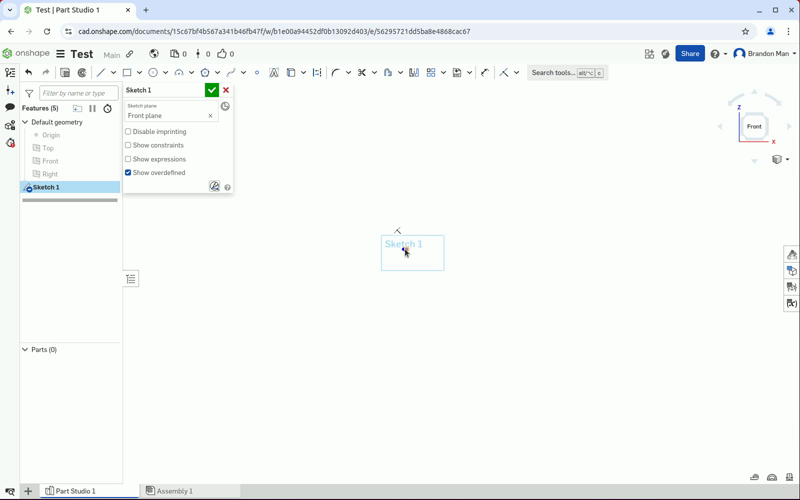
scroll(6)
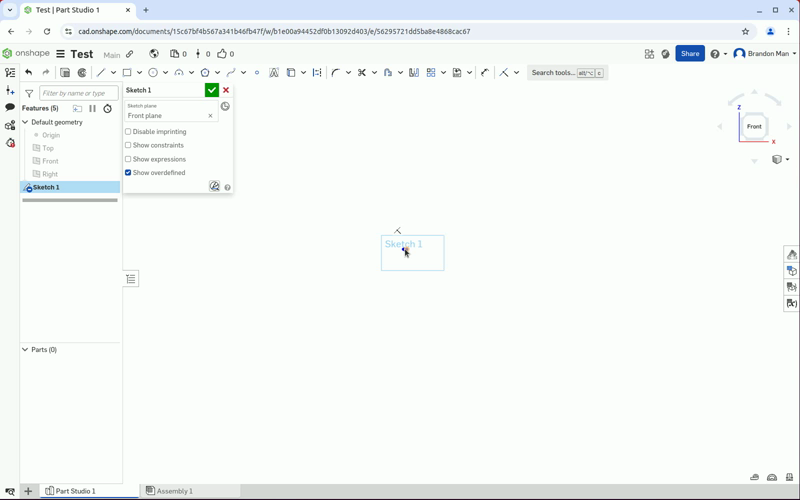
scroll(6)
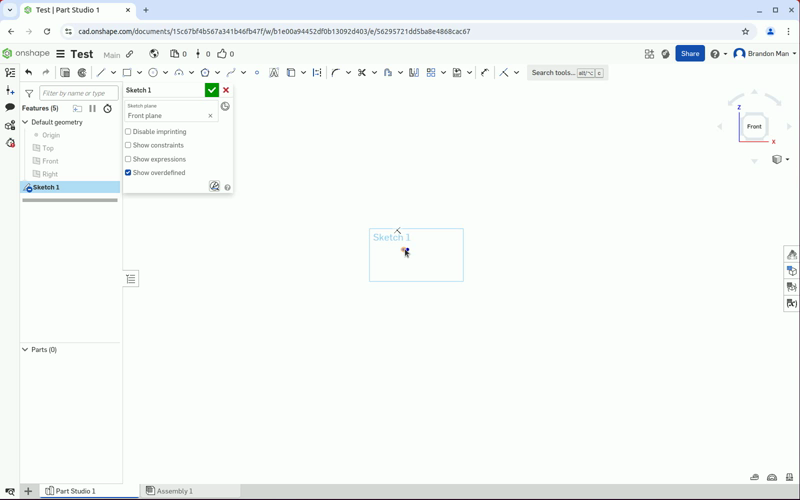
scroll(6)
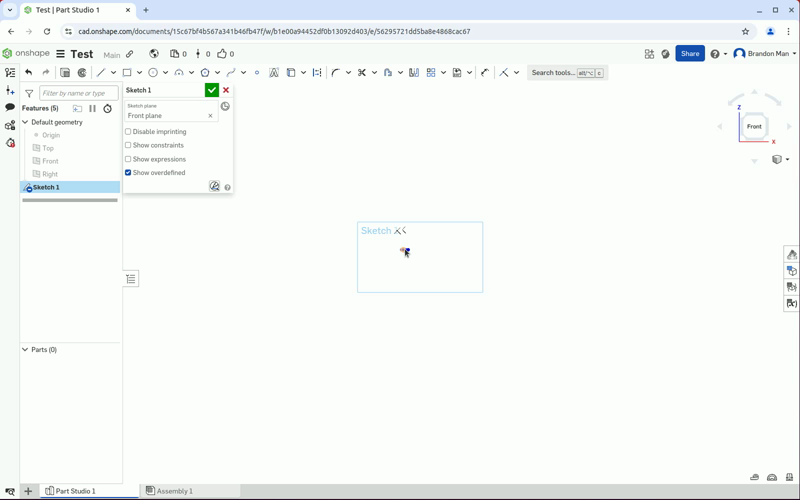
scroll(6)
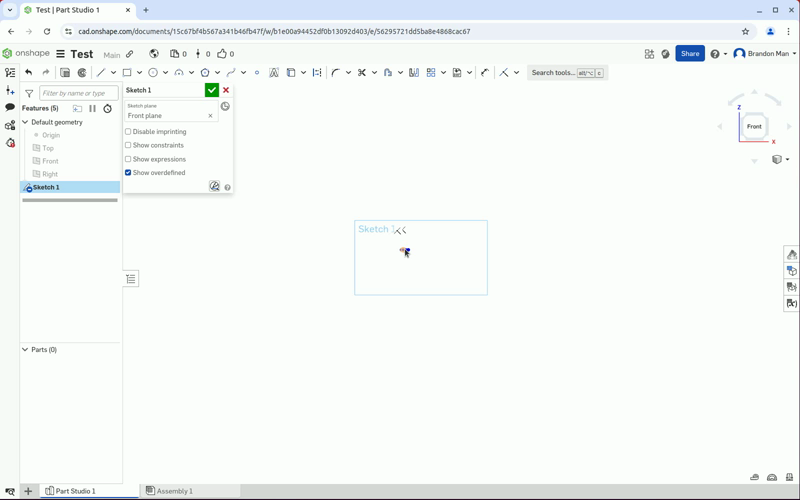
scroll(6)
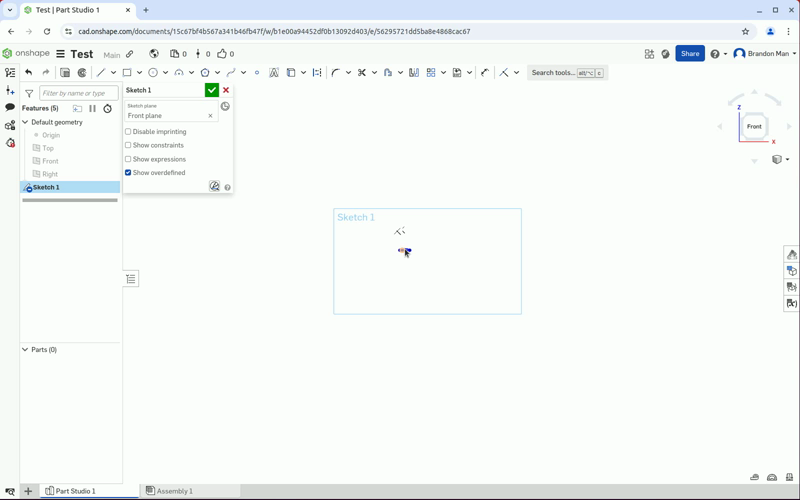
scroll(6)
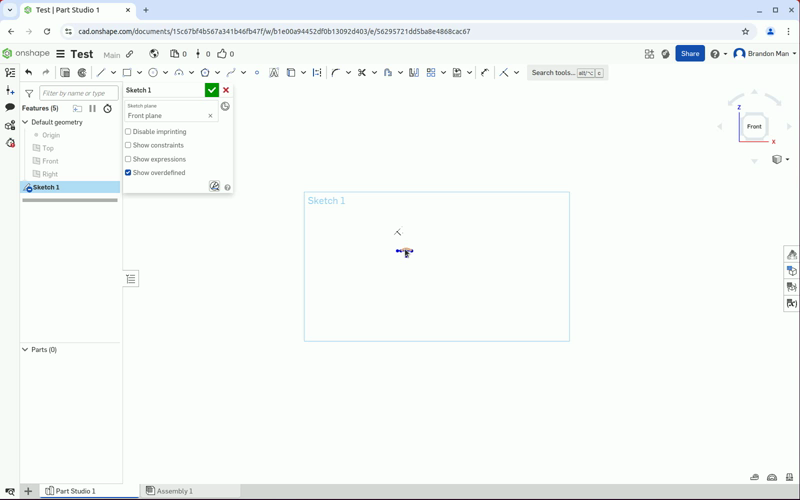
scroll(6)
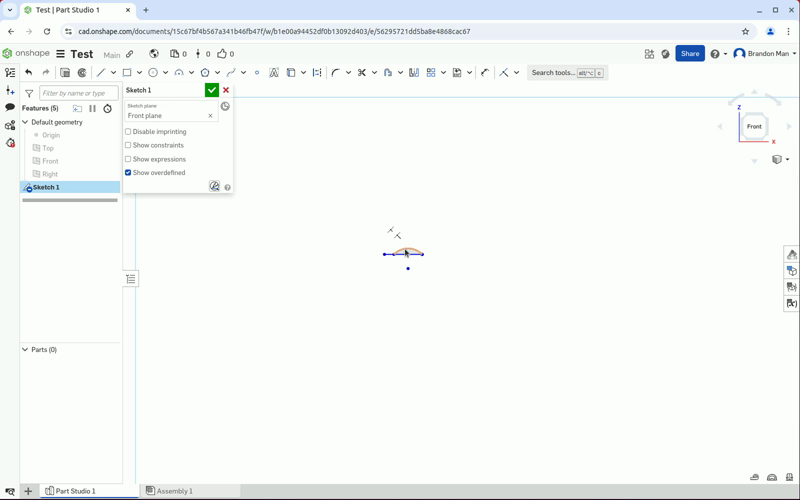
click(405, 248)
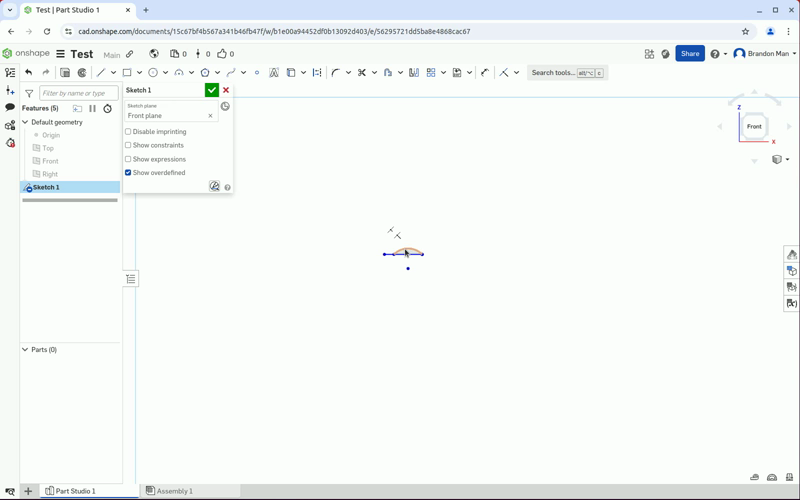
scroll(-6)
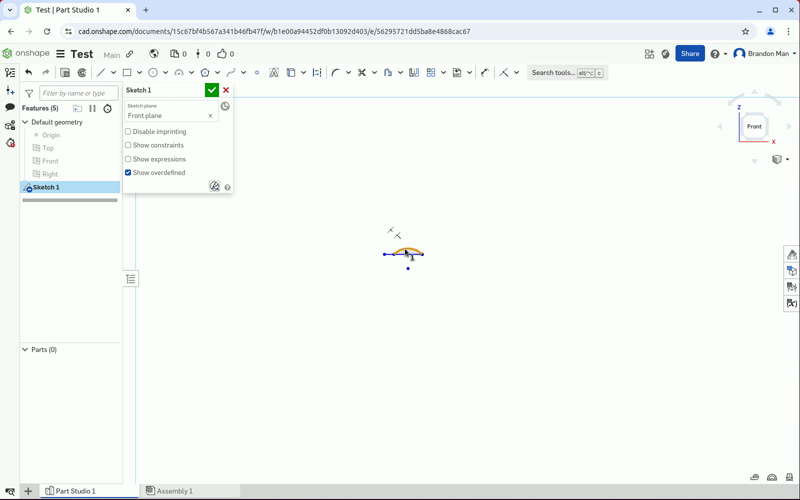
scroll(-6)
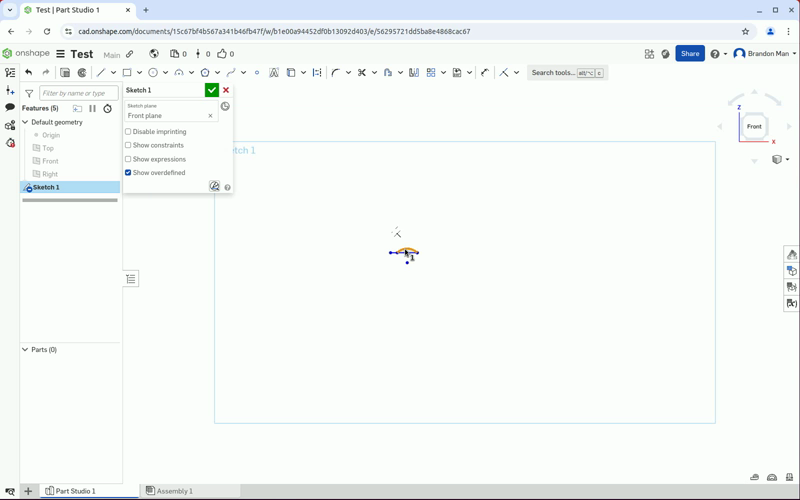
scroll(-6)
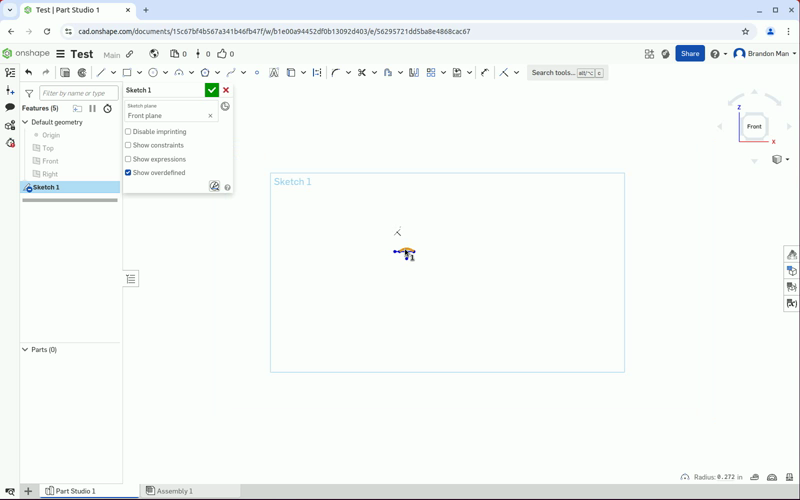
scroll(-6)
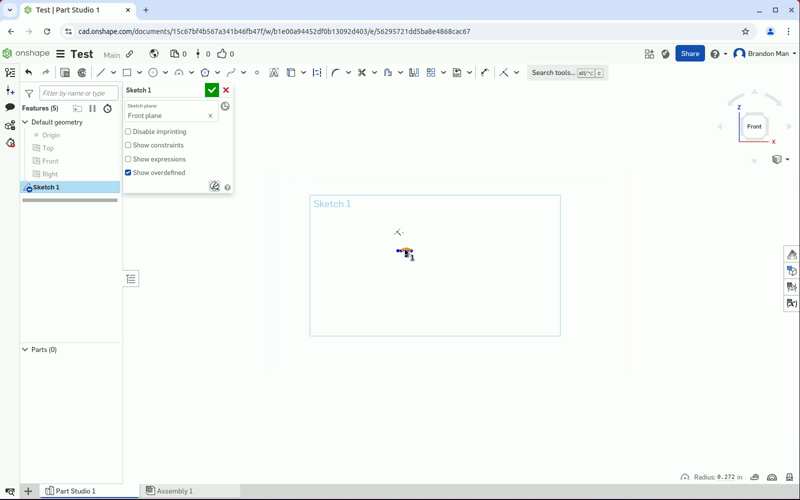
scroll(-6)
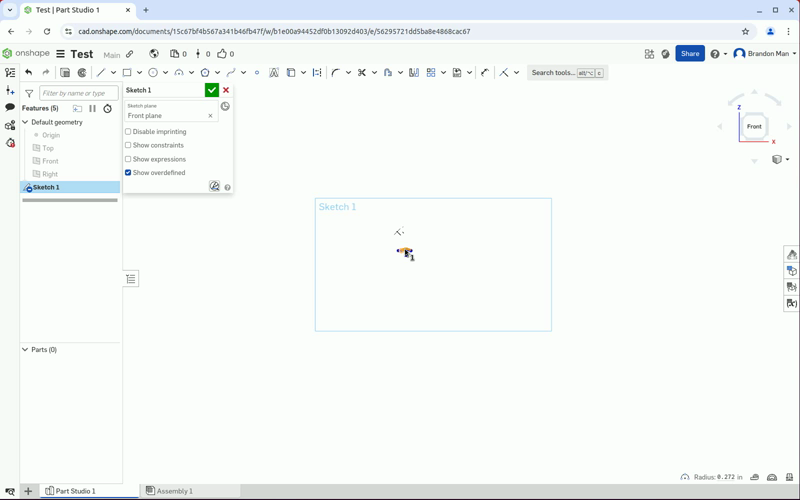
scroll(-6)
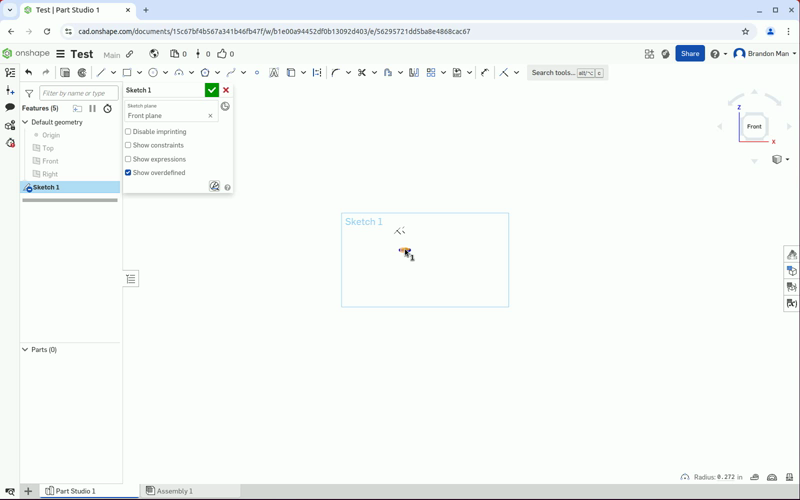
scroll(-6)
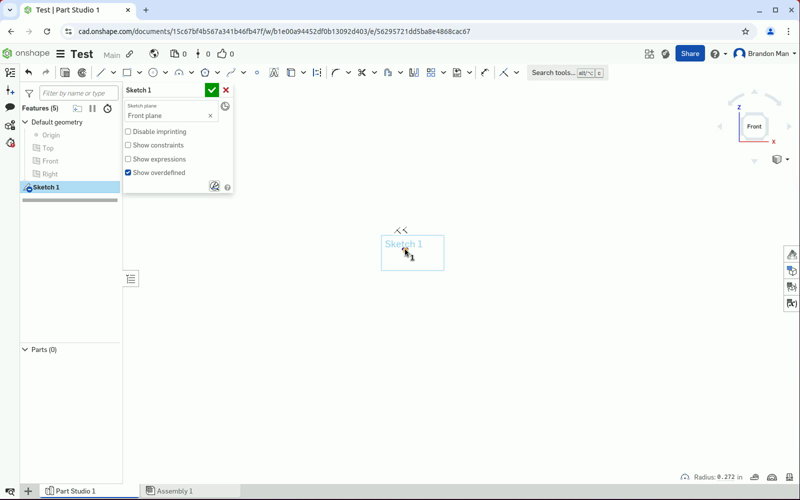
mouse_move(73, 352)
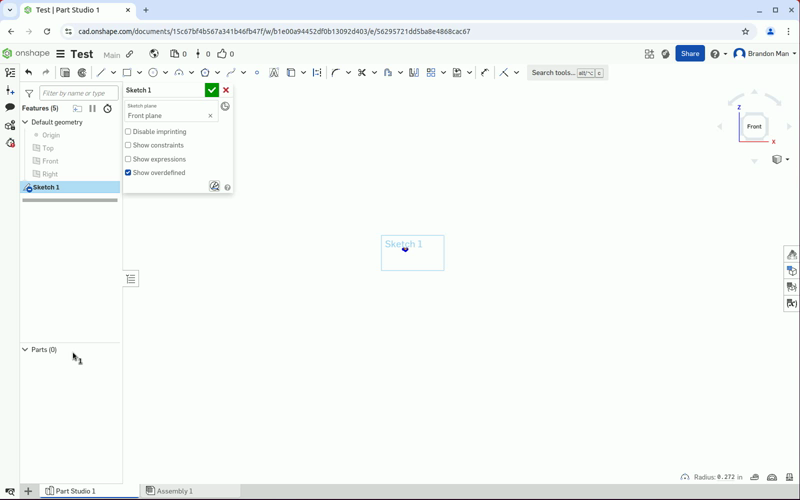
key(shift+y)
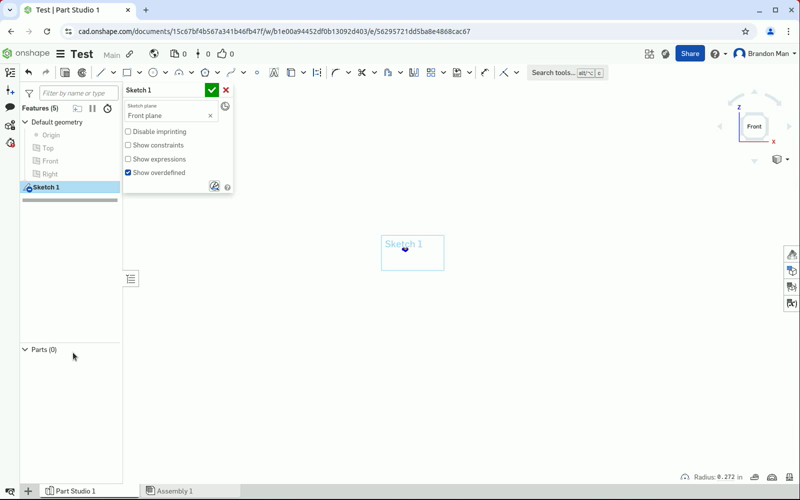
key(shift+e)
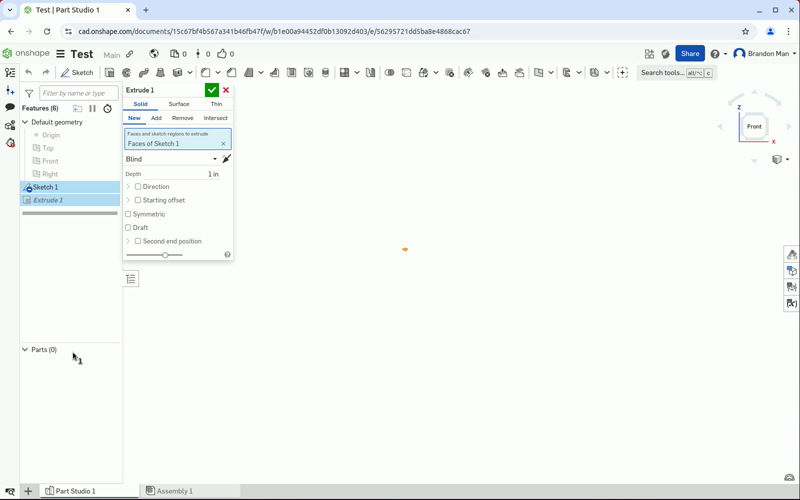
mouse_move(143, 106)
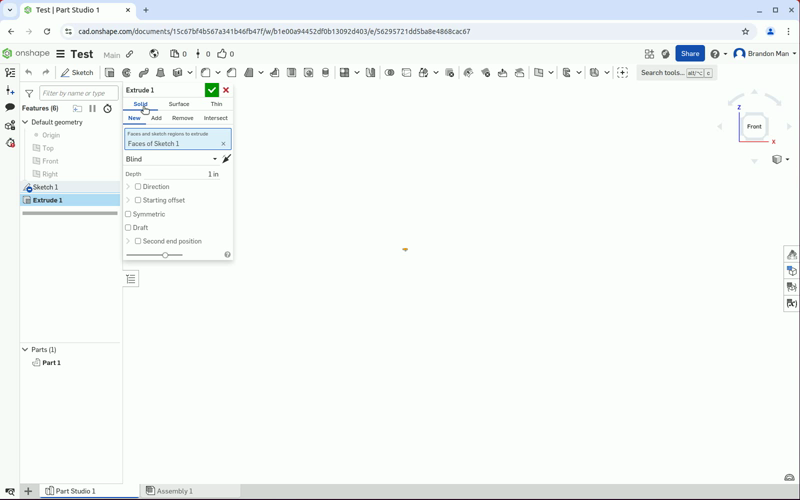
click(143, 106)
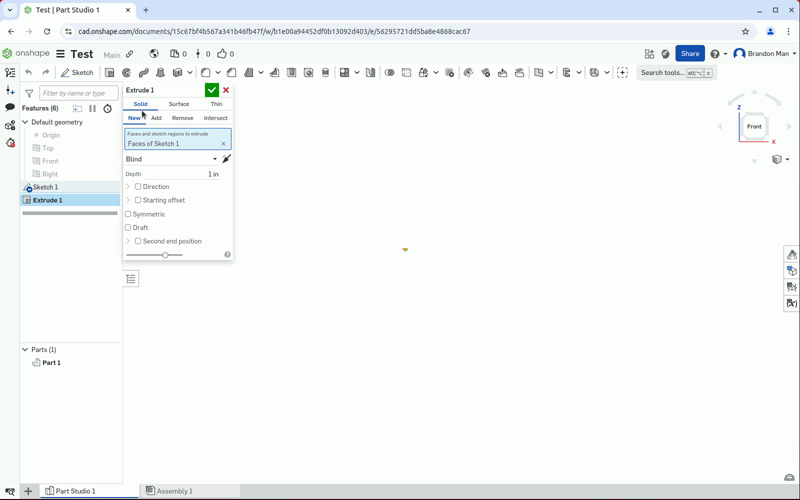
mouse_move(137, 120)
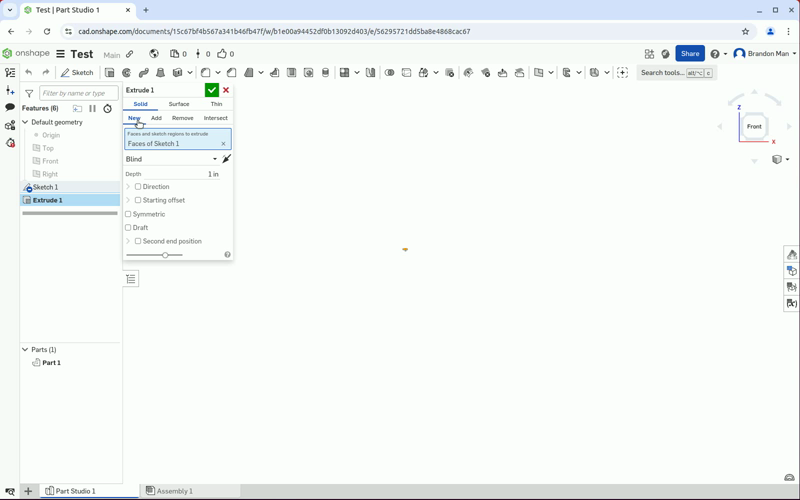
click(137, 120)
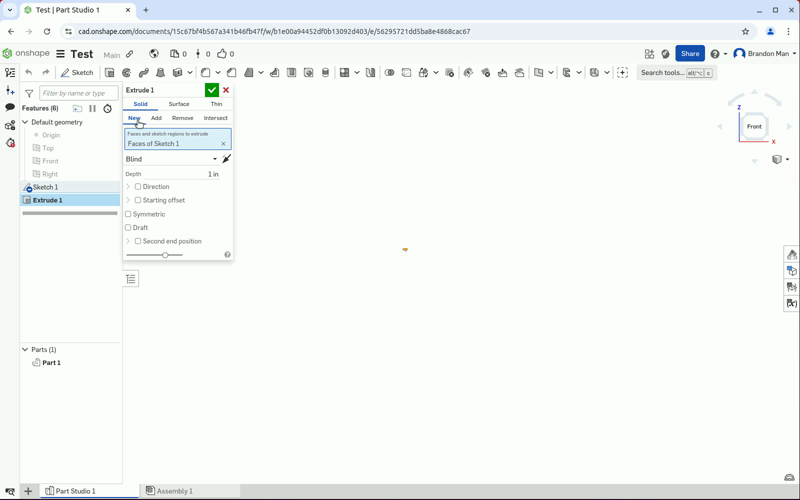
key(tab, 4)
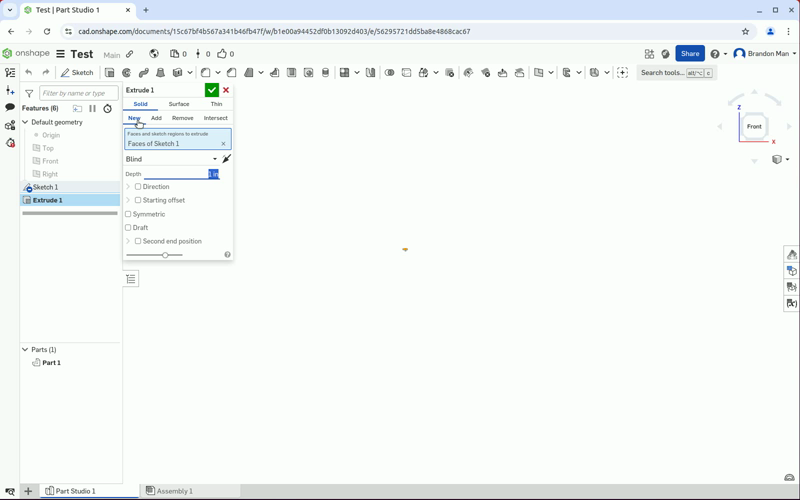
text(2.166)
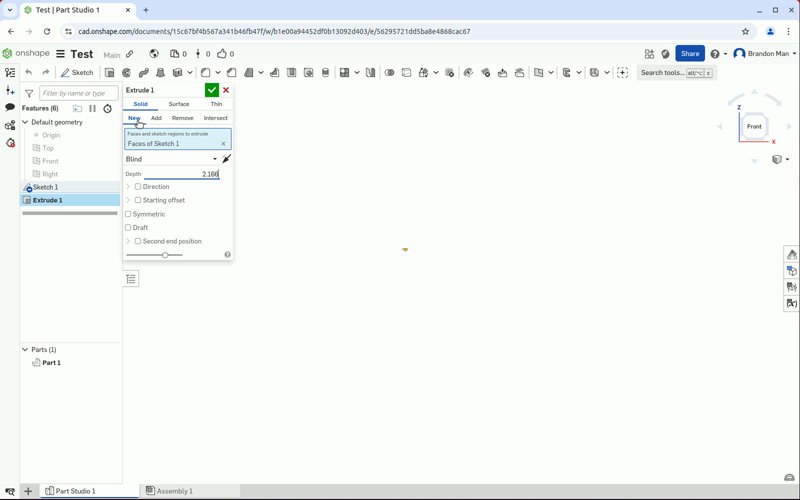
key(enter)
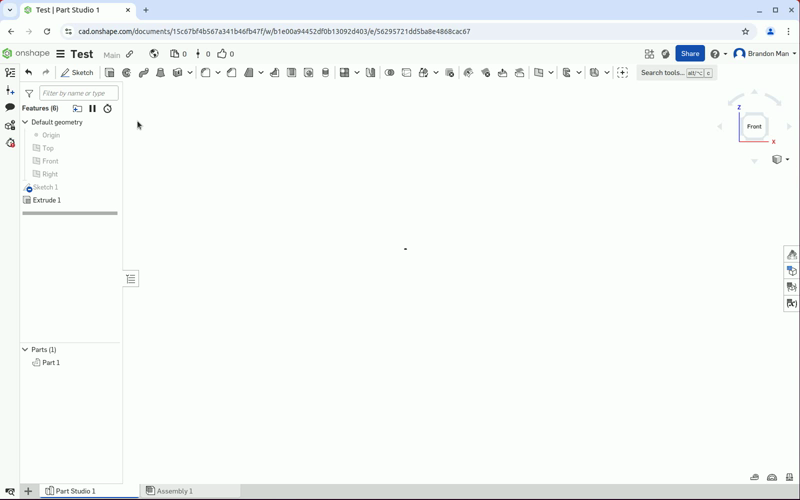
key(shift+h)
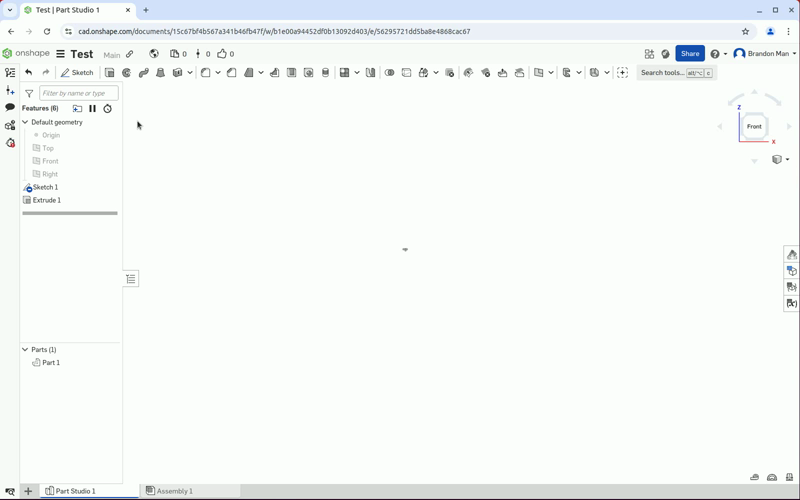
key(shift+h)
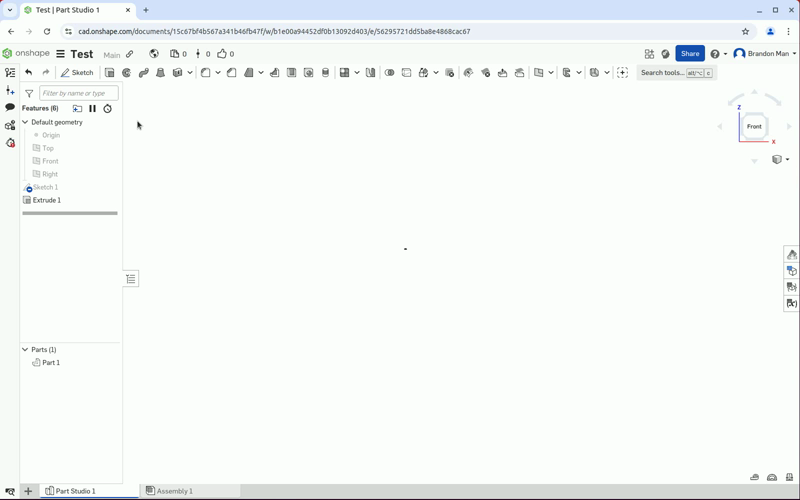
mouse_move(73, 189)
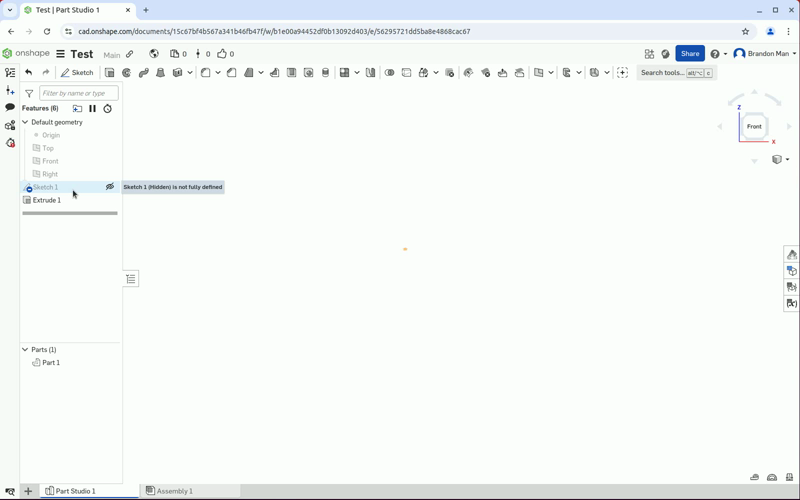
click(73, 189)
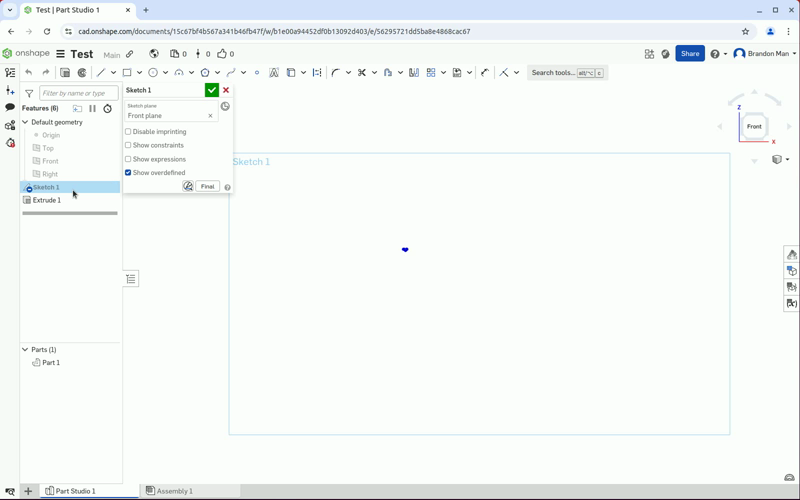
mouse_move(229, 92)
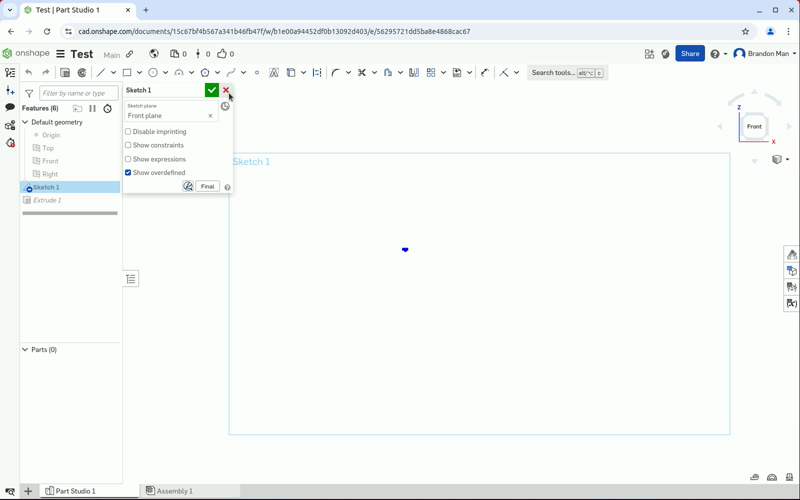
click(229, 92)
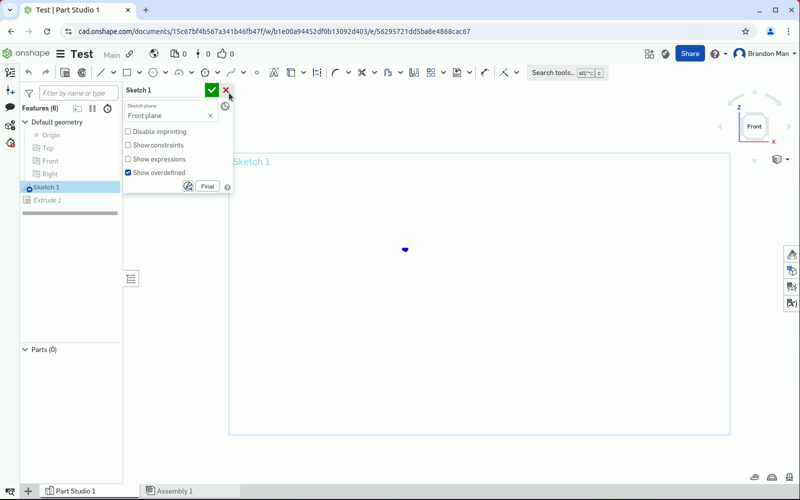
key(shift+s)
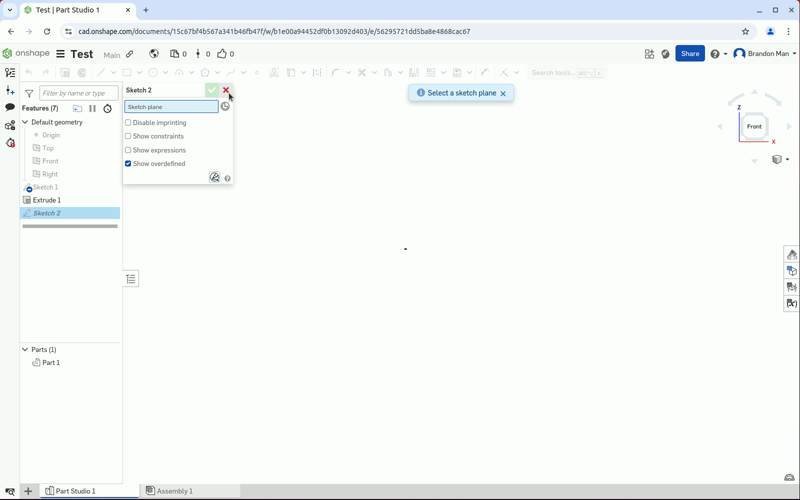
mouse_move(73, 163)
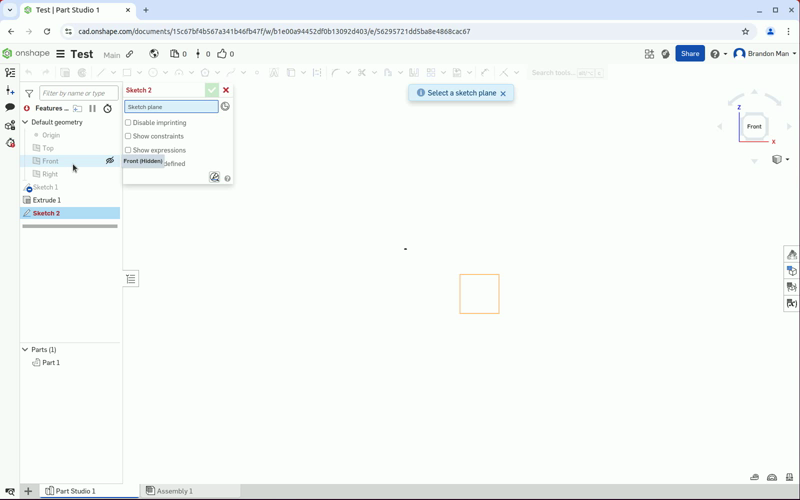
click(73, 163)
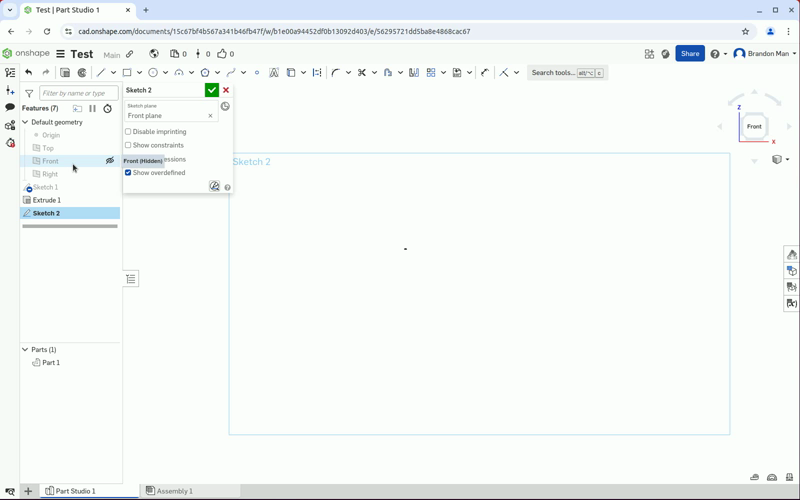
mouse_move(73, 352)
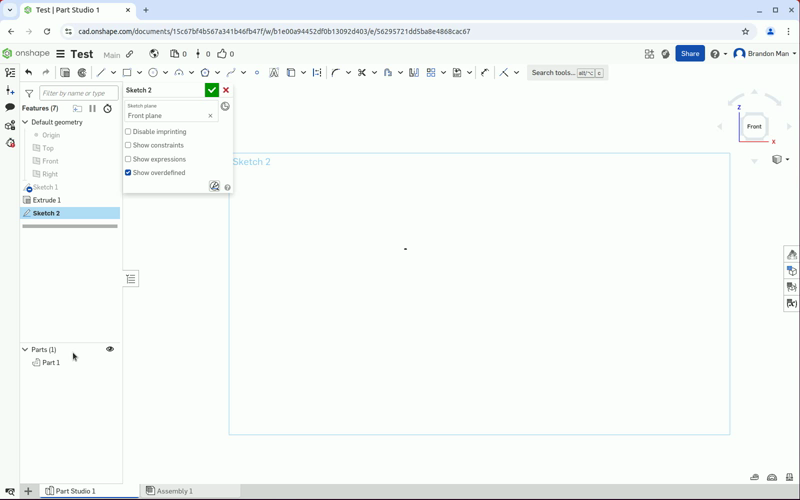
key(y)
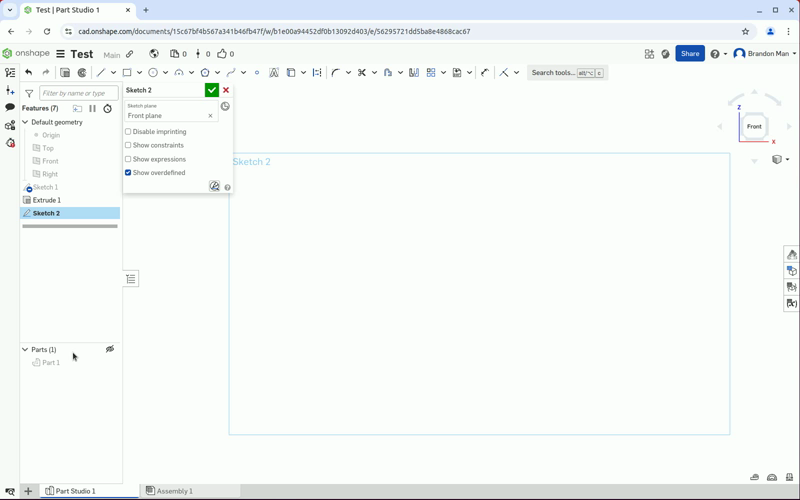
key(l)
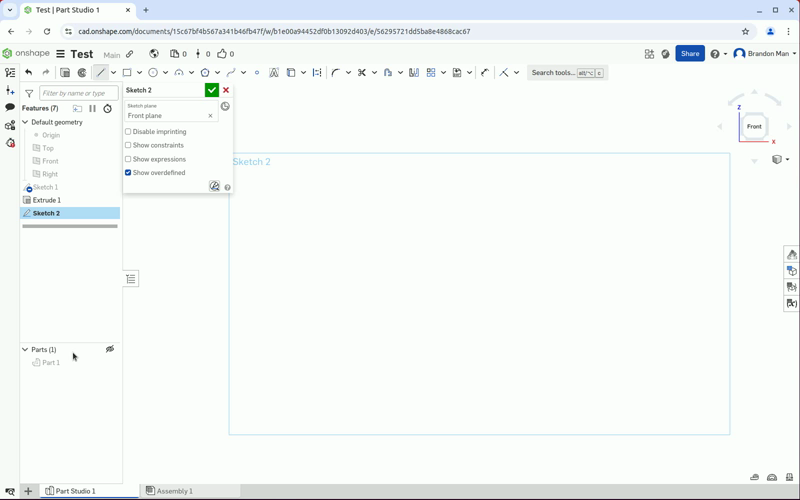
key_down(shift)
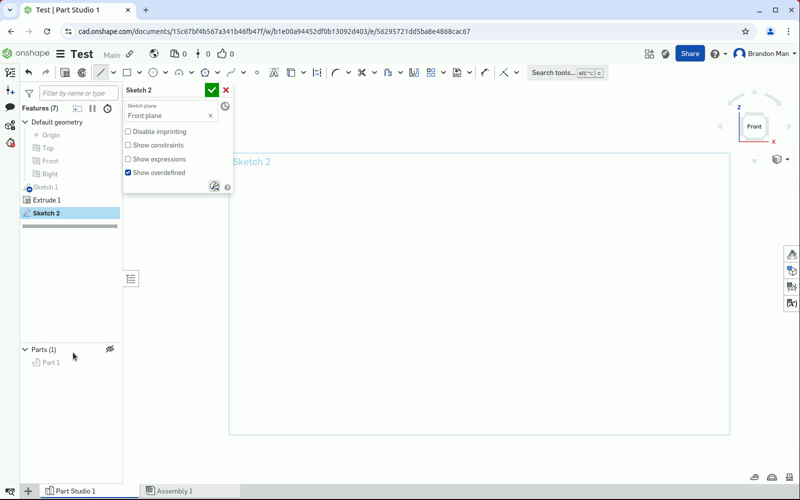
mouse_move(404, 266)
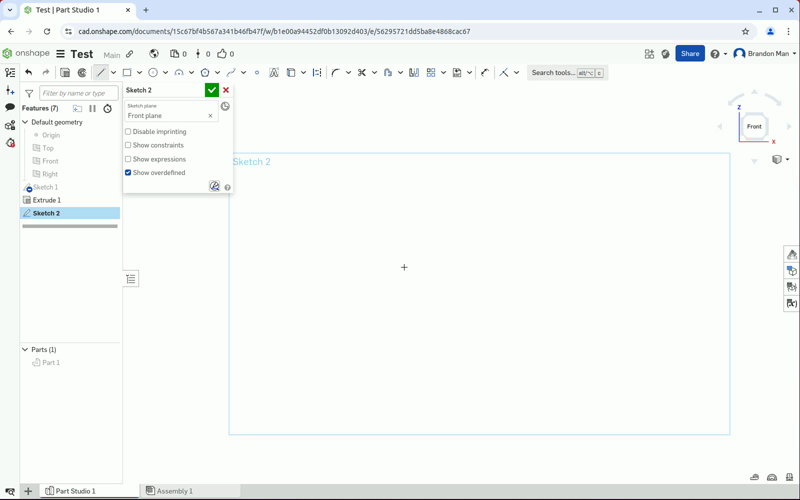
click(404, 266)
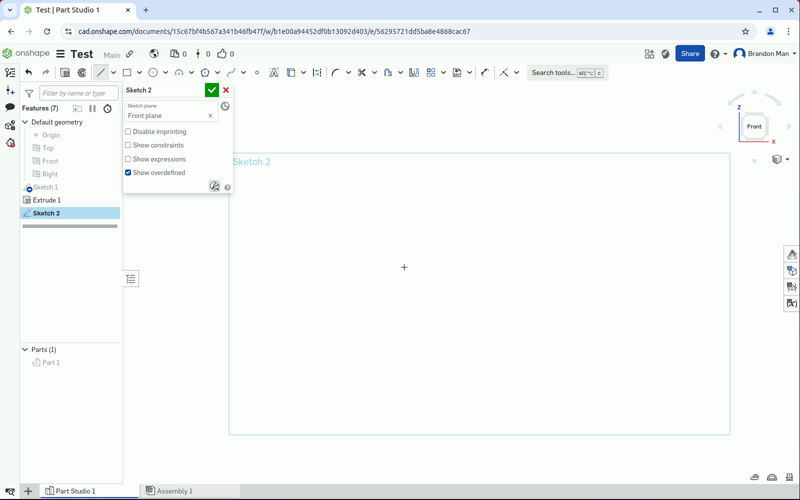
key_up(shift)
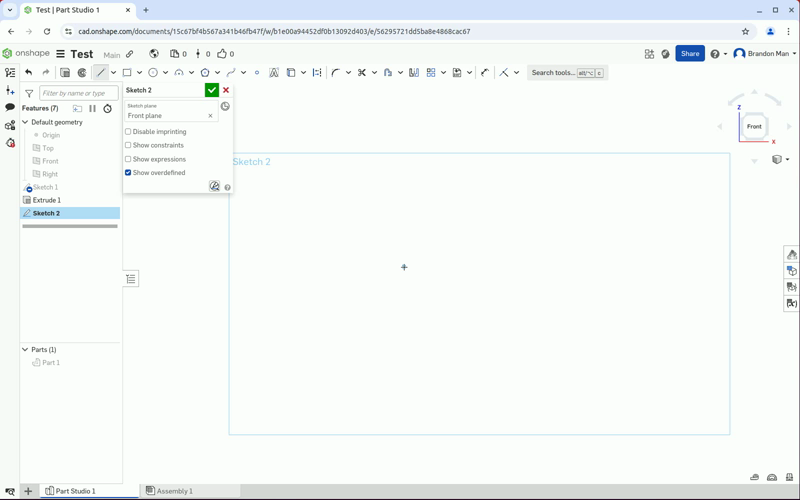
key_down(shift)
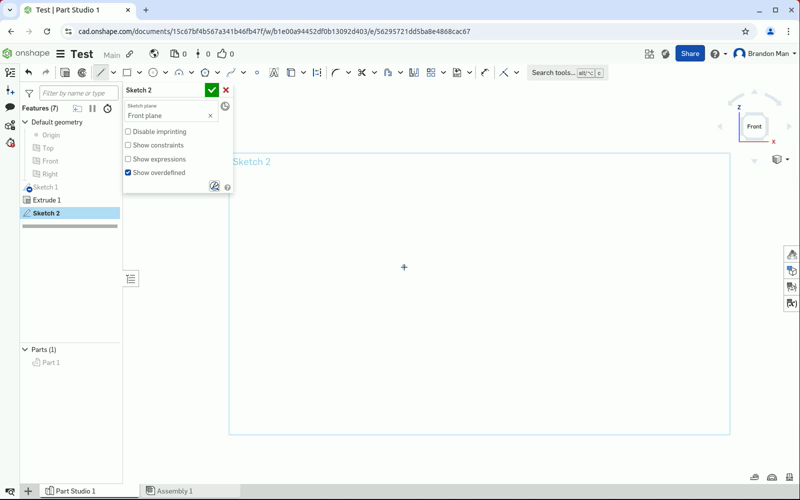
mouse_move(564, 266)
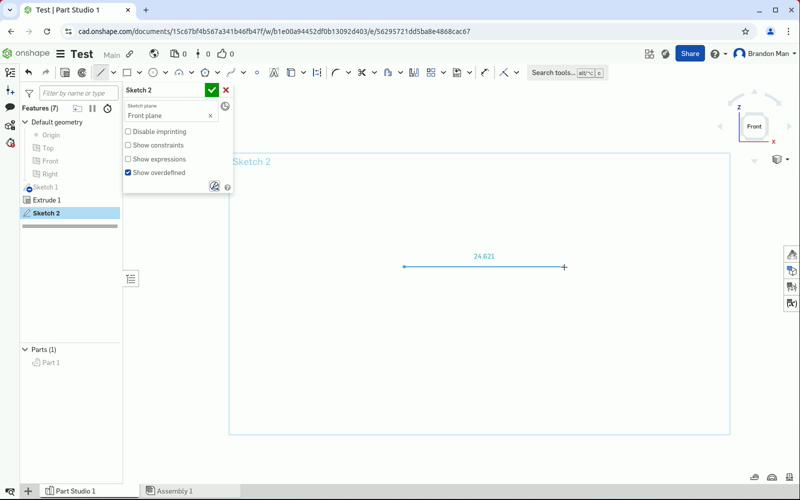
click(564, 266)
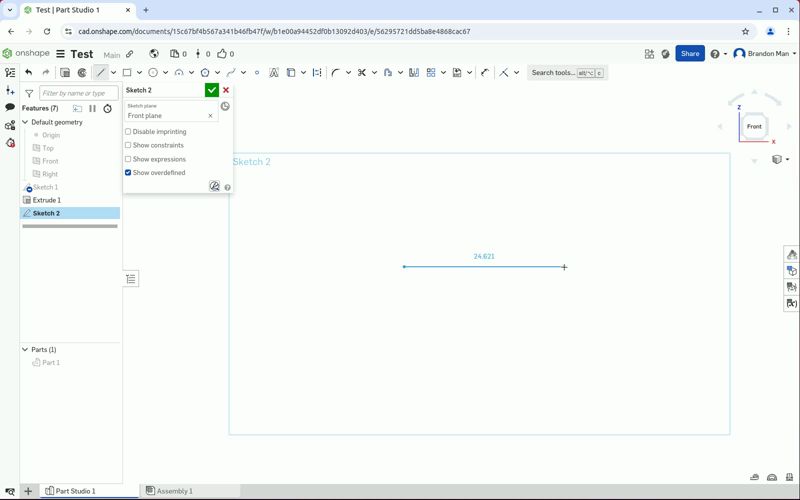
key_up(shift)
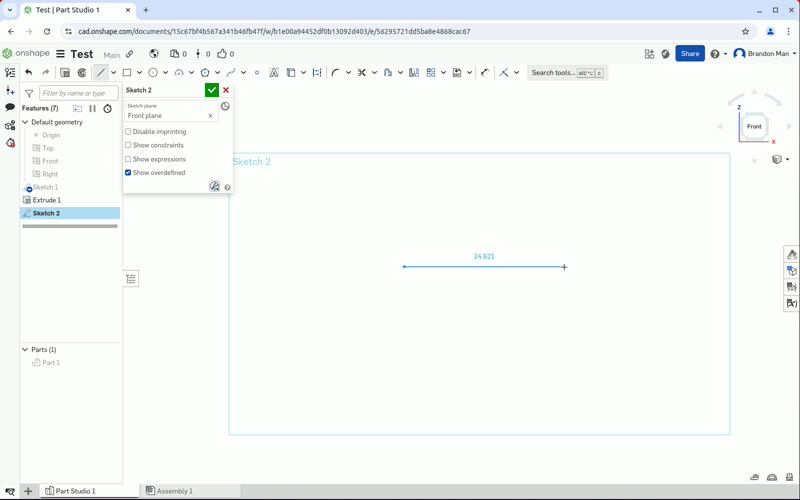
key(esc)
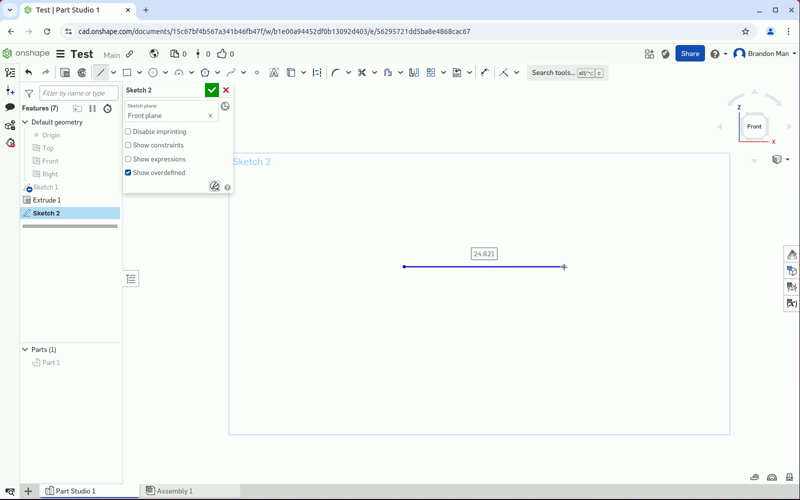
key(a)
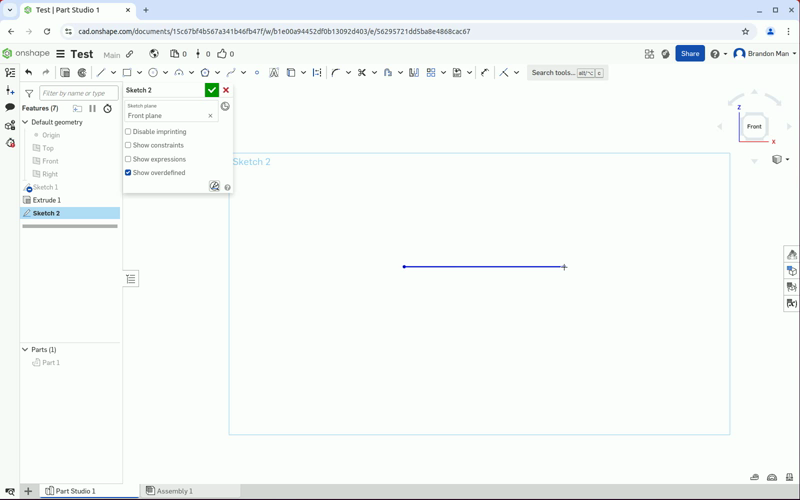
mouse_move(564, 266)
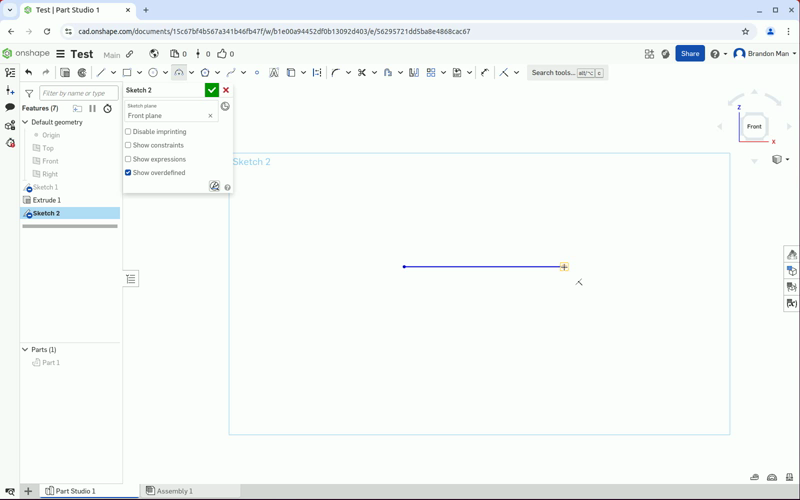
click(564, 266)
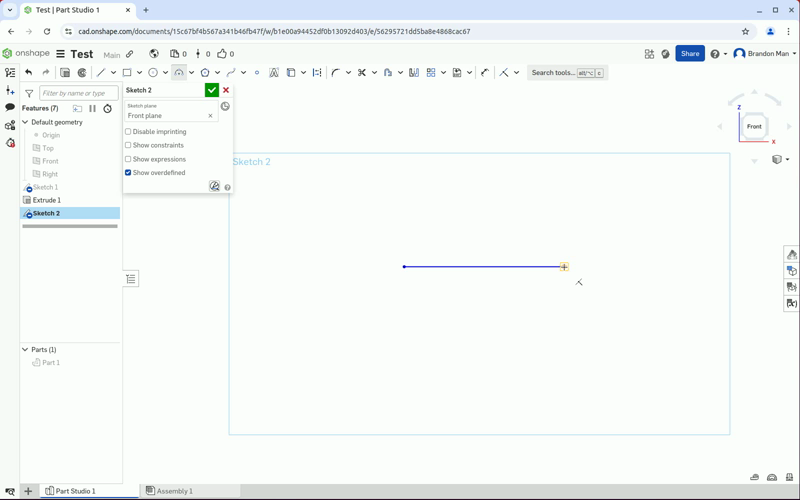
key_down(shift)
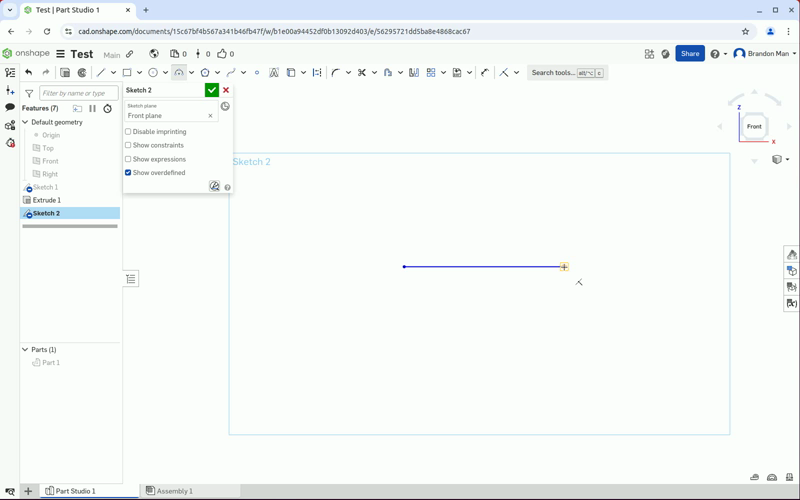
mouse_move(564, 249)
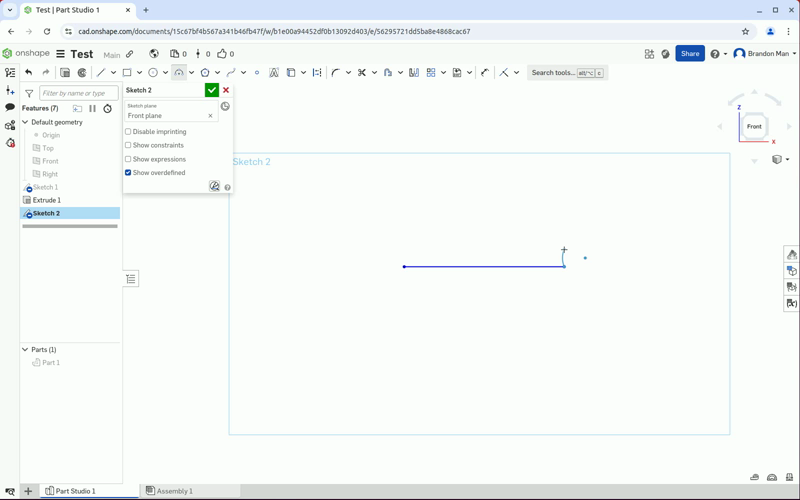
click(564, 249)
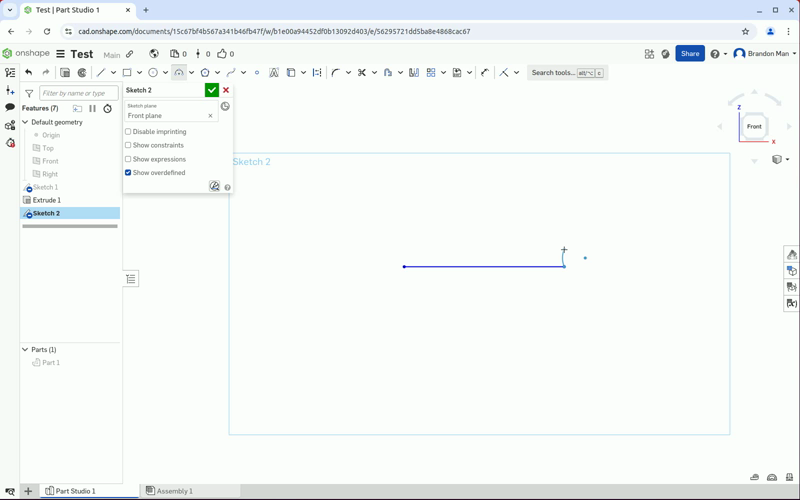
mouse_move(572, 257)
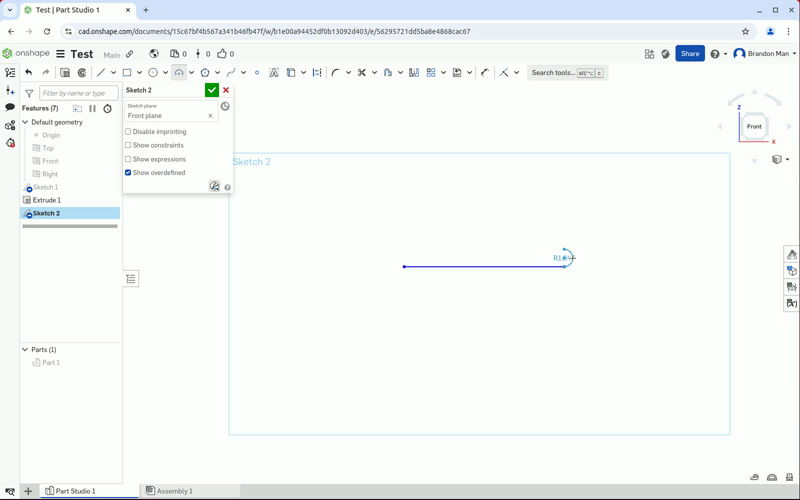
click(572, 257)
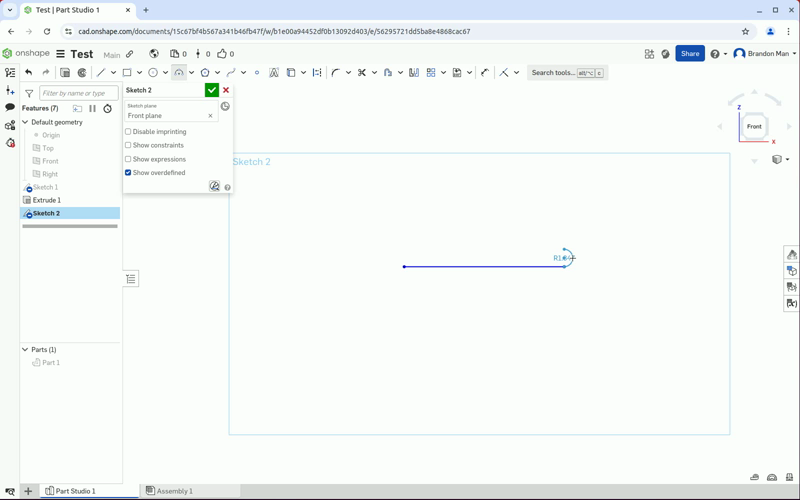
key_up(shift)
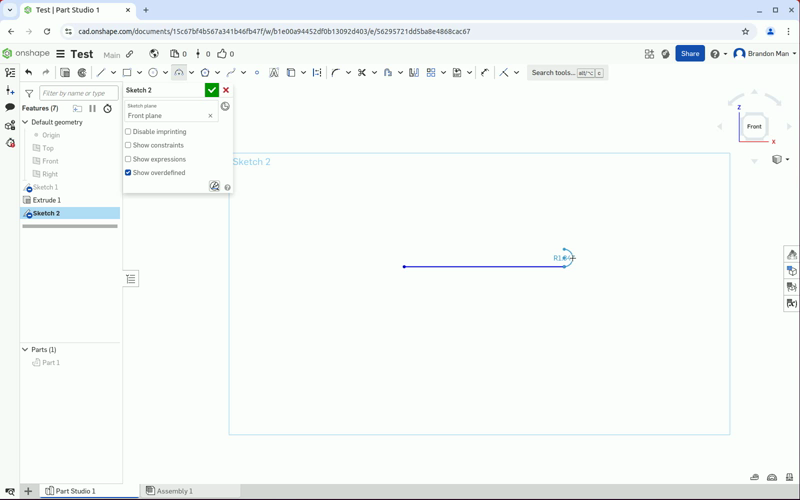
key(esc)
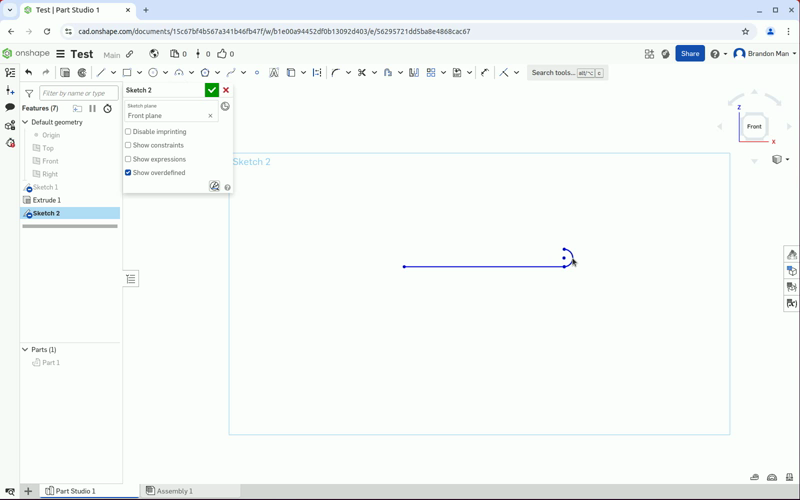
key(l)
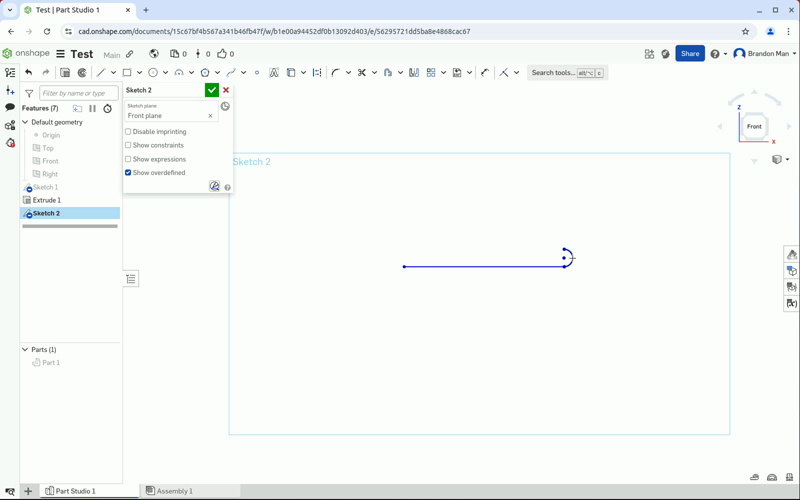
mouse_move(564, 249)
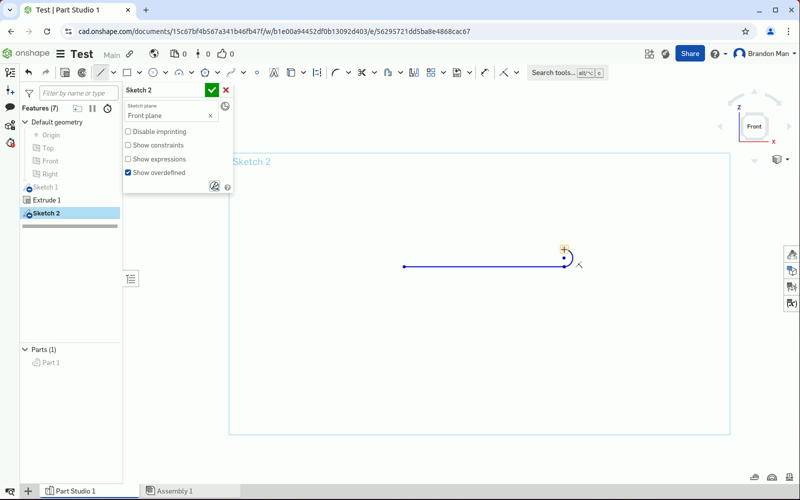
click(564, 249)
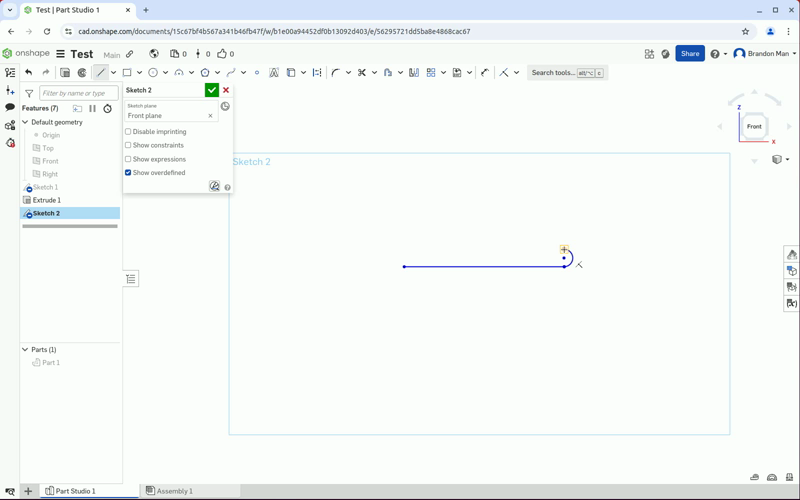
key_down(shift)
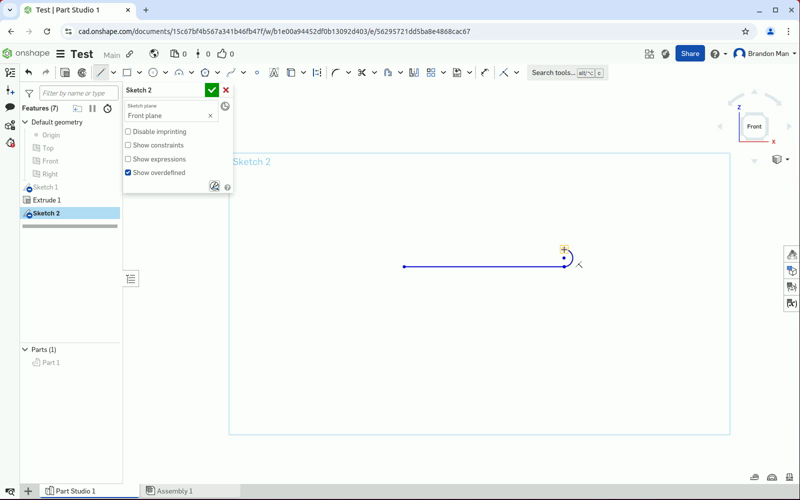
mouse_move(404, 249)
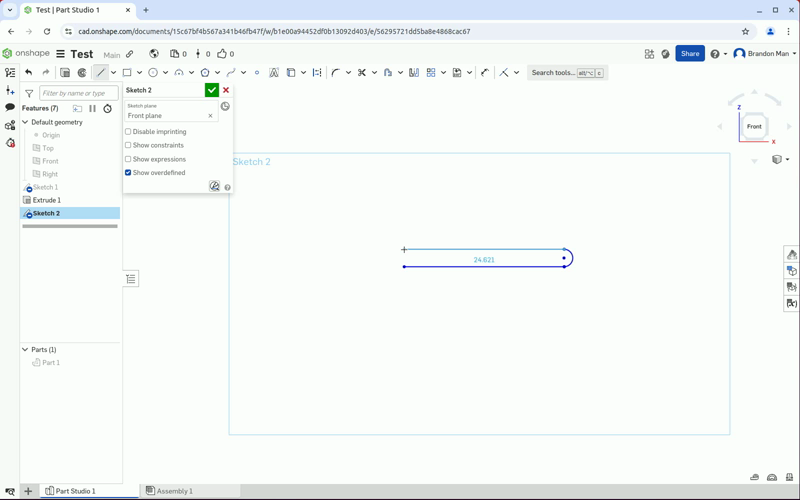
click(404, 249)
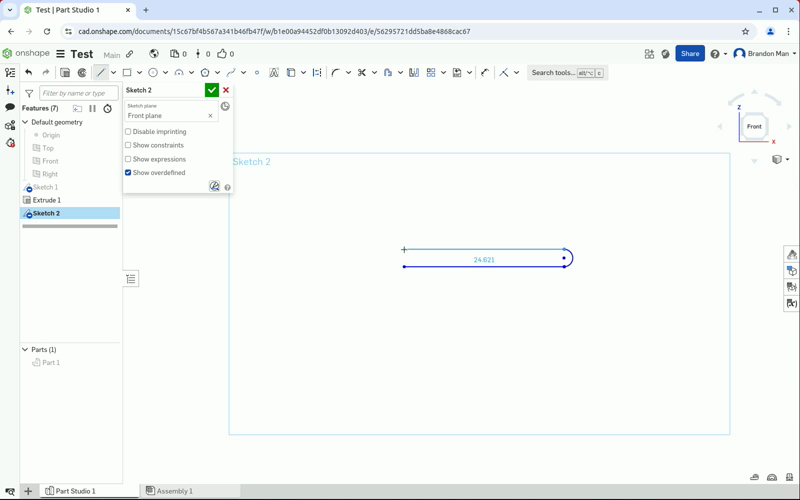
key_up(shift)
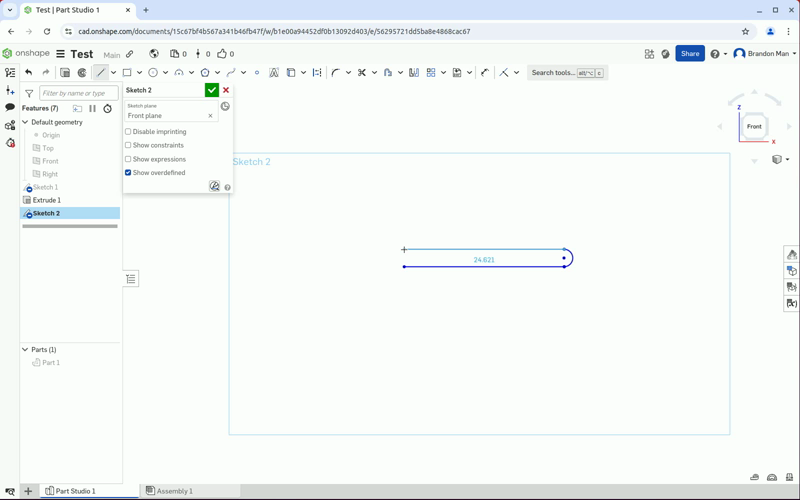
key(esc)
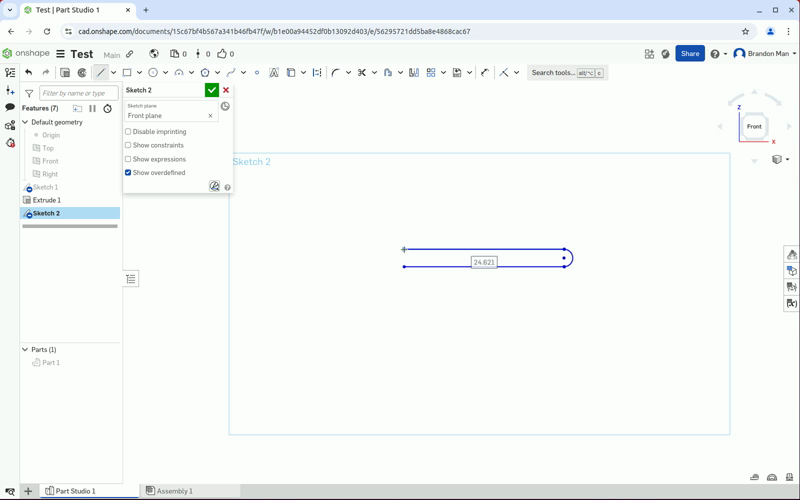
key(a)
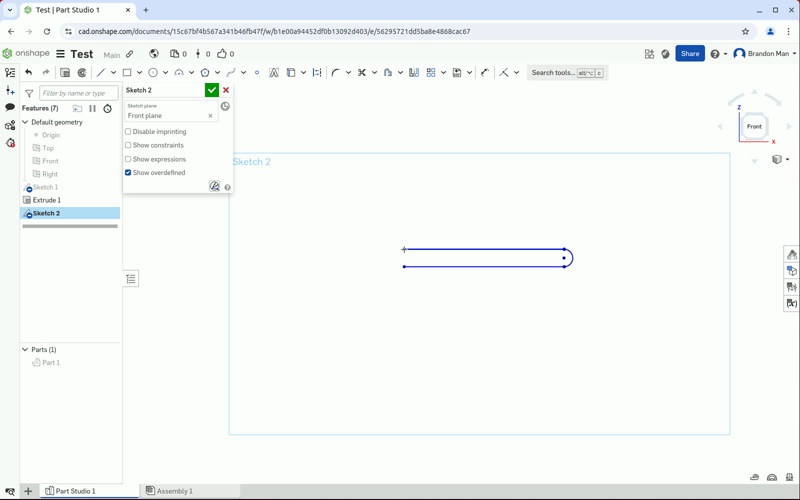
mouse_move(404, 249)
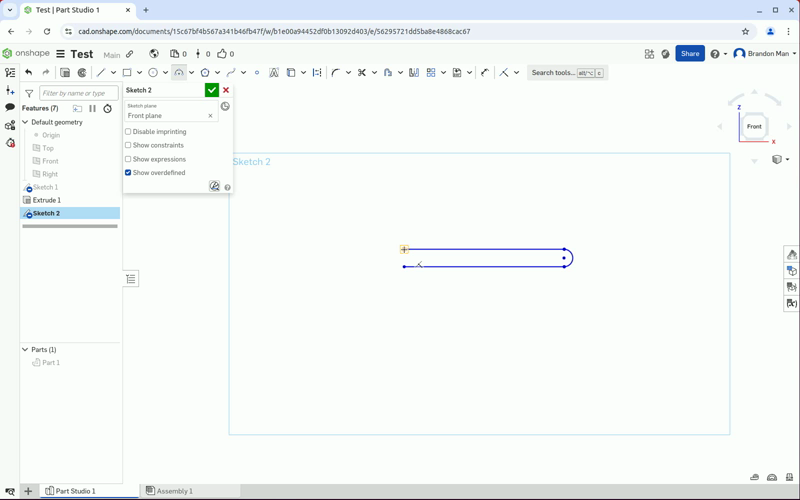
click(404, 249)
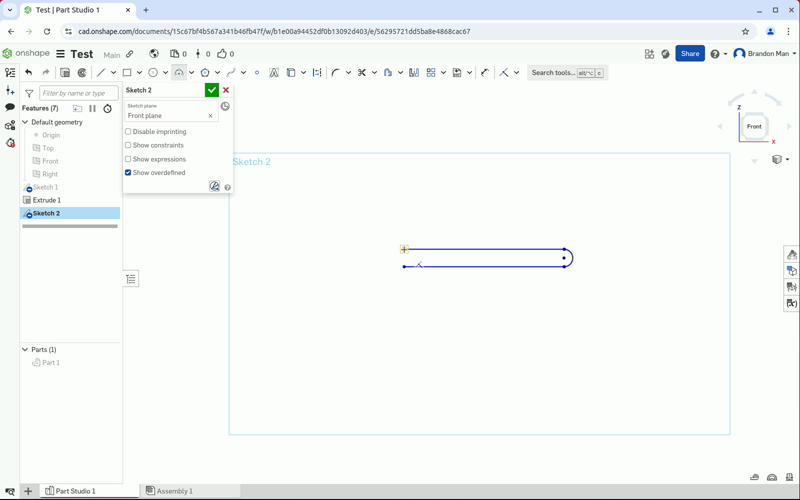
mouse_move(404, 266)
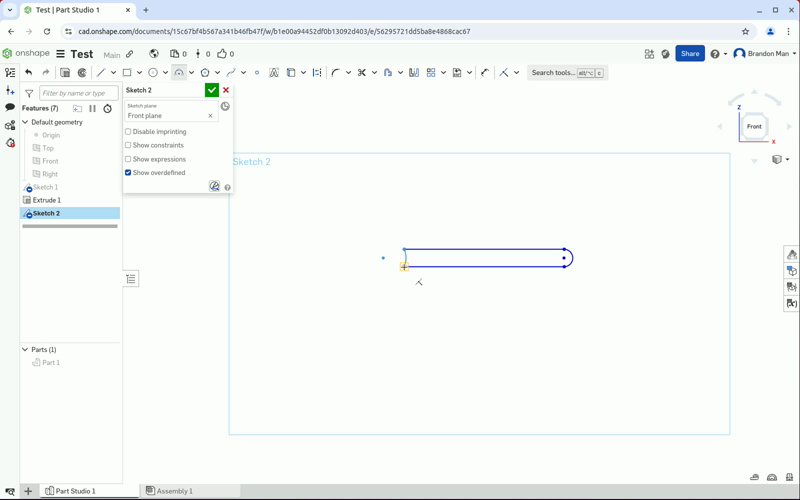
click(404, 266)
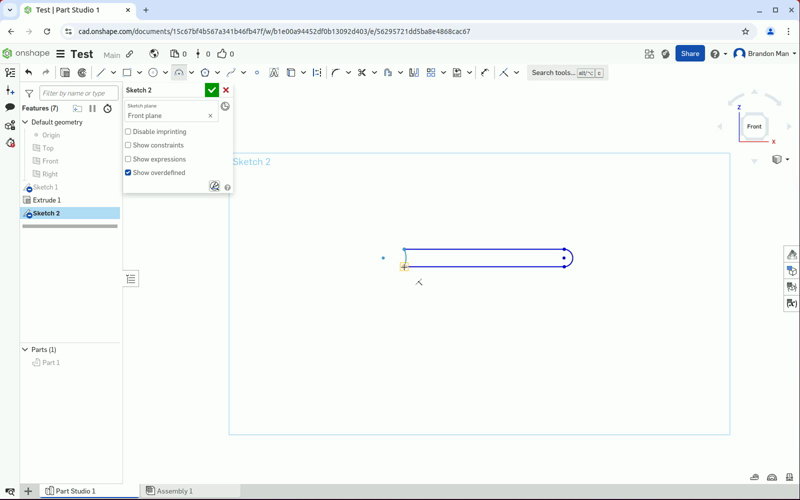
key_down(shift)
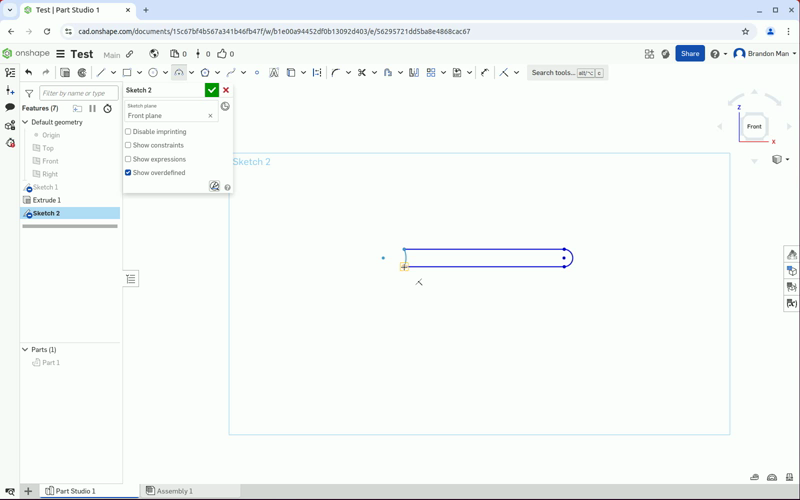
mouse_move(395, 257)
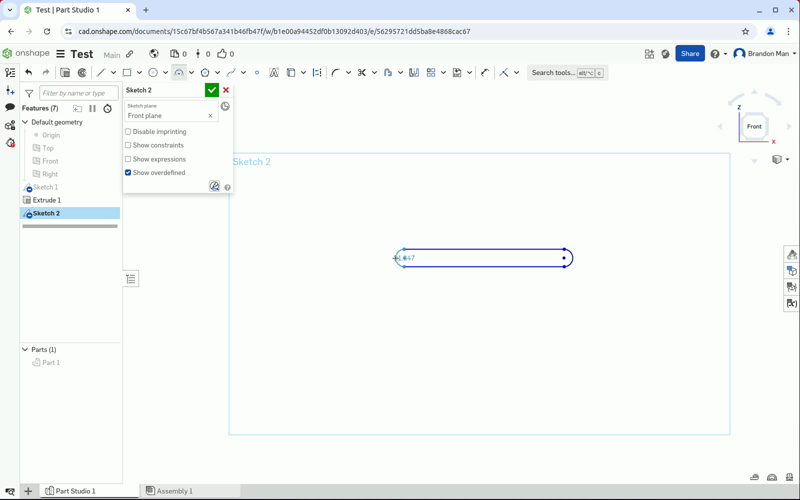
click(395, 257)
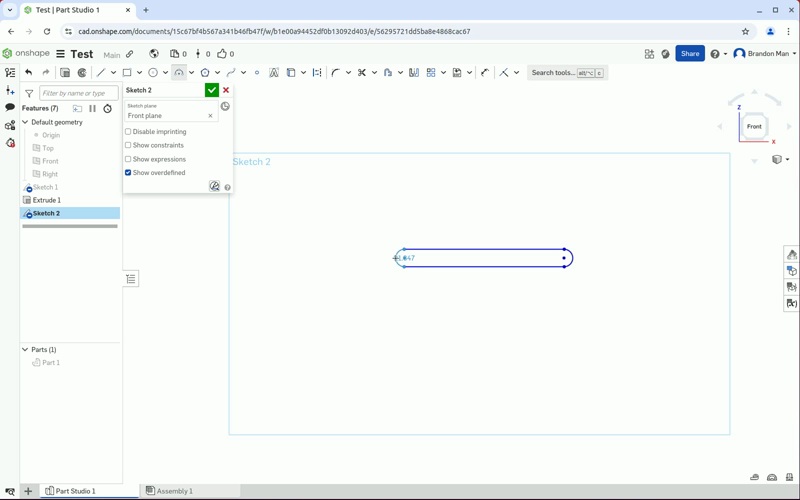
key_up(shift)
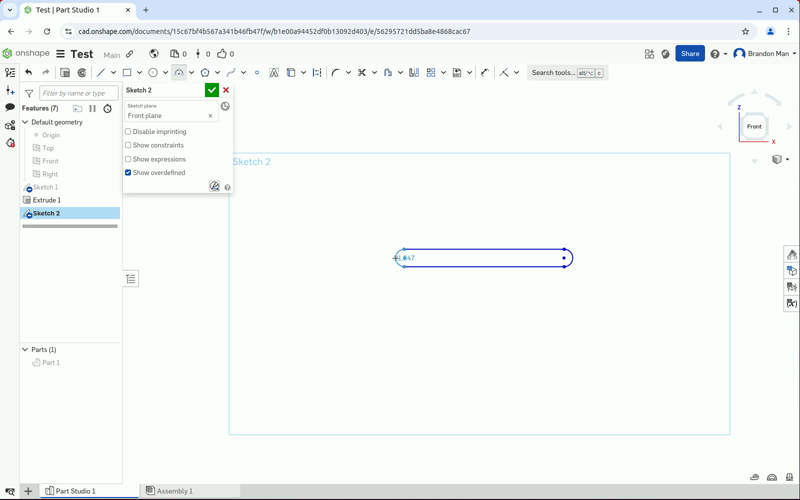
key(esc)
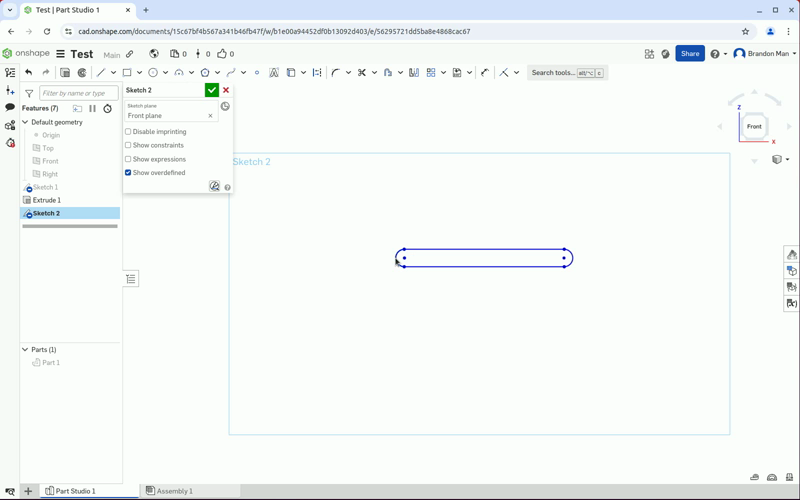
key(c)
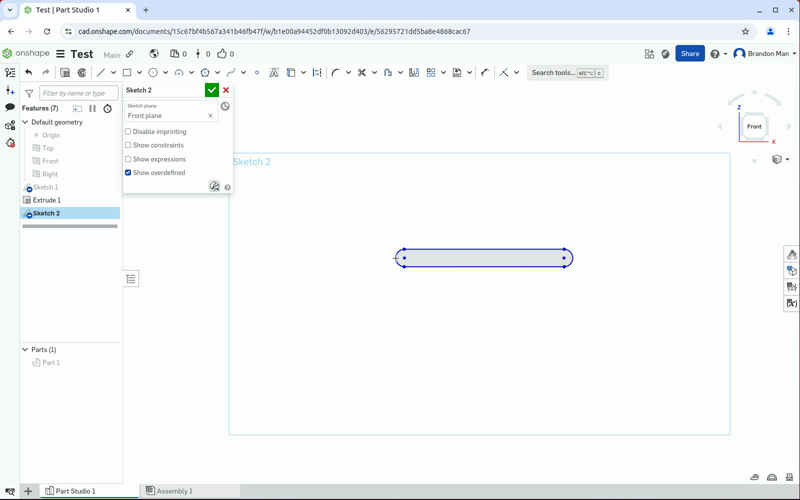
key_down(shift)
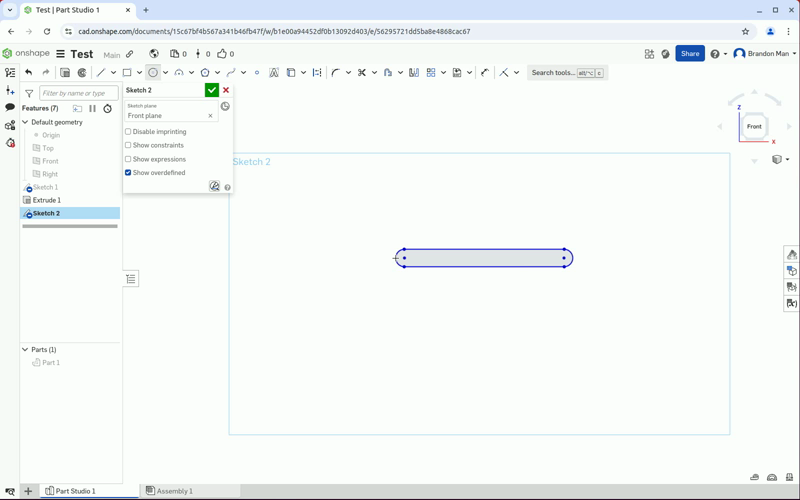
mouse_move(404, 257)
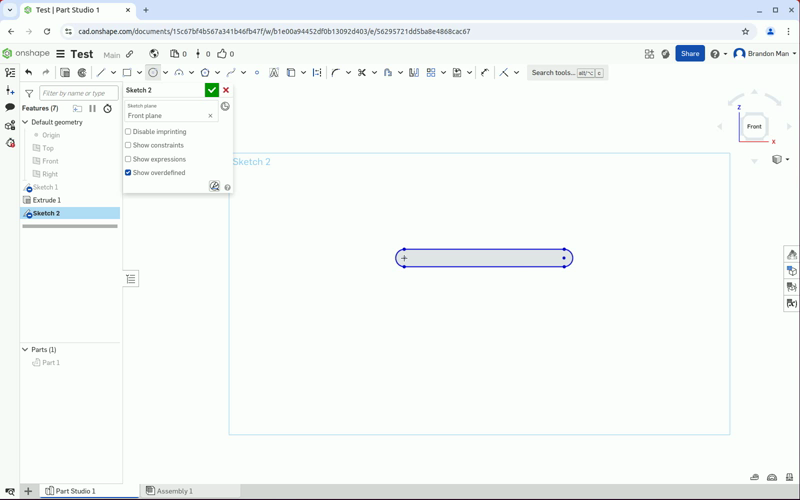
click(404, 257)
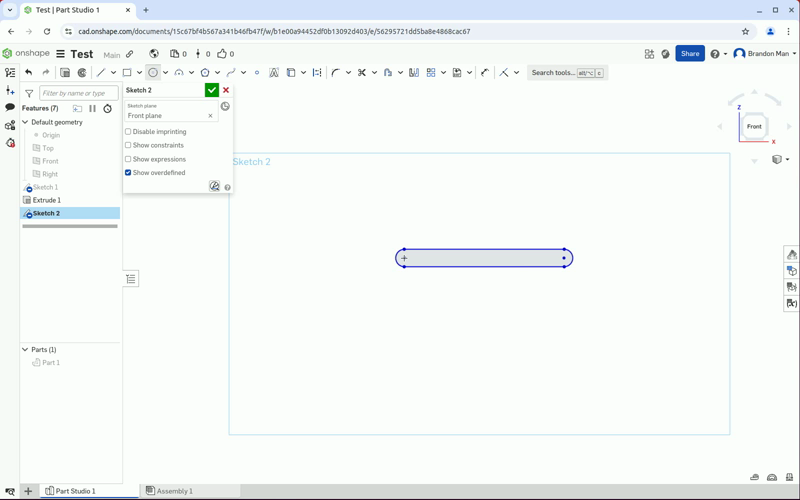
key_up(shift)
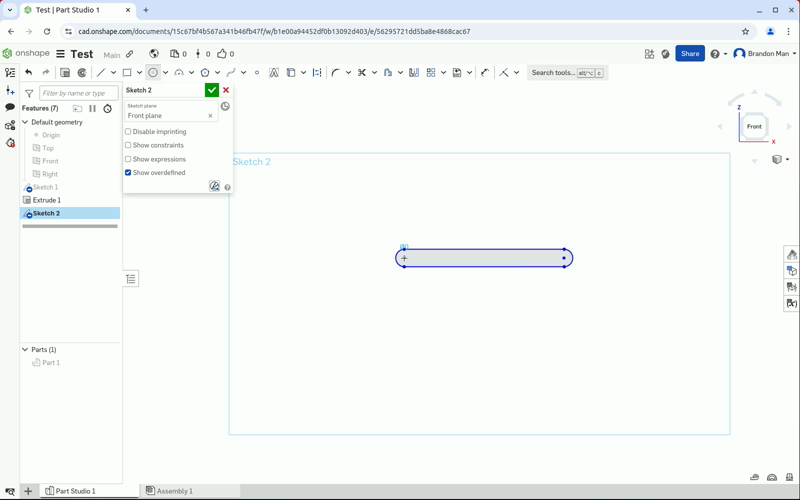
mouse_move(409, 257)
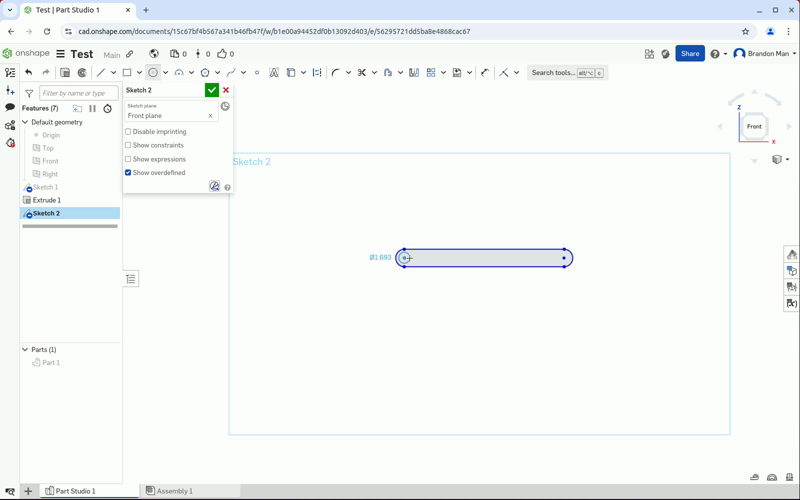
click(409, 257)
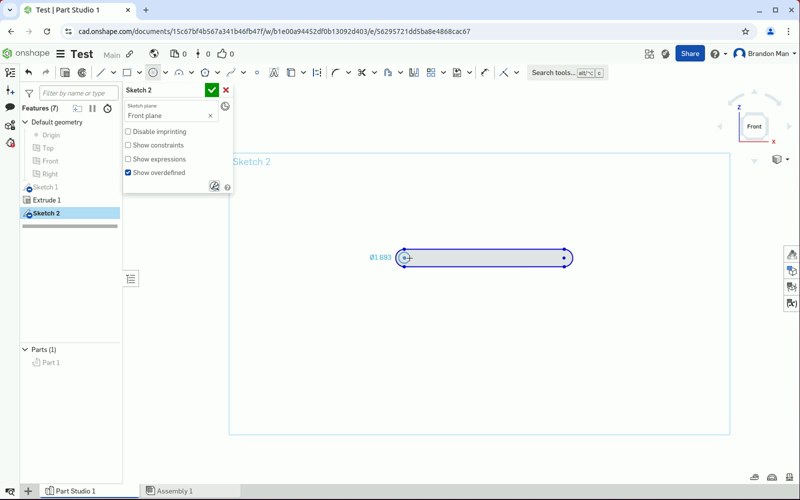
key(esc)
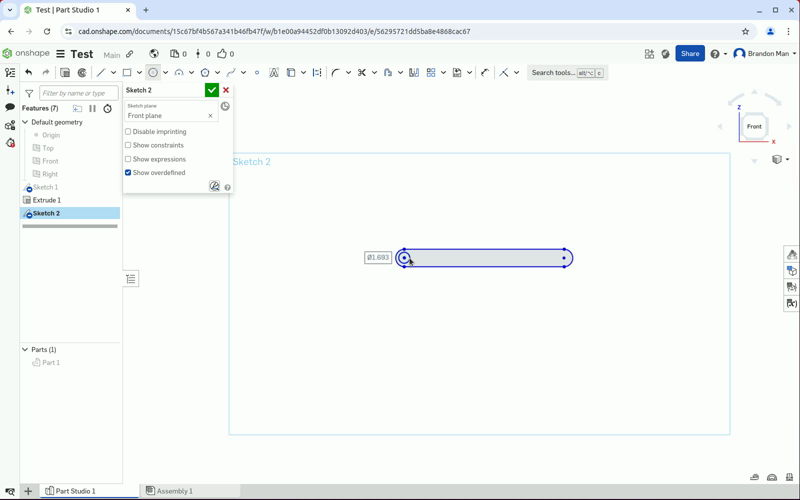
key(c)
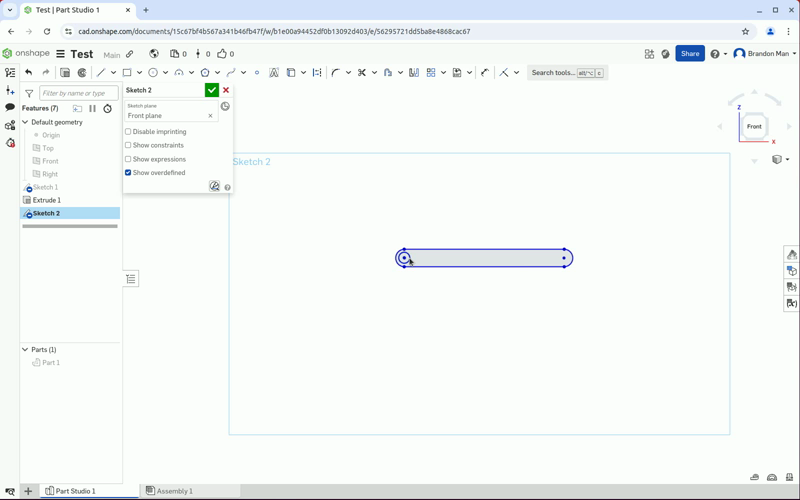
key_down(shift)
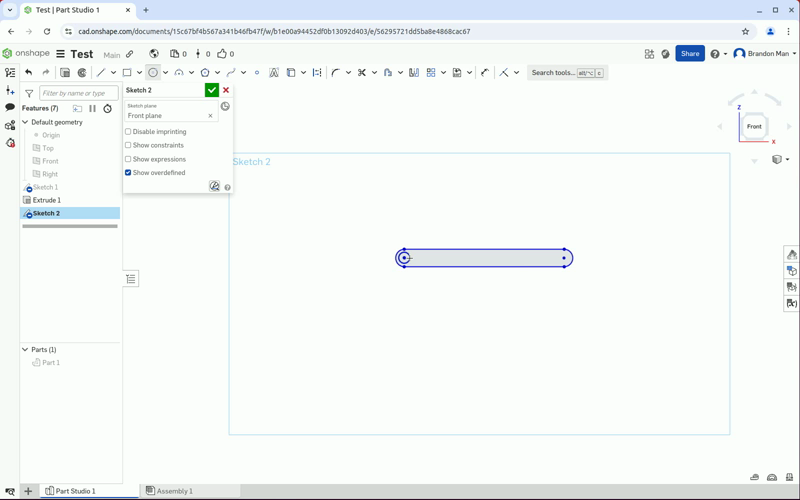
mouse_move(564, 257)
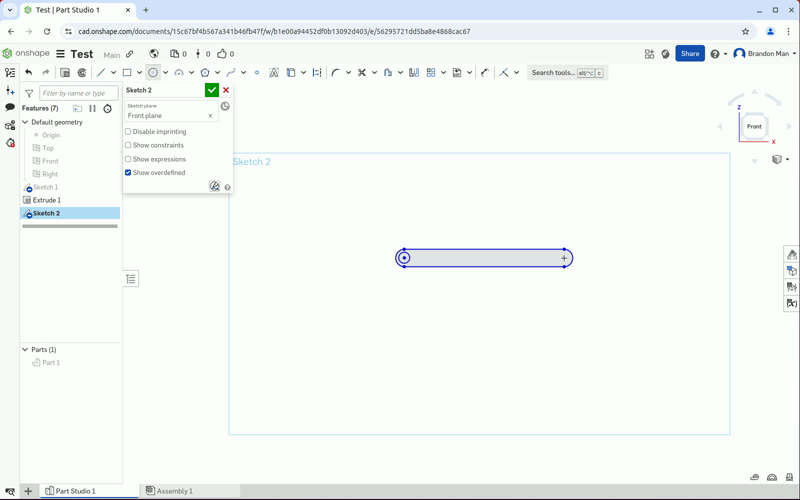
click(564, 257)
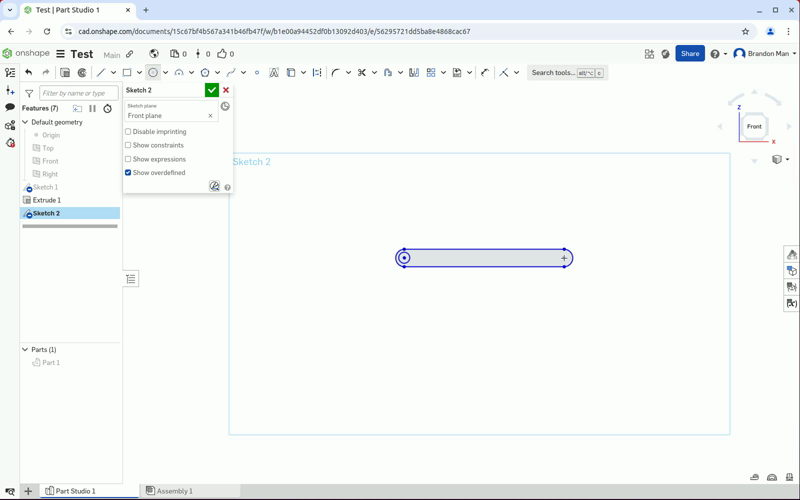
key_up(shift)
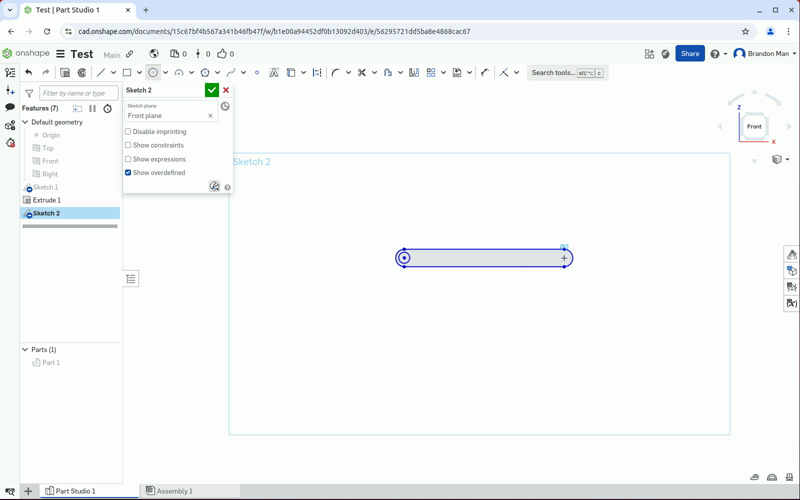
mouse_move(567, 257)
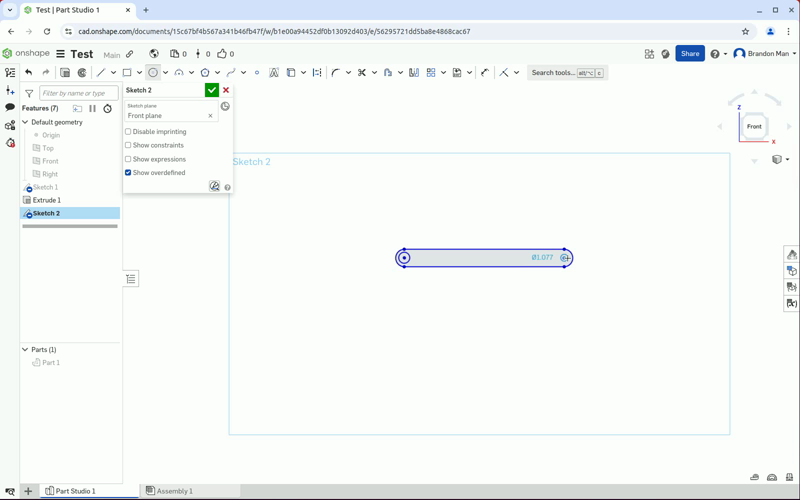
scroll(6)
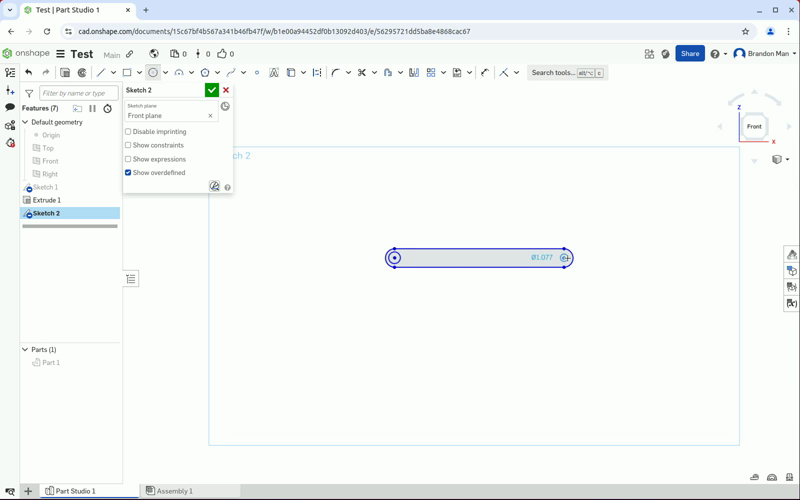
scroll(6)
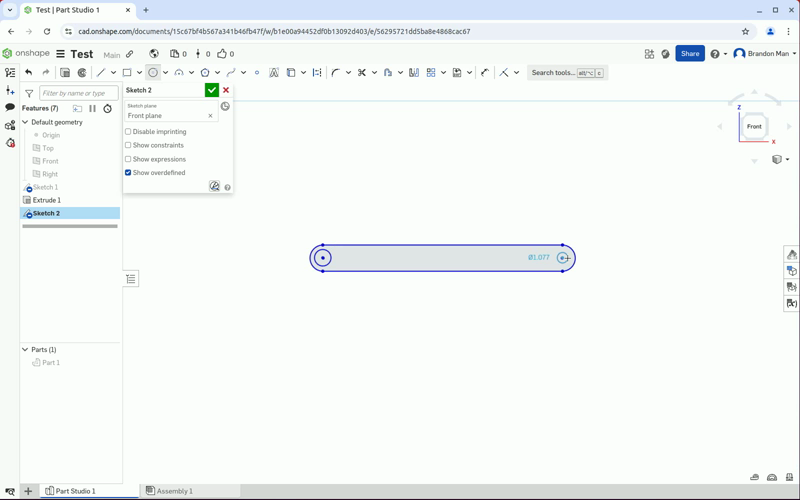
scroll(6)
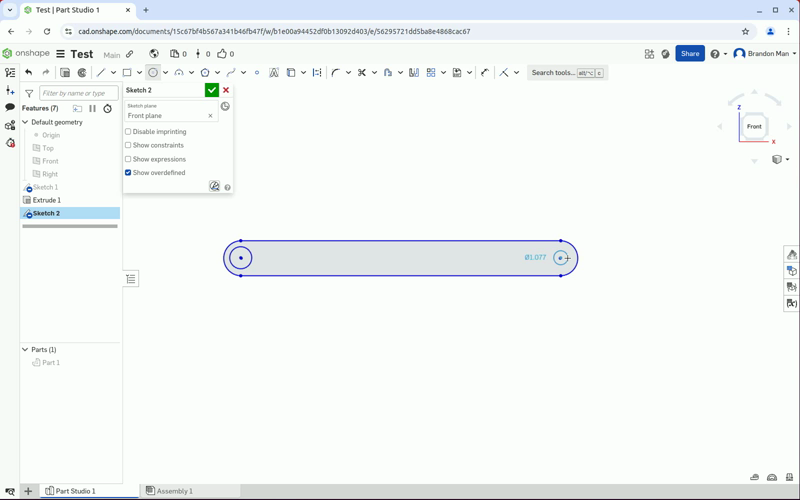
scroll(6)
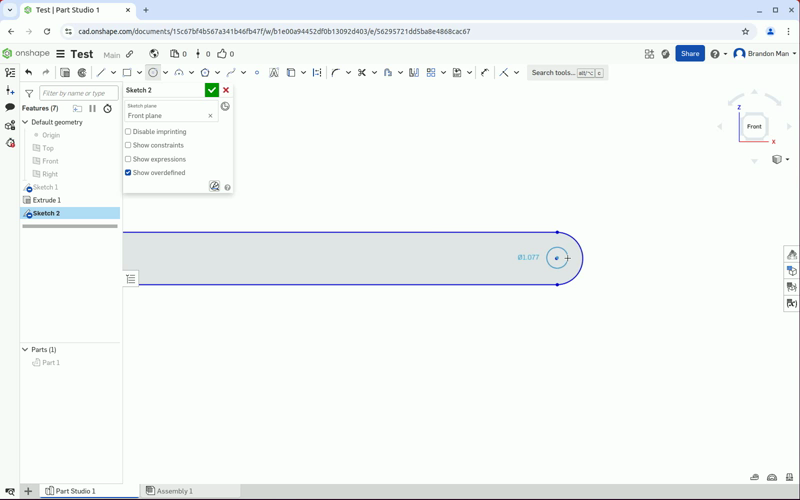
scroll(6)
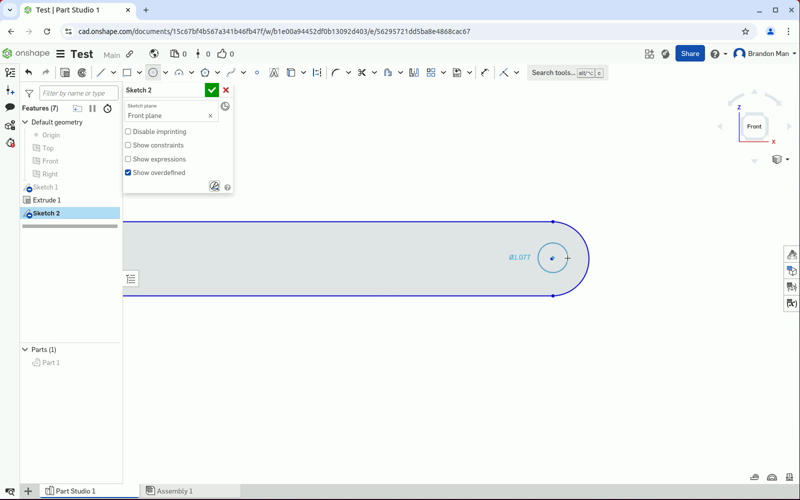
scroll(6)
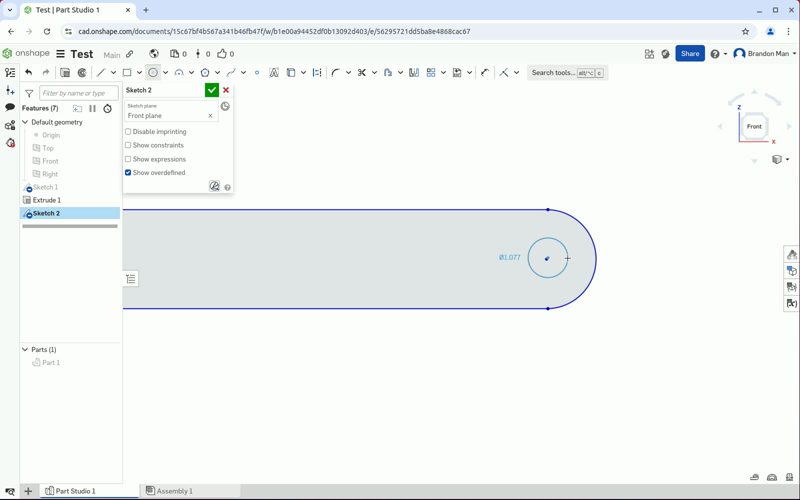
scroll(6)
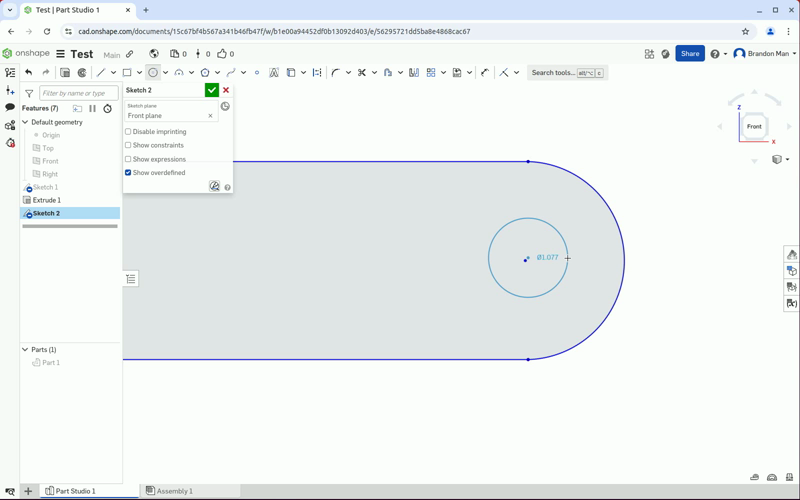
click(567, 257)
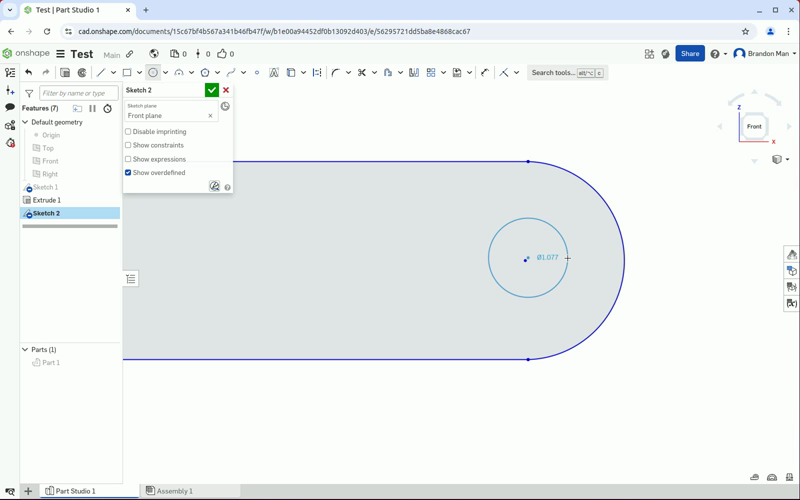
scroll(-6)
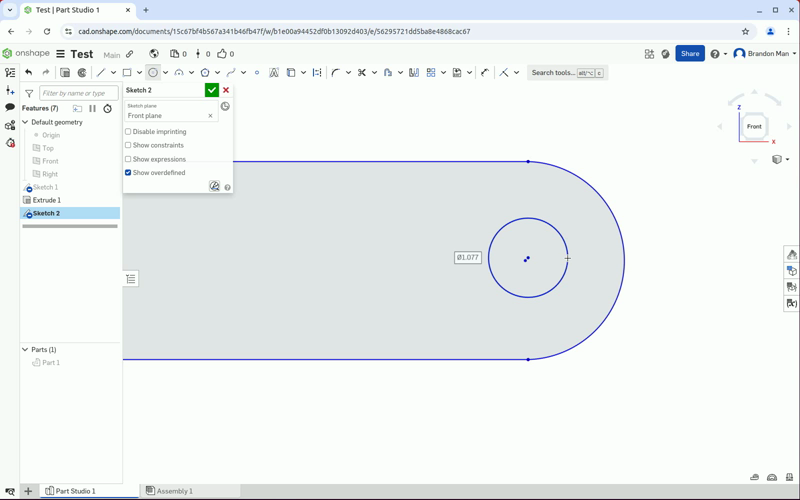
scroll(-6)
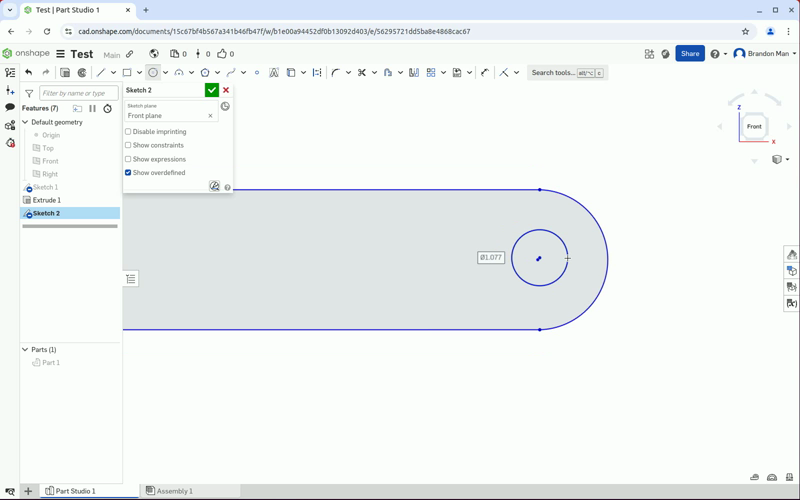
scroll(-6)
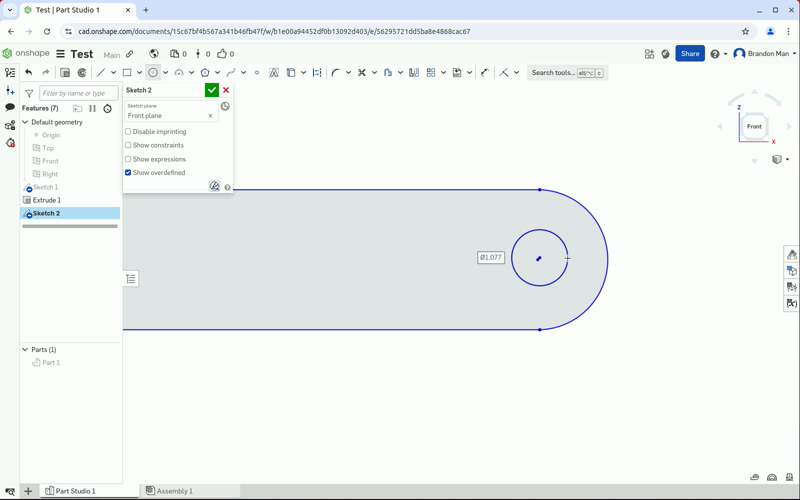
scroll(-6)
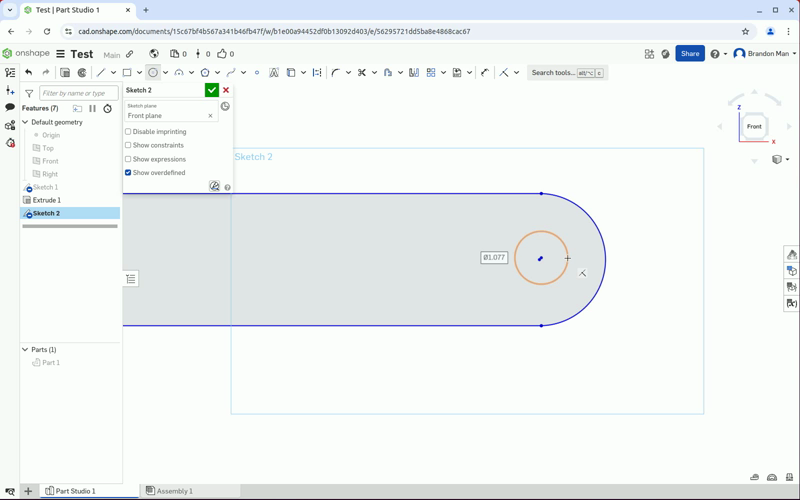
scroll(-6)
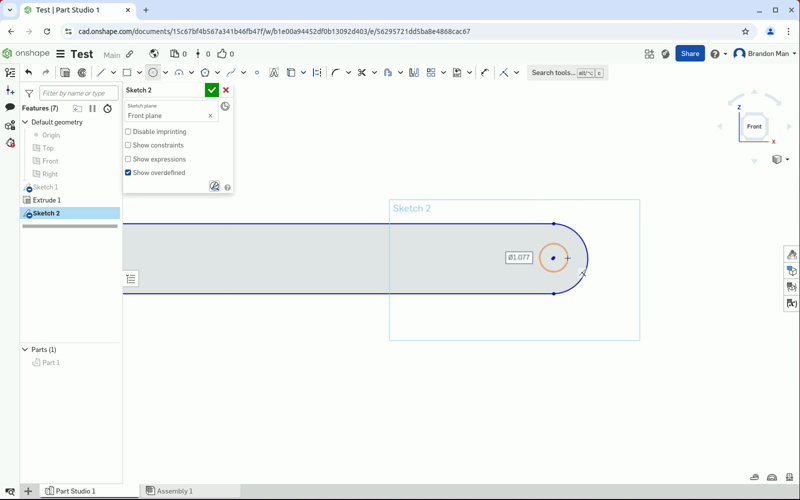
scroll(-6)
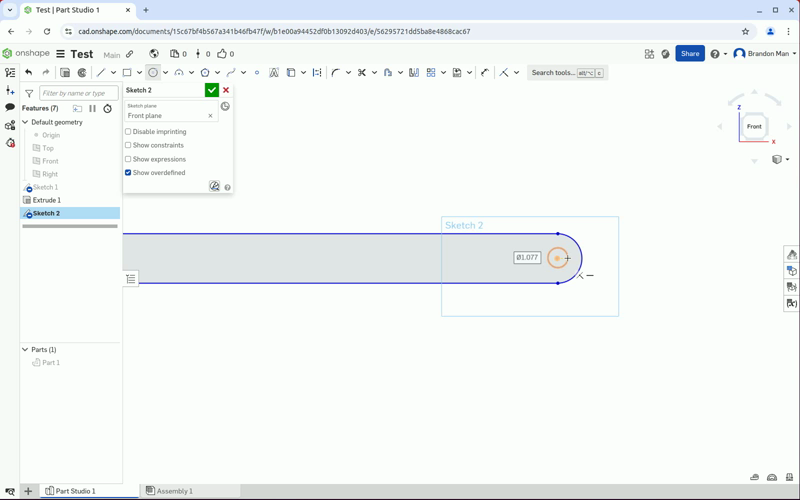
scroll(-6)
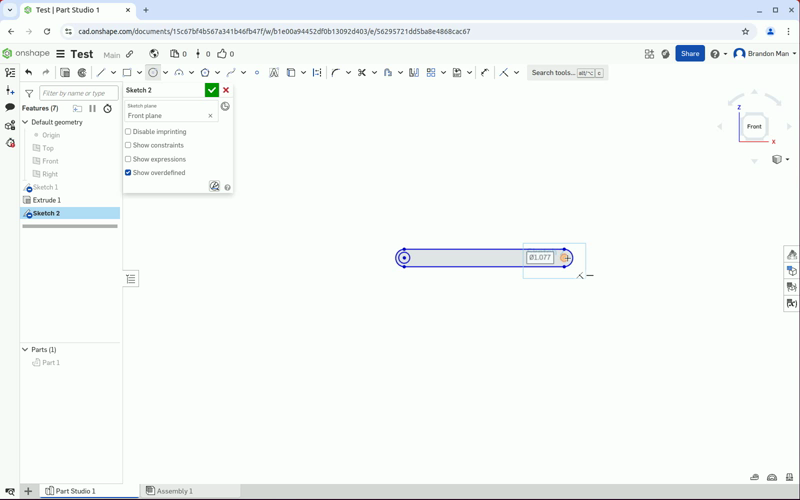
key(esc)
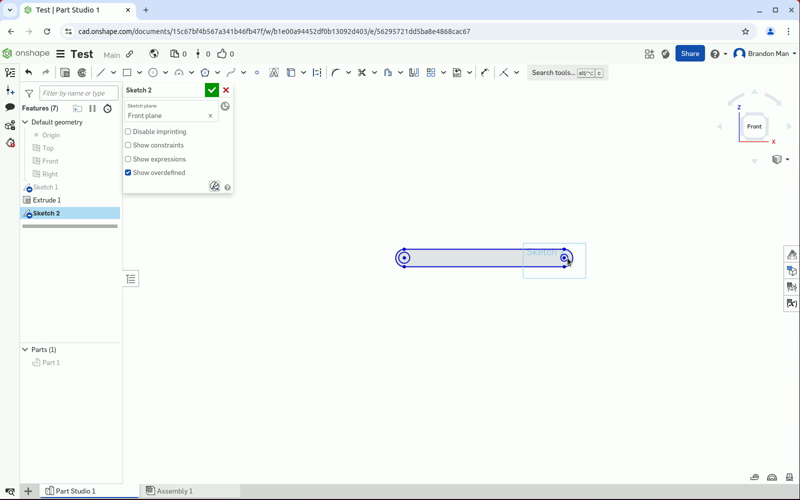
mouse_move(533, 262)
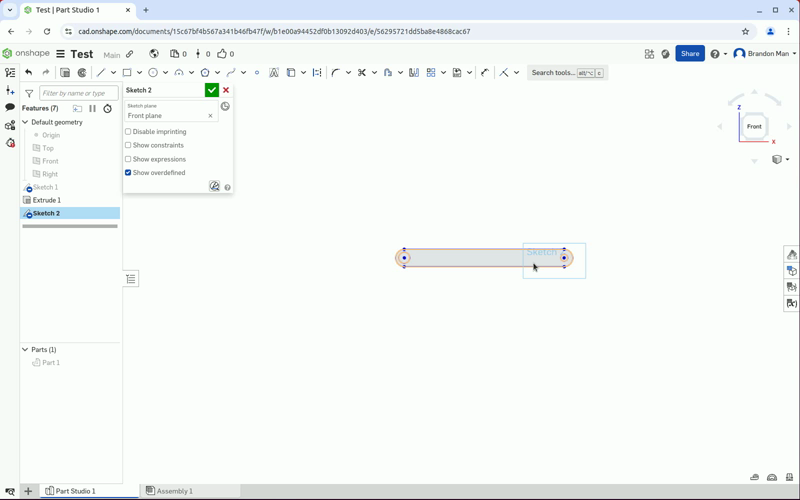
click(533, 262)
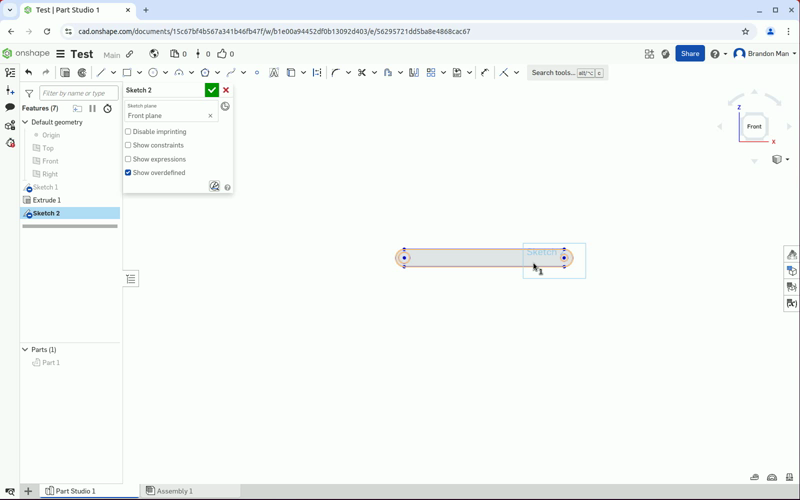
mouse_move(73, 352)
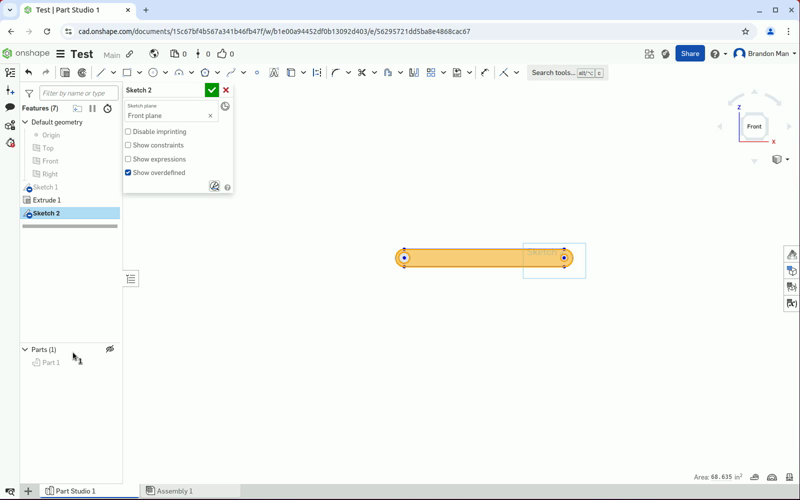
key(shift+y)
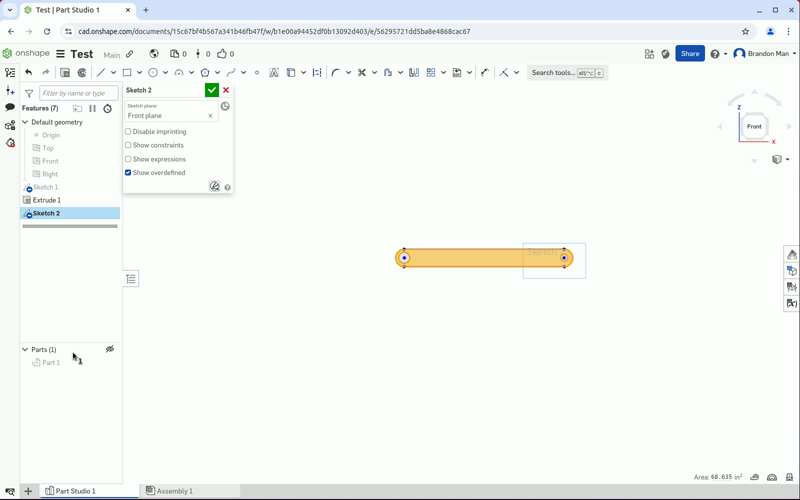
key(shift+e)
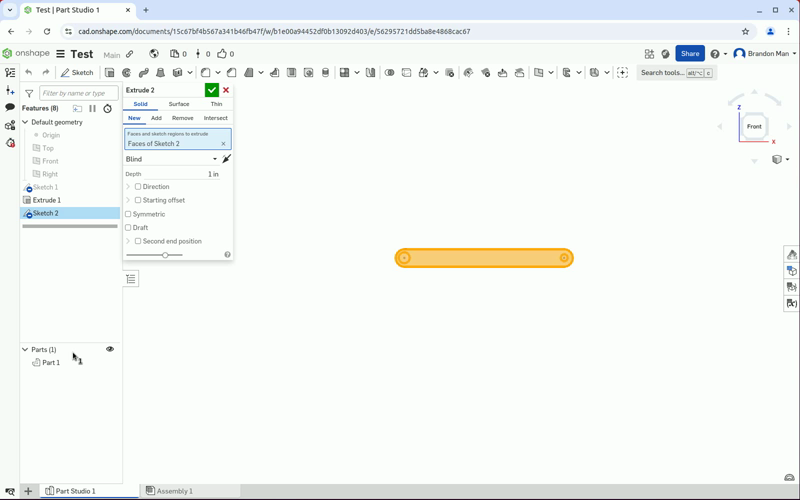
mouse_move(143, 106)
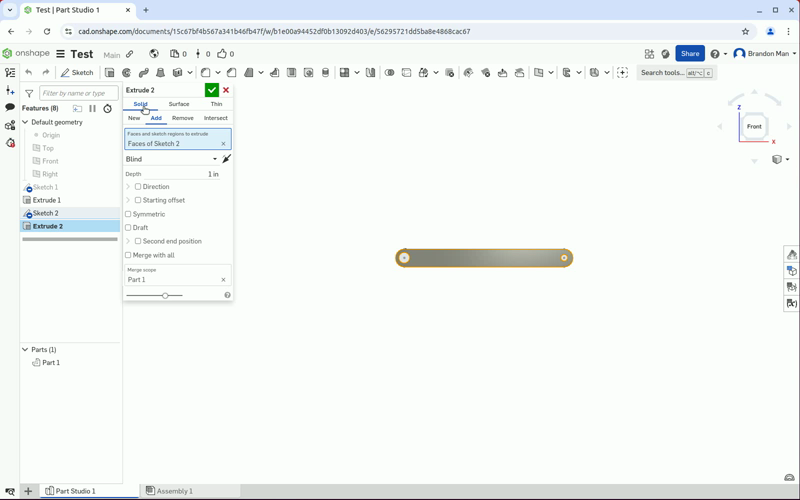
click(143, 106)
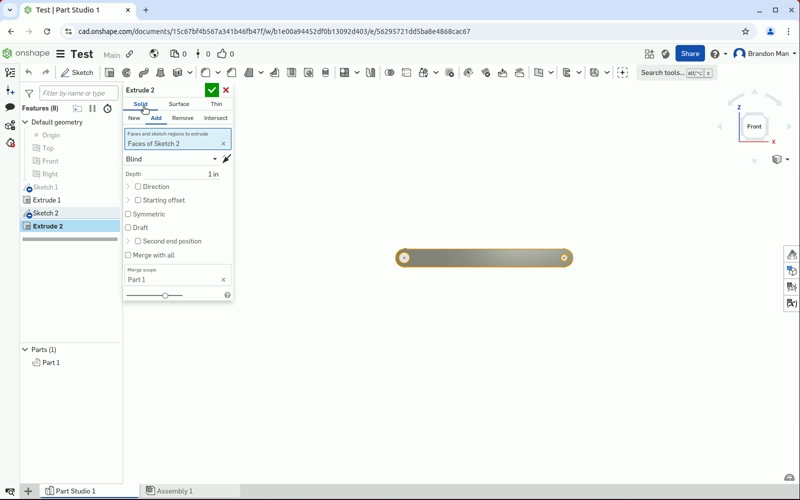
mouse_move(137, 120)
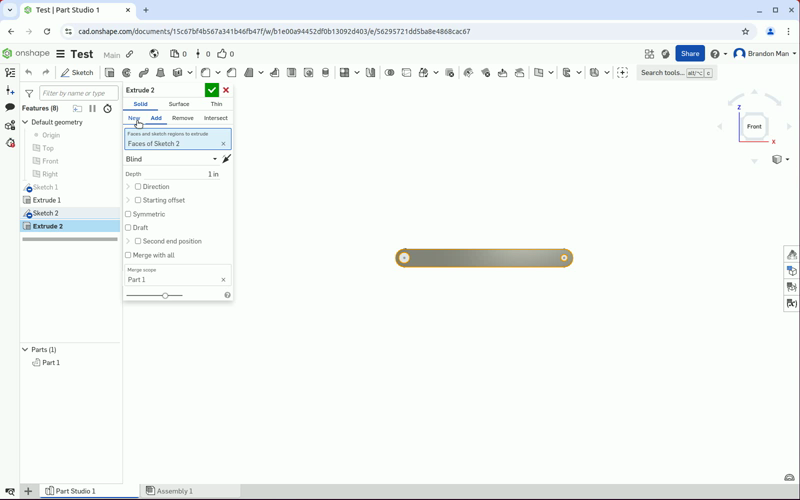
click(137, 120)
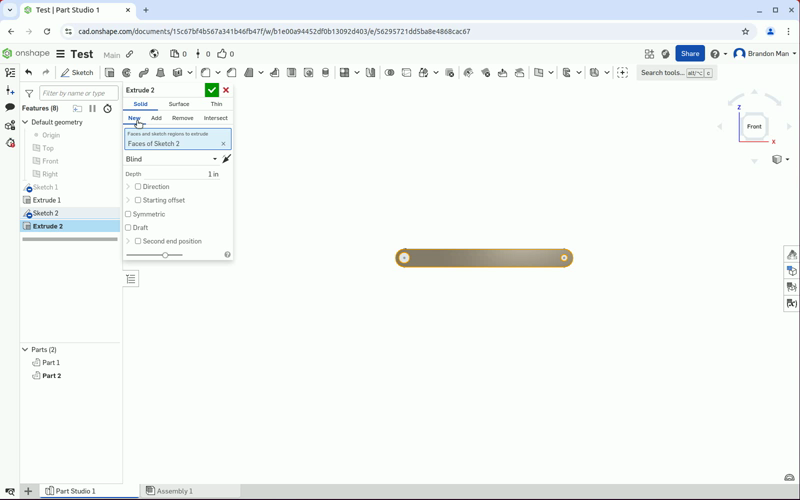
key(tab, 4)
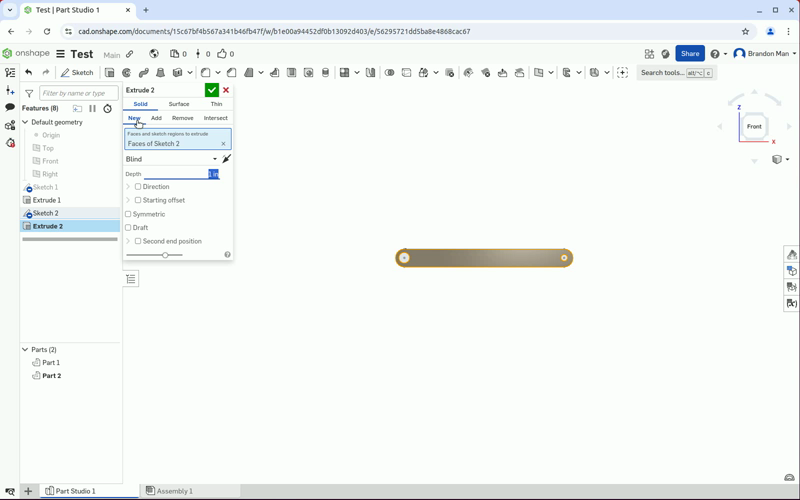
text(2.166)
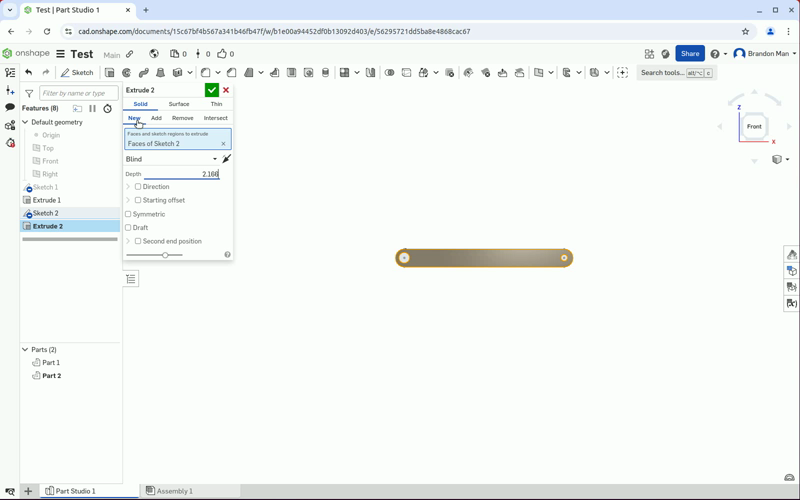
key(enter)
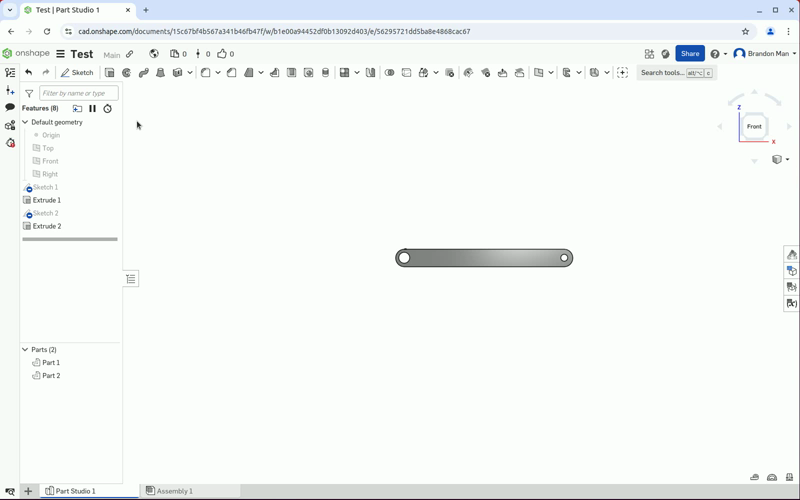
key(shift+h)
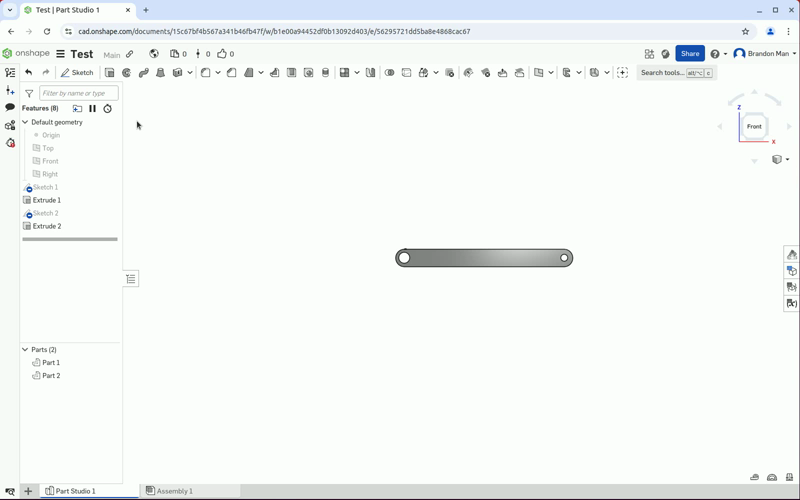
key(shift+h)
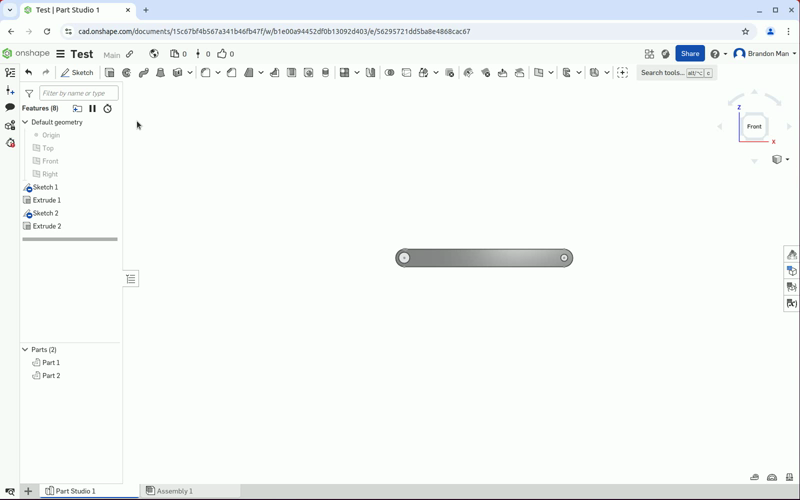
key(shift+7)
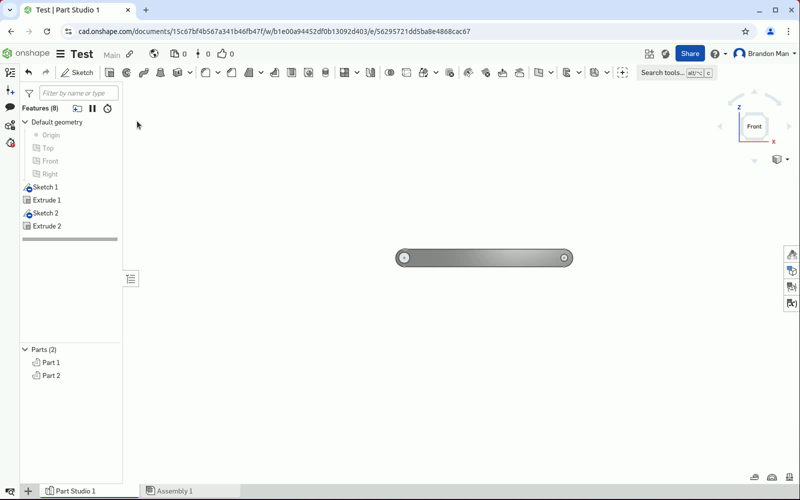
key(left, 2)
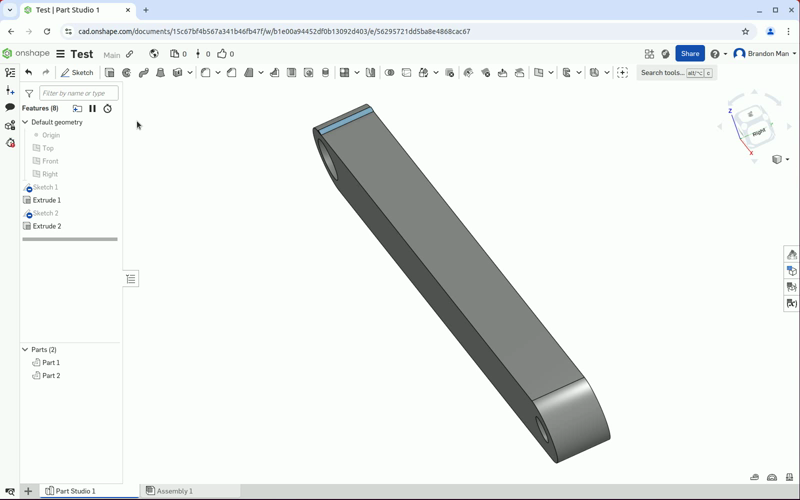
key(down, 2)
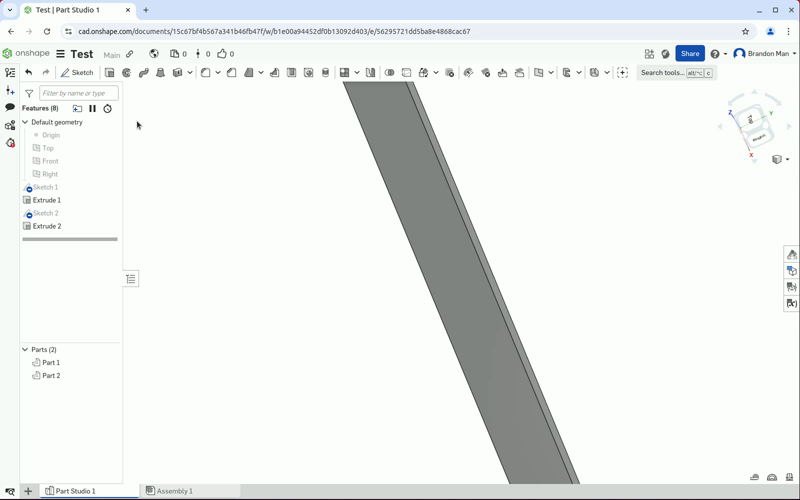
key(up, 2)
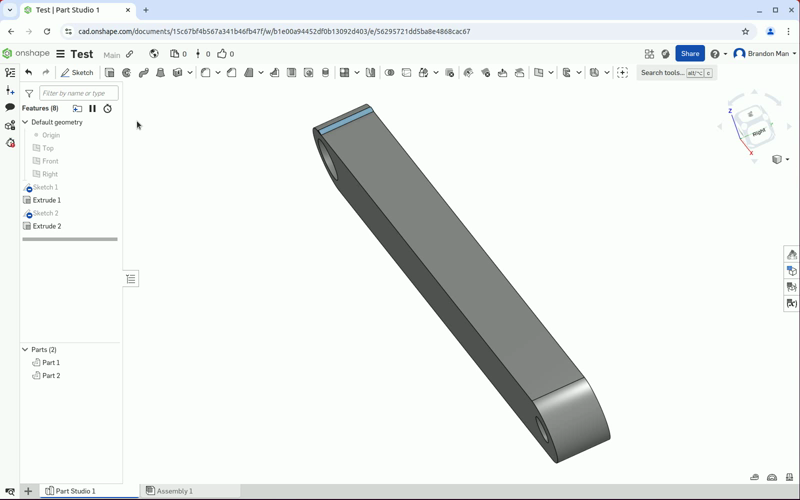
key(right, 2)
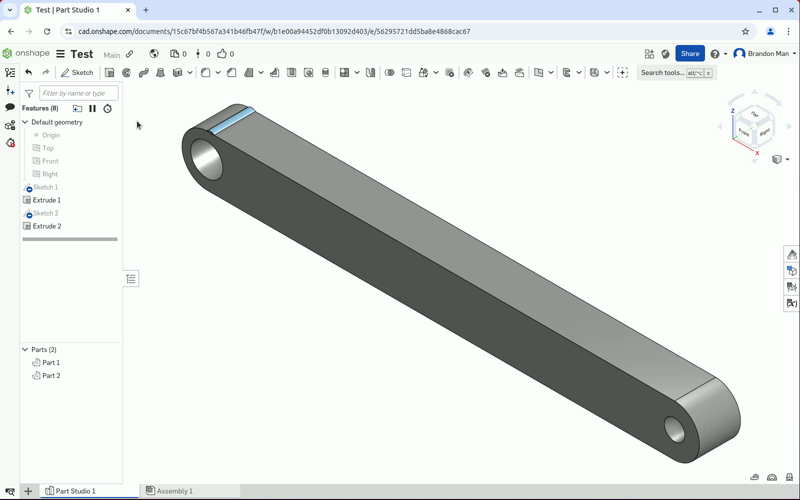
mouse_move(73, 189)
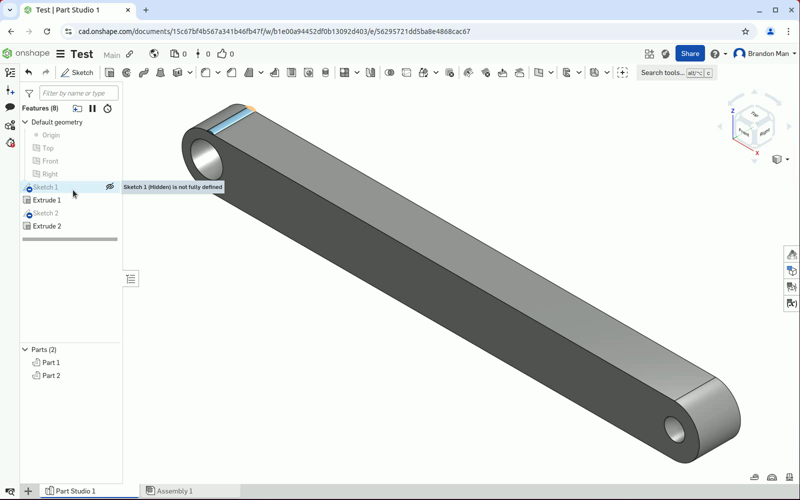
click(73, 189)